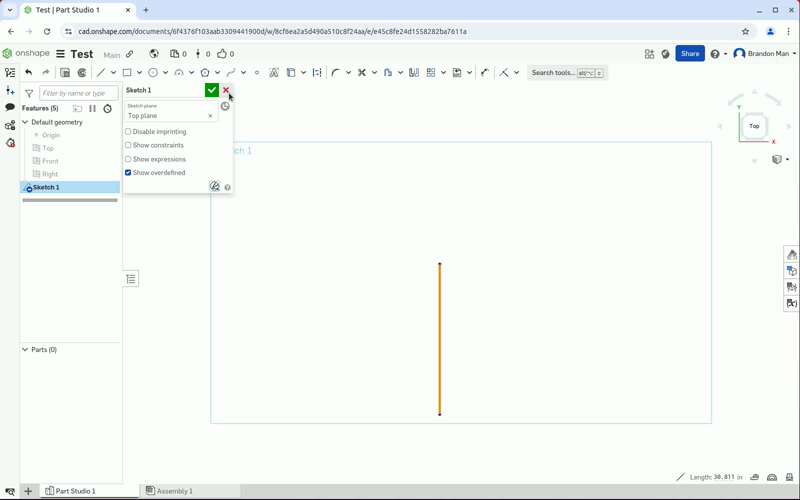
key(shift+h)
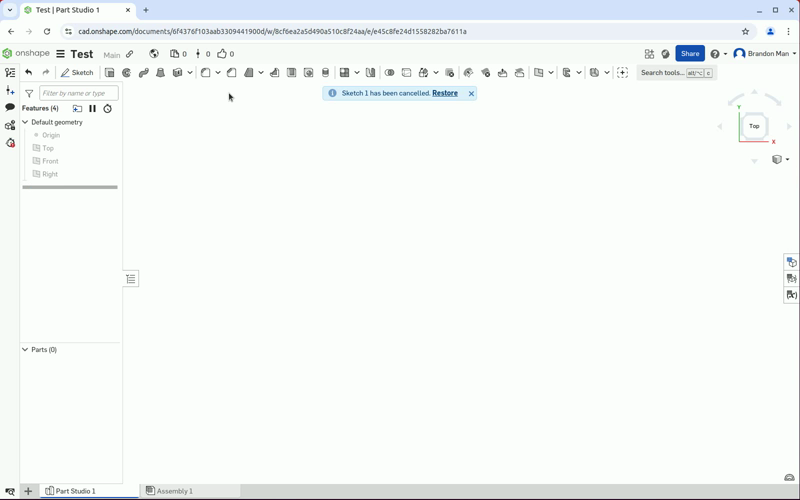
mouse_move(73, 352)
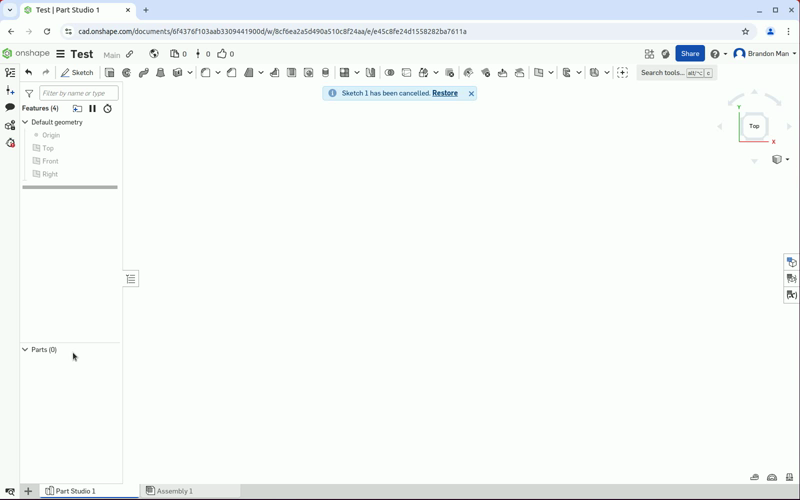
key(y)
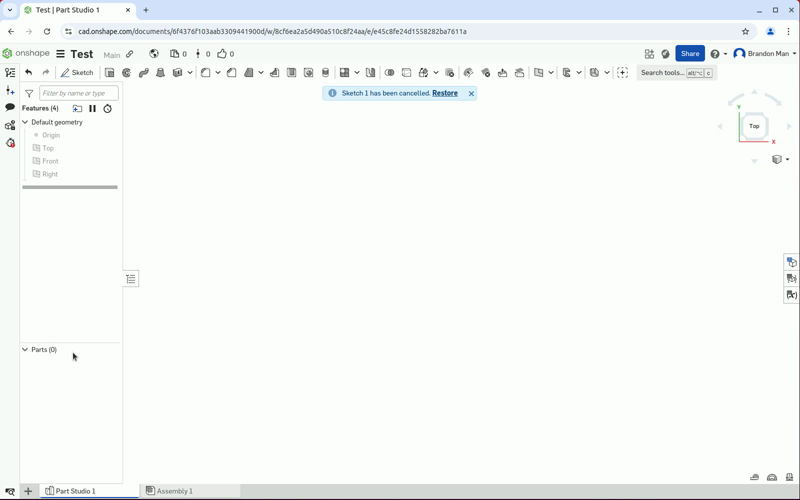
key(shift+p)
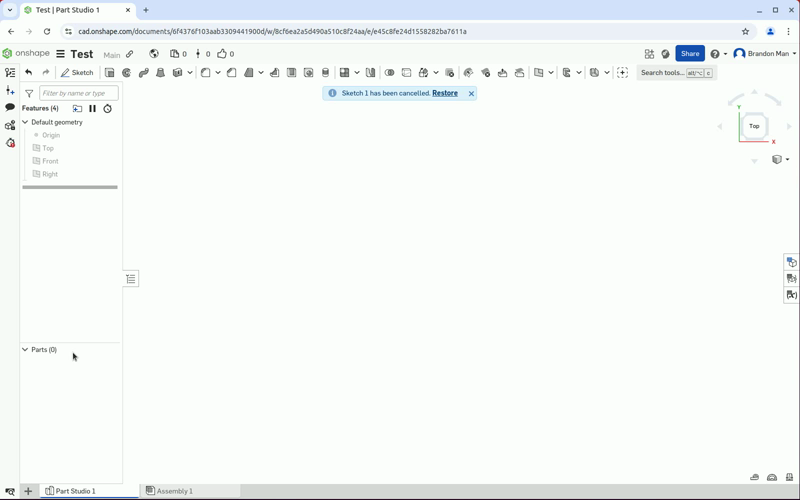
key(space)
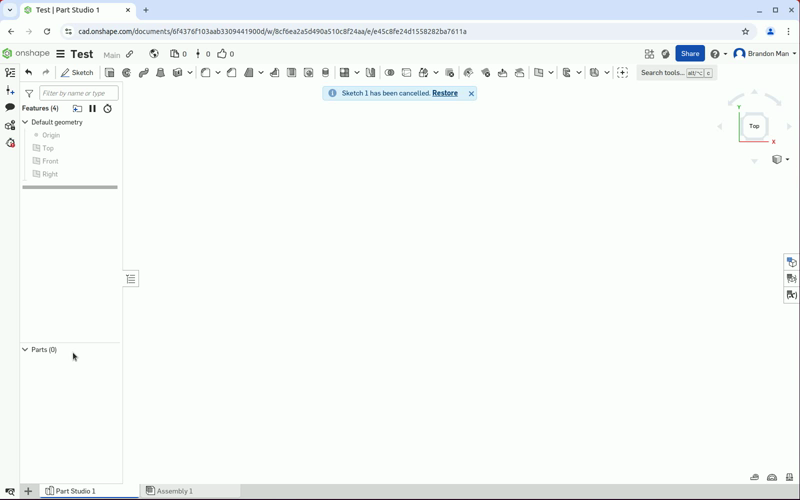
key_down(shift)
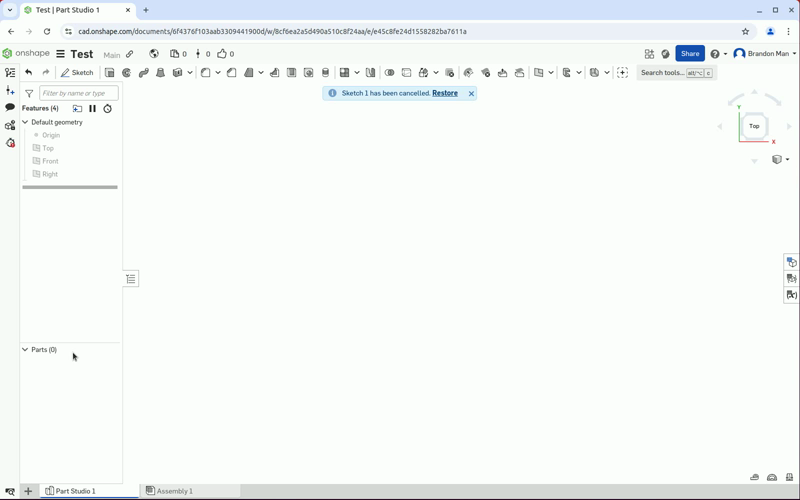
key(up)
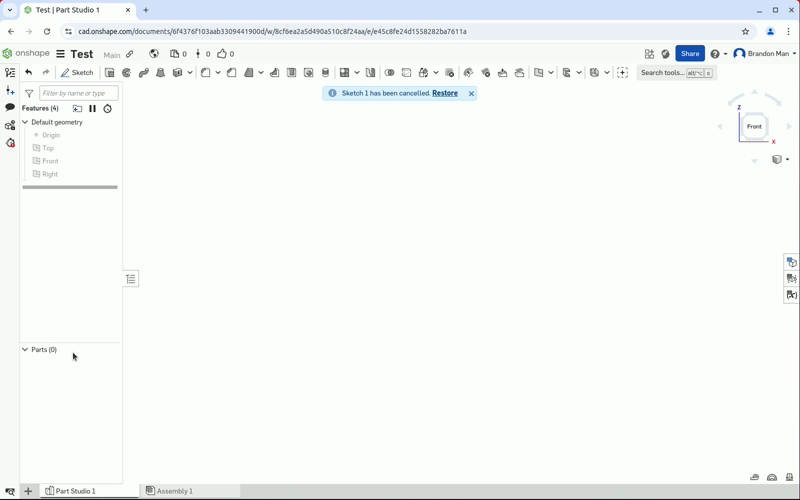
key_up(shift)
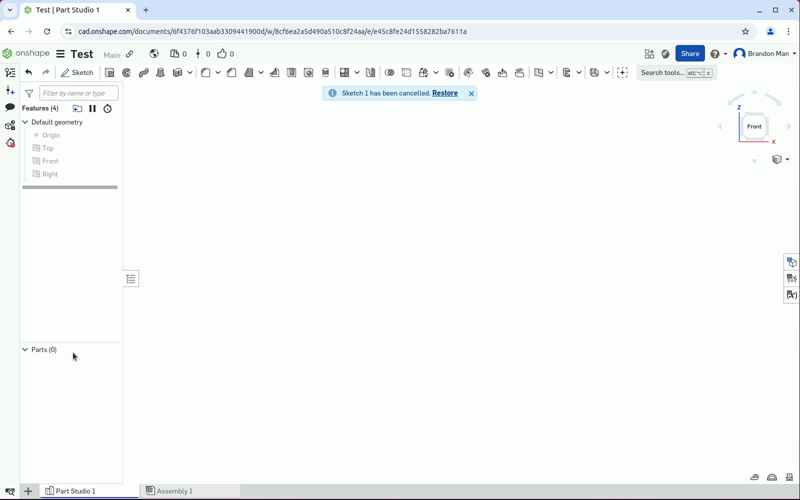
mouse_move(73, 352)
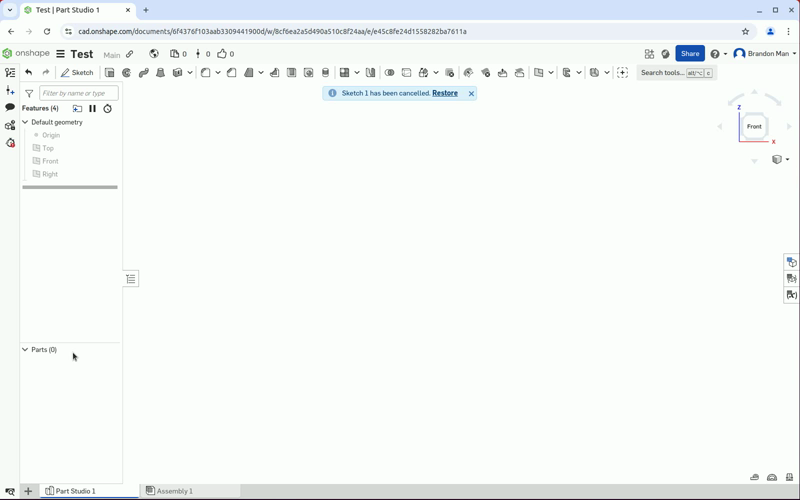
key(shift+y)
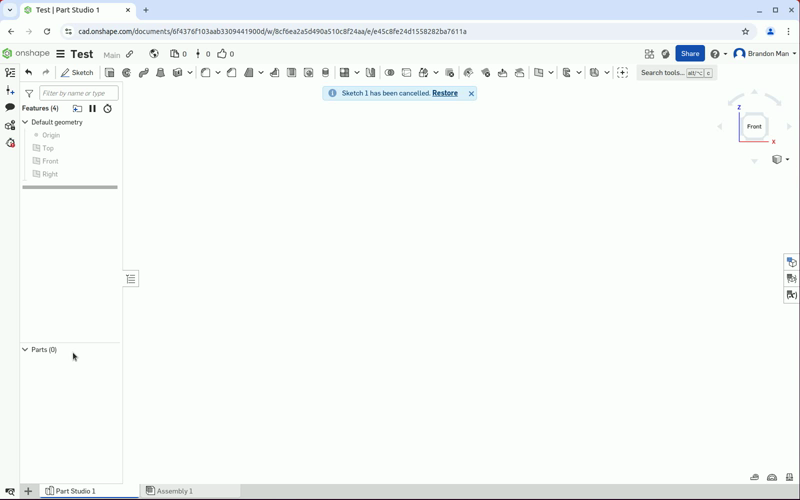
key(shift+s)
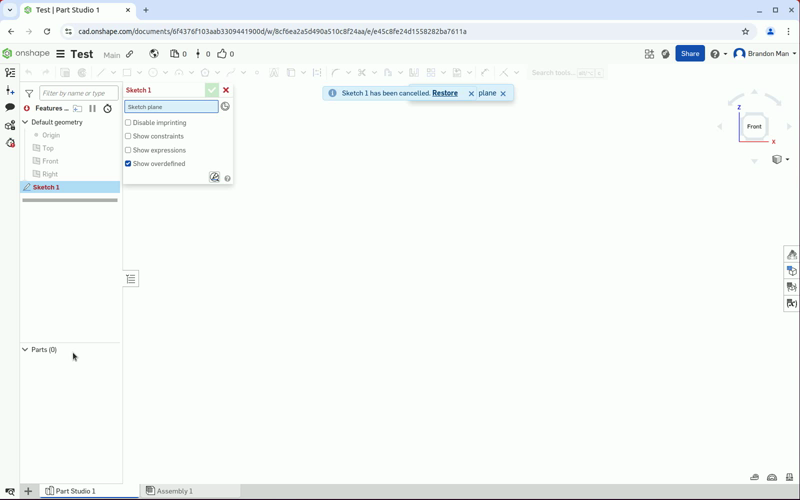
mouse_move(73, 163)
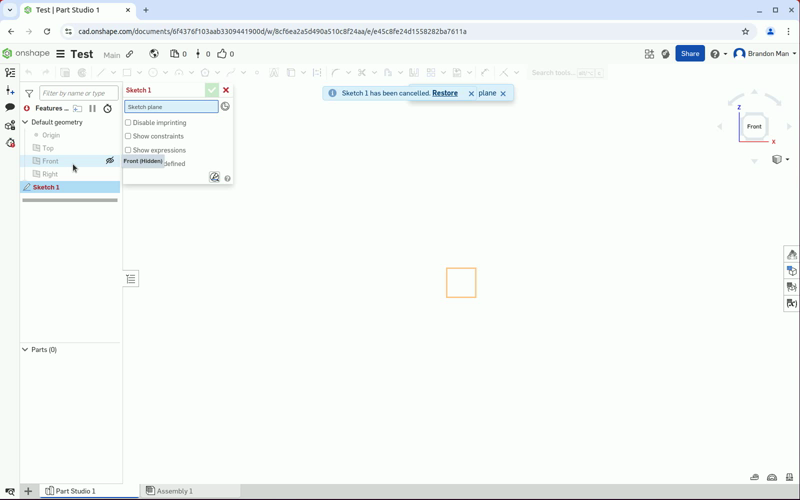
click(73, 163)
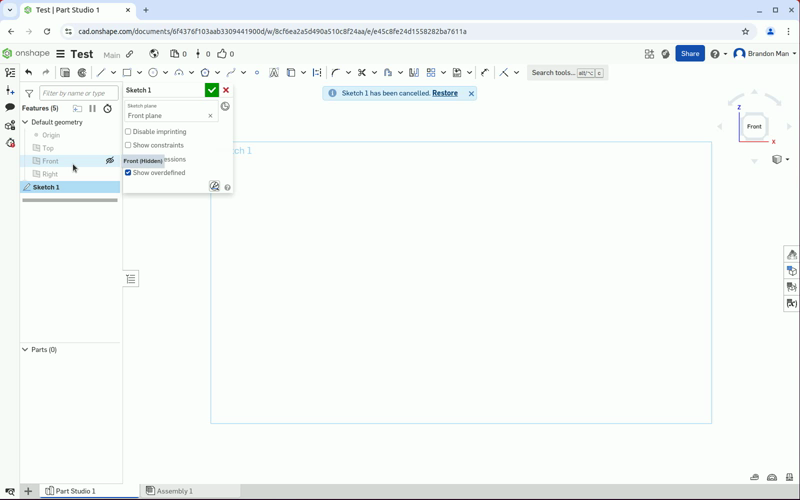
mouse_move(73, 352)
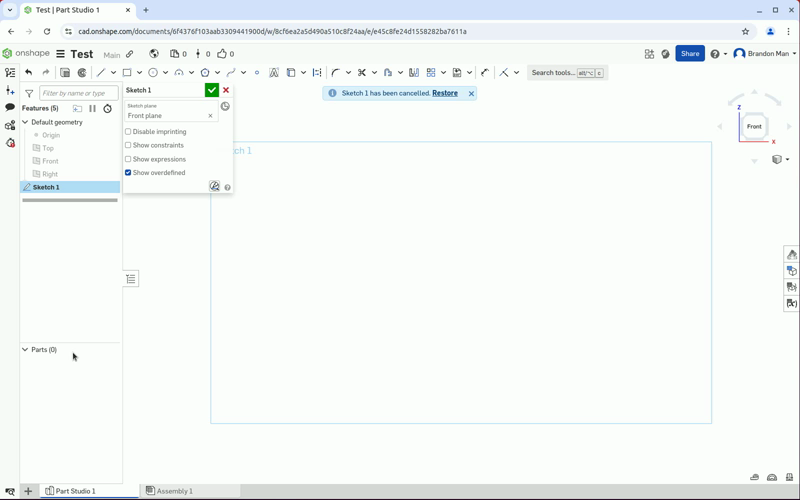
key(y)
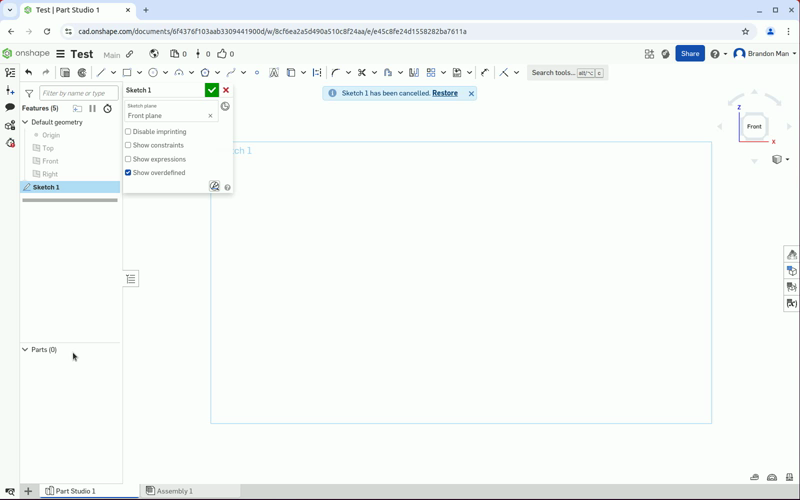
key(l)
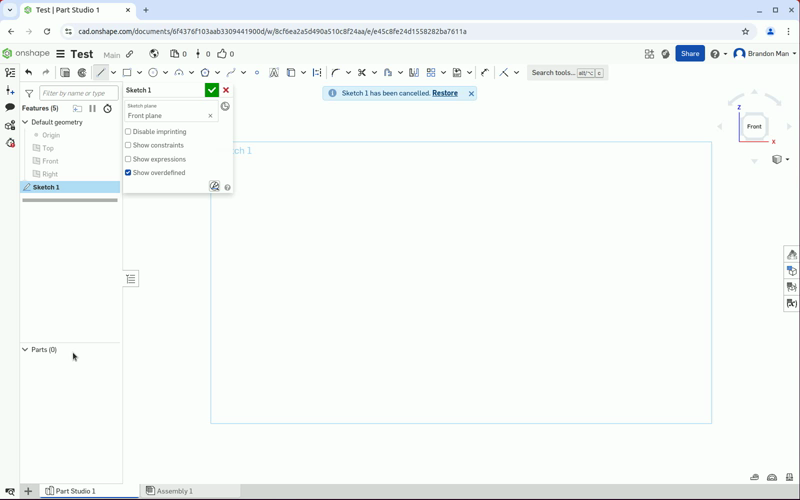
key_down(shift)
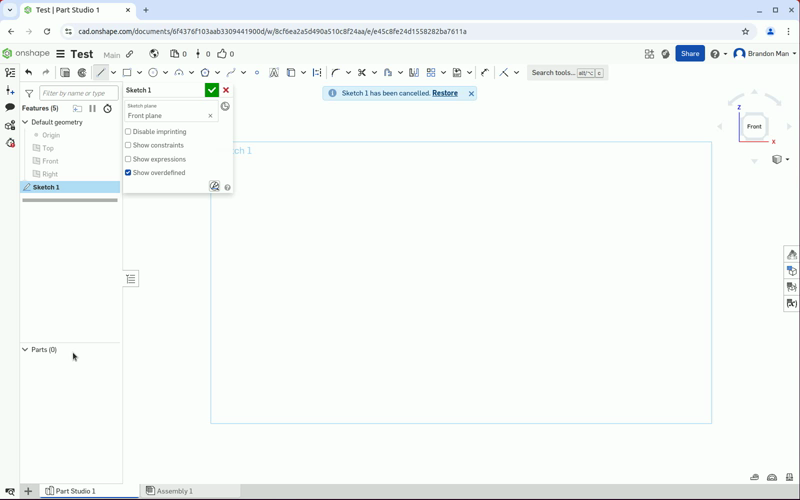
mouse_move(432, 341)
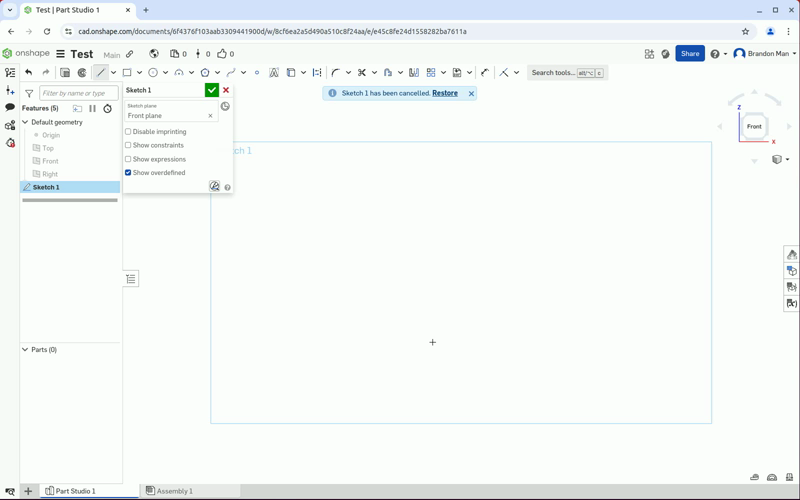
click(432, 341)
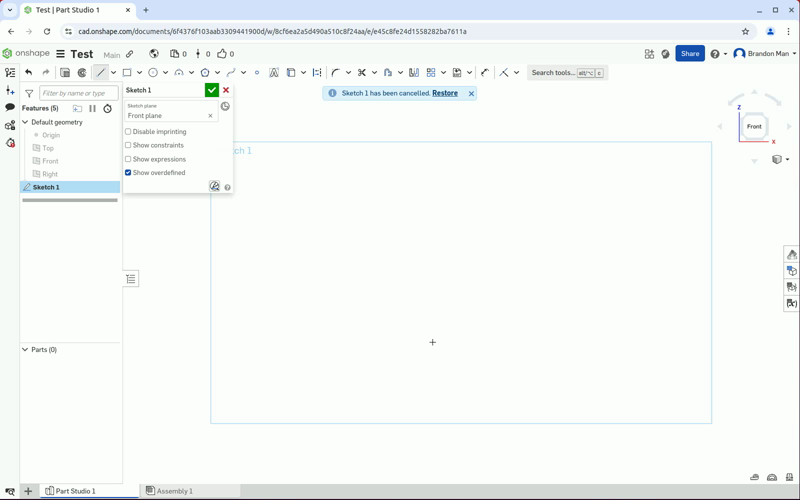
key_up(shift)
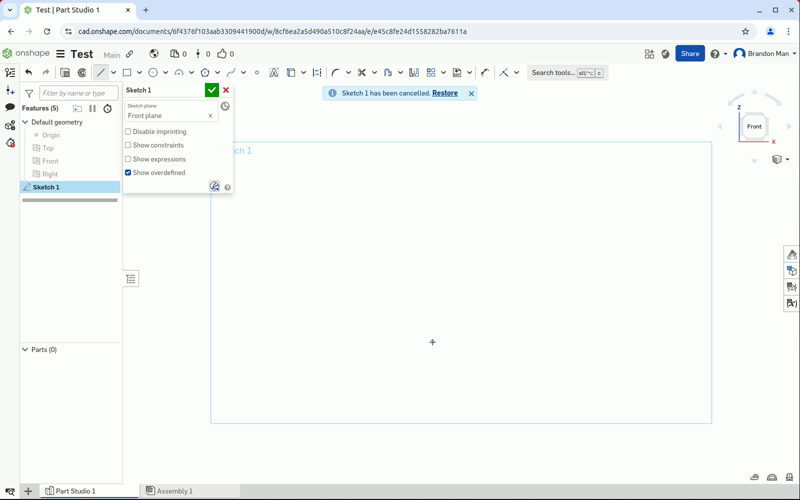
key_down(shift)
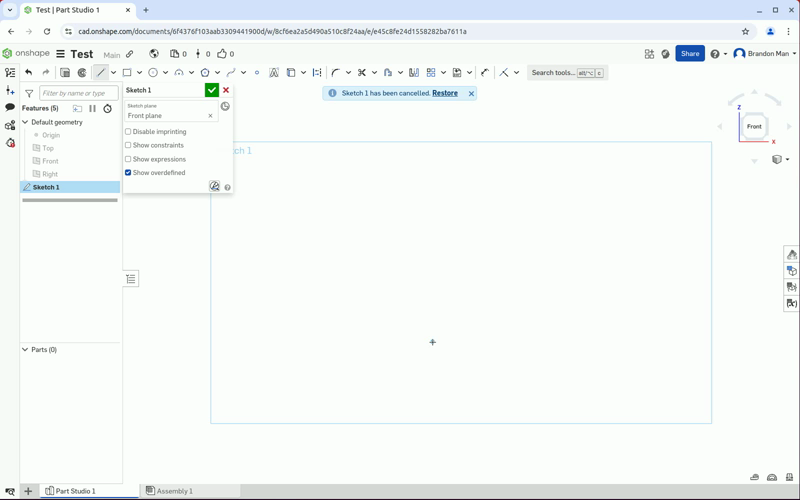
mouse_move(462, 341)
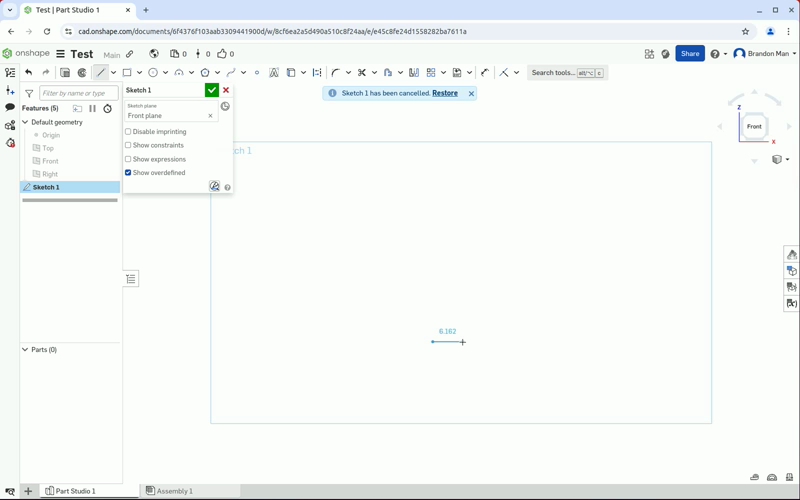
mouse_move(490, 341)
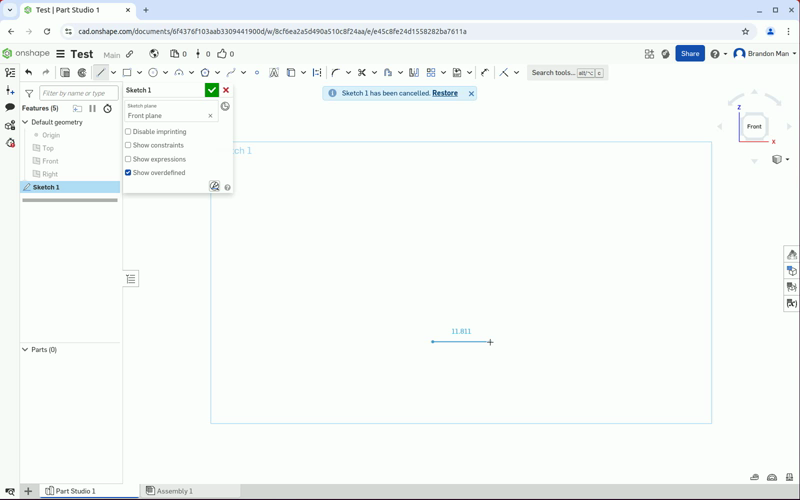
click(490, 341)
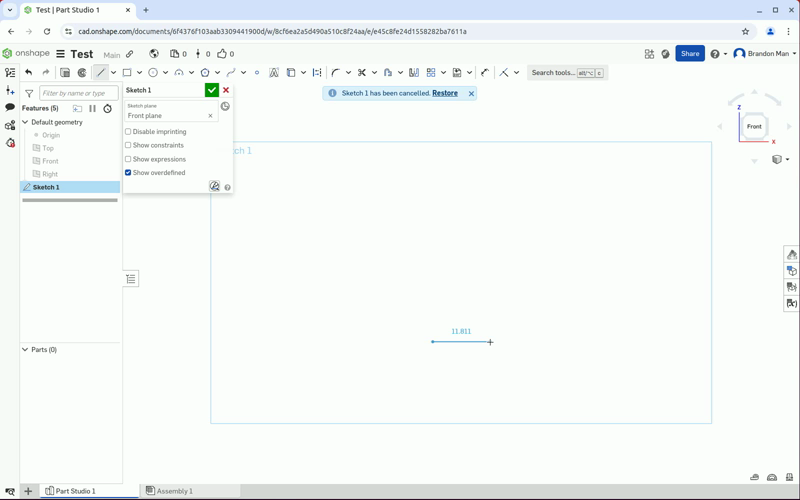
key_up(shift)
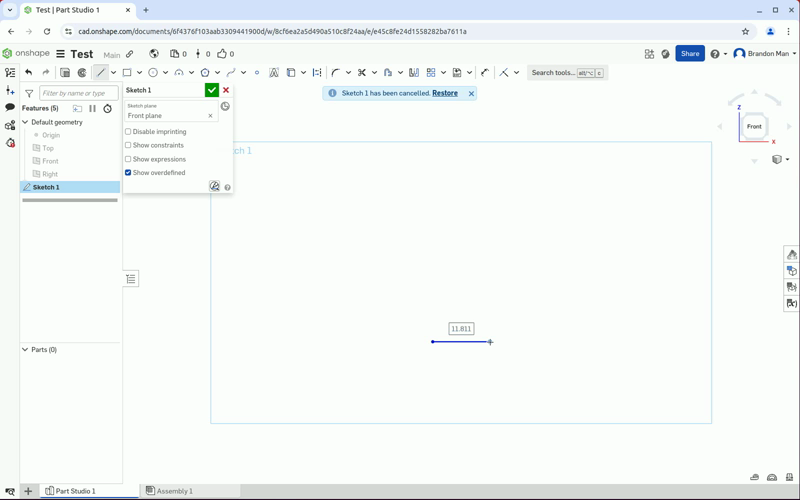
key_down(shift)
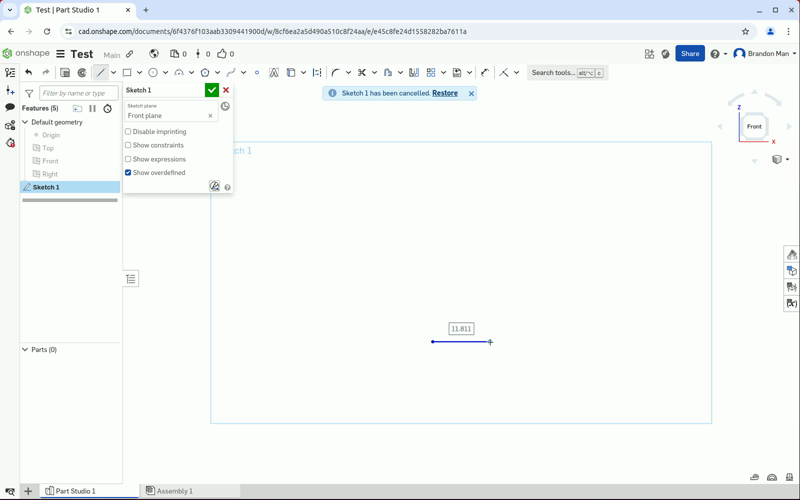
mouse_move(490, 185)
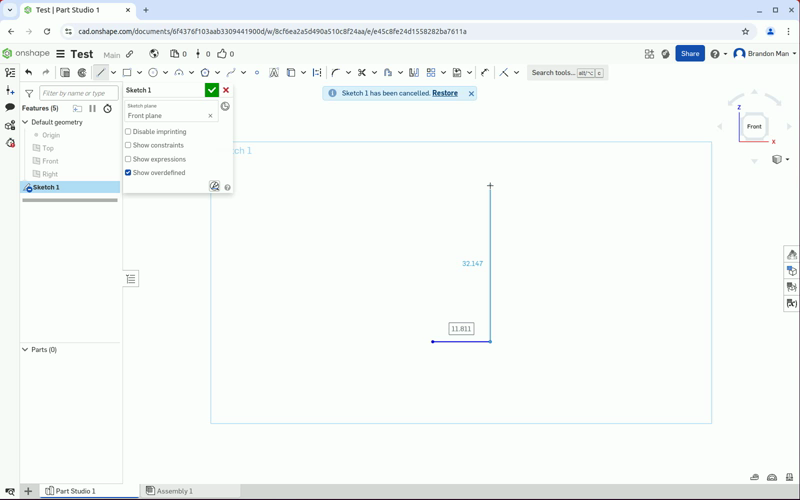
click(490, 185)
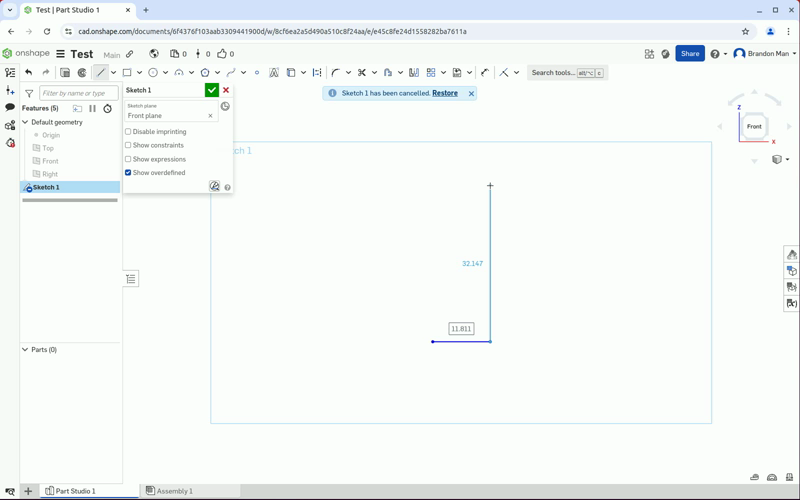
key_up(shift)
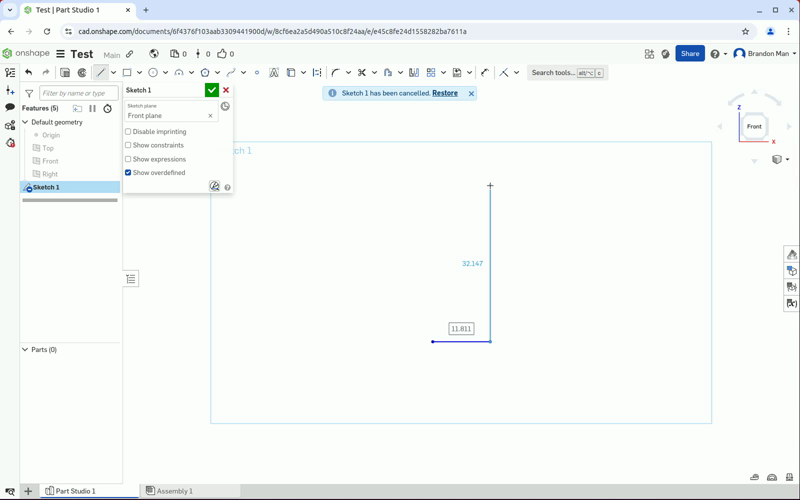
key_down(shift)
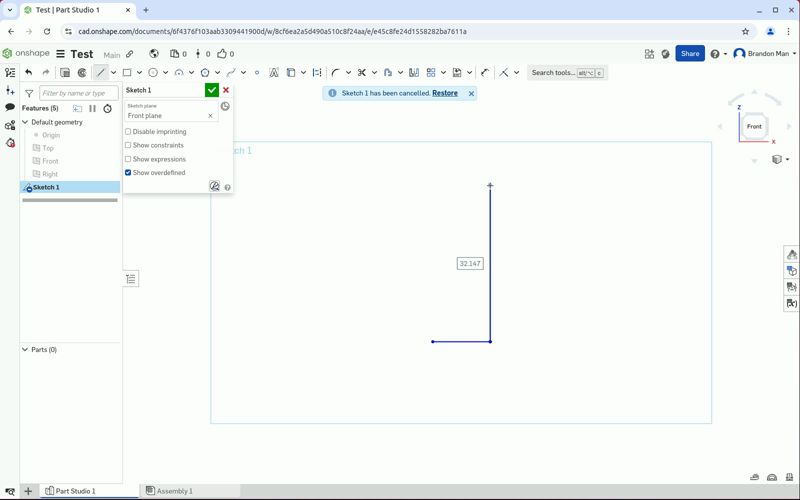
mouse_move(520, 185)
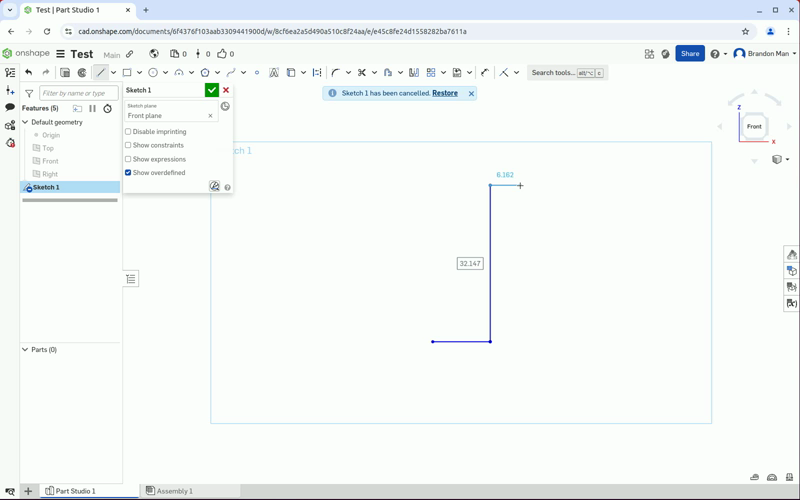
mouse_move(432, 185)
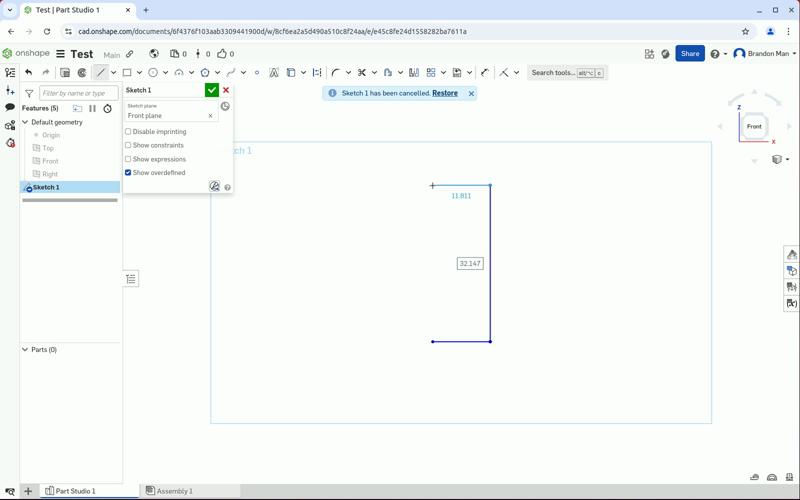
click(432, 185)
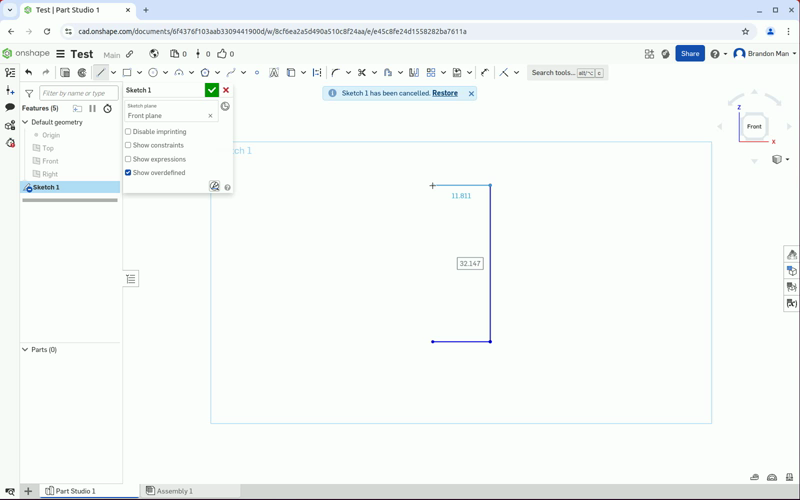
key_up(shift)
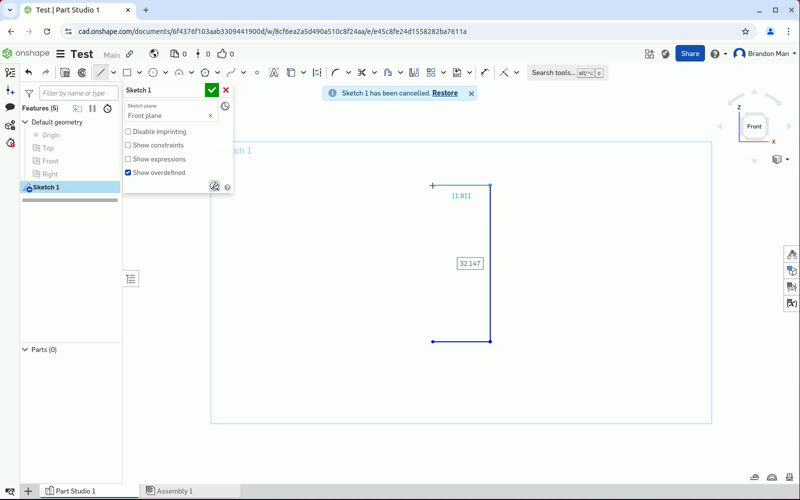
key_down(shift)
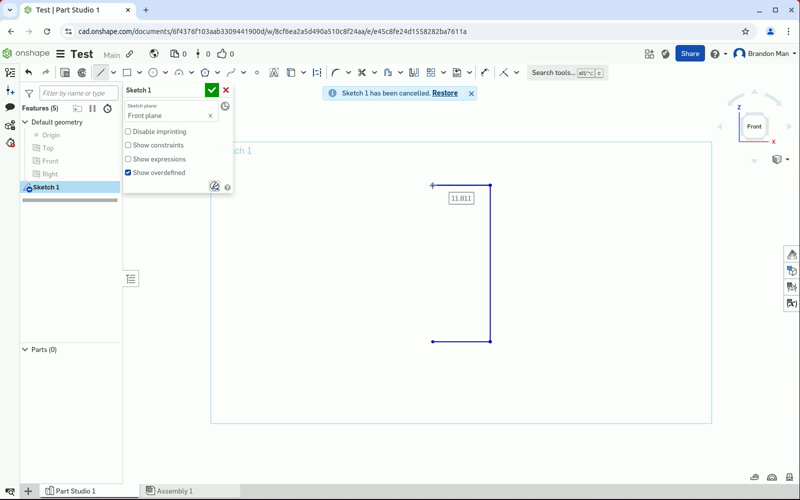
mouse_move(432, 341)
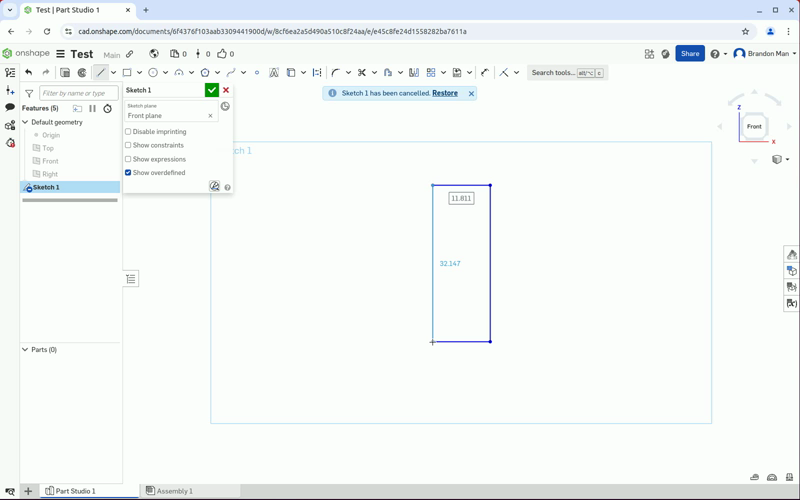
key_up(shift)
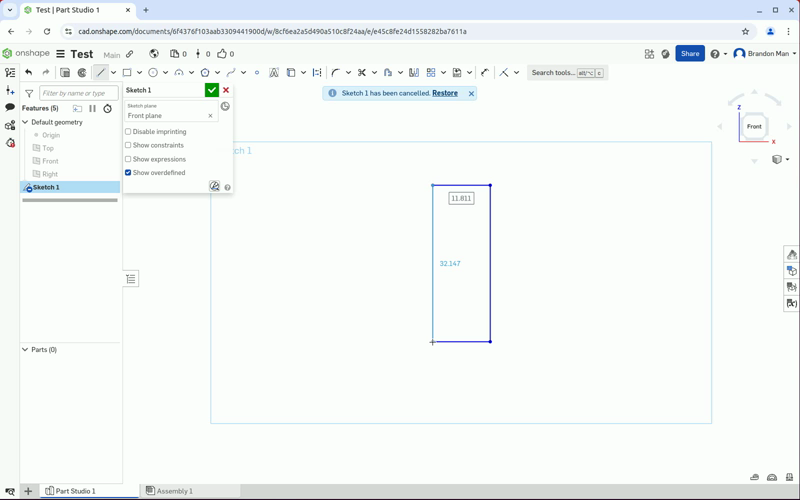
click(432, 341)
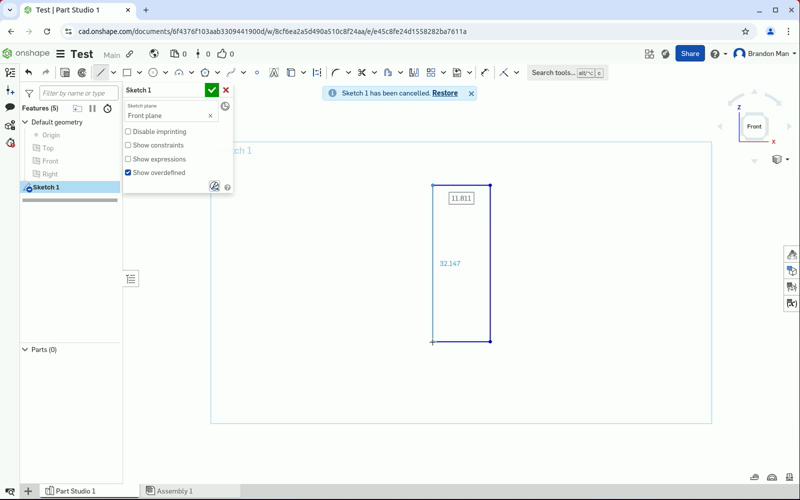
key(esc)
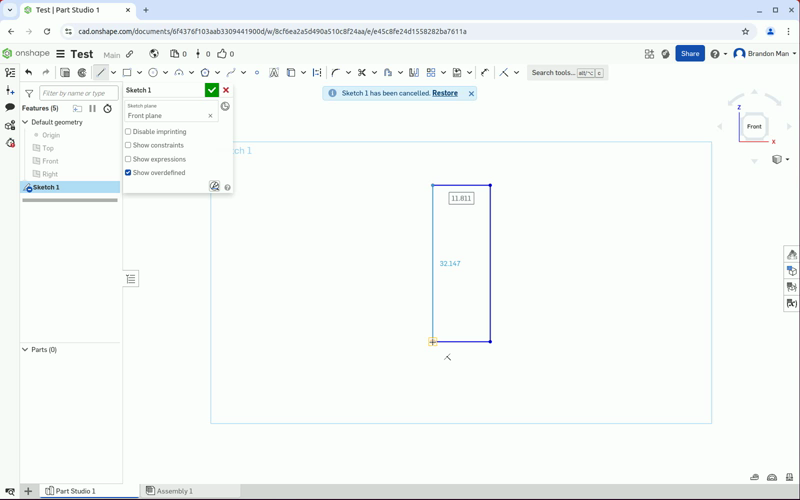
mouse_move(452, 200)
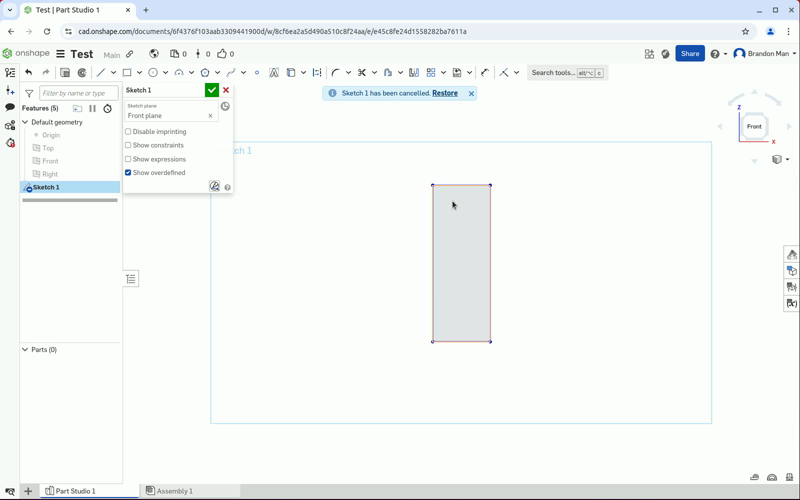
click(452, 200)
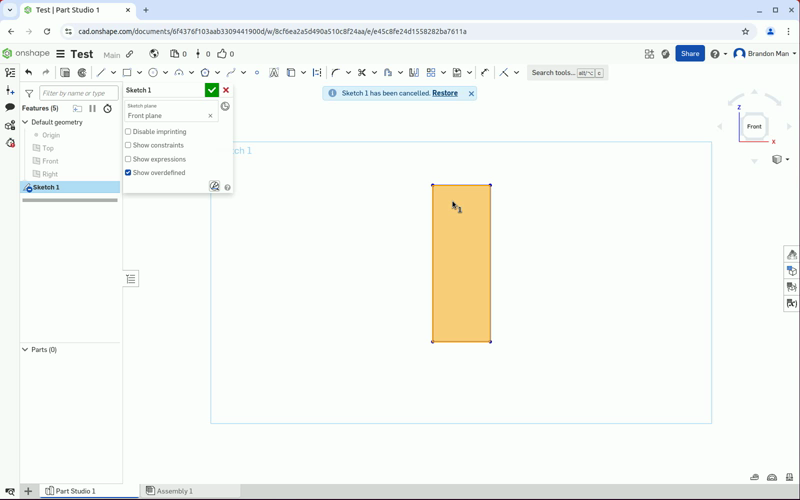
mouse_move(73, 352)
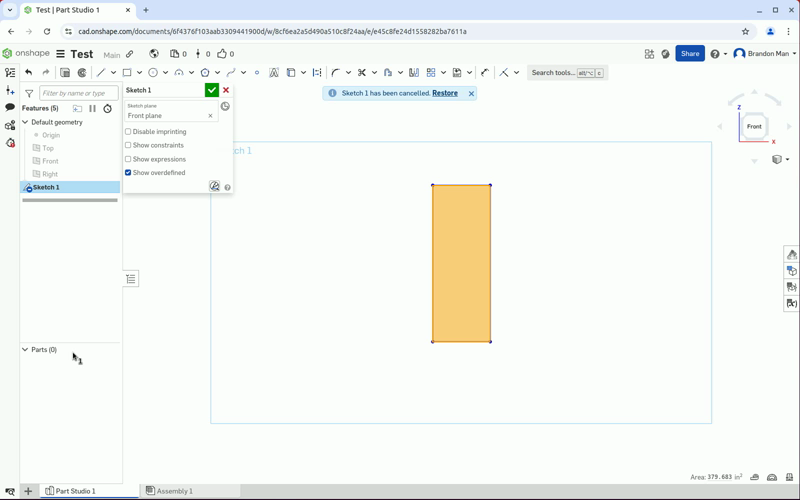
key(shift+y)
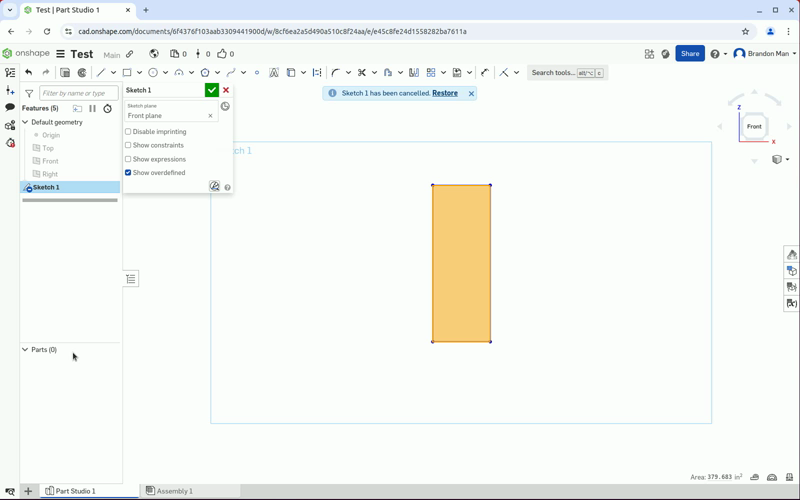
key(shift+e)
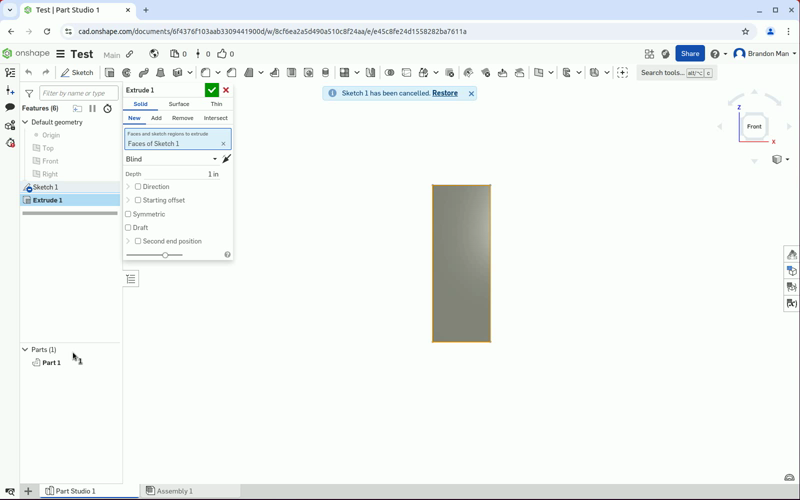
mouse_move(143, 106)
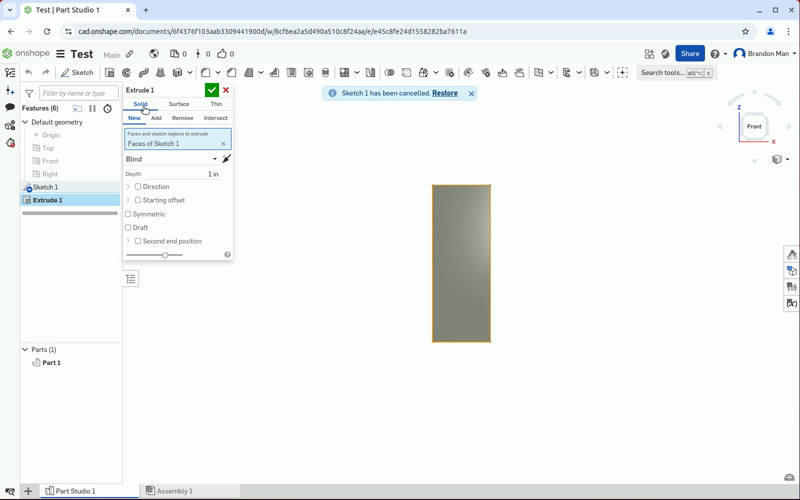
click(143, 106)
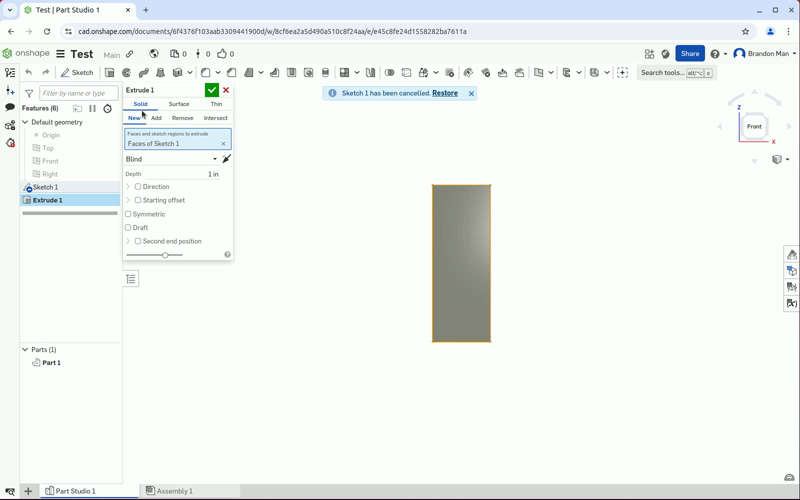
mouse_move(137, 120)
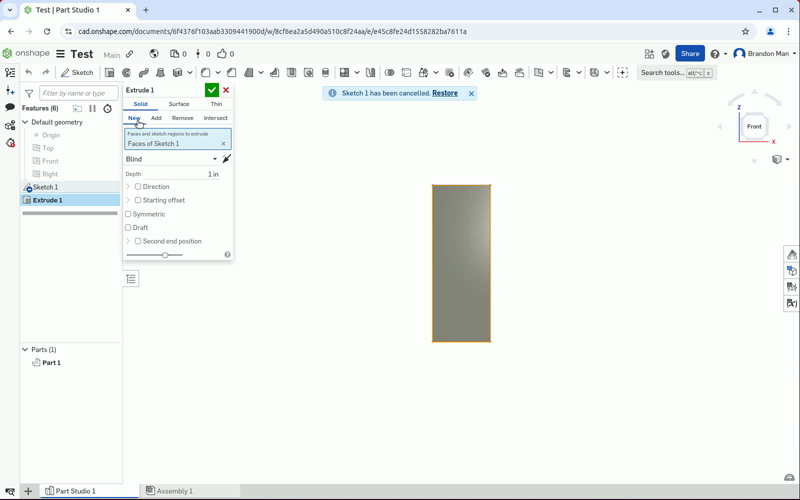
click(137, 120)
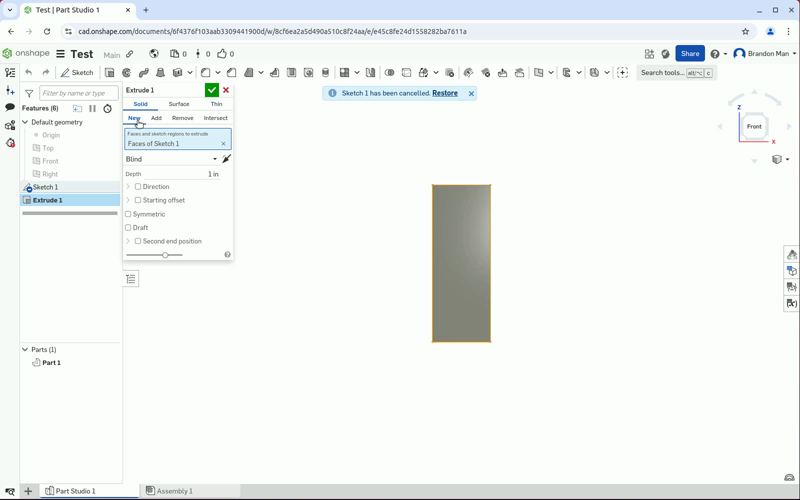
key(tab, 4)
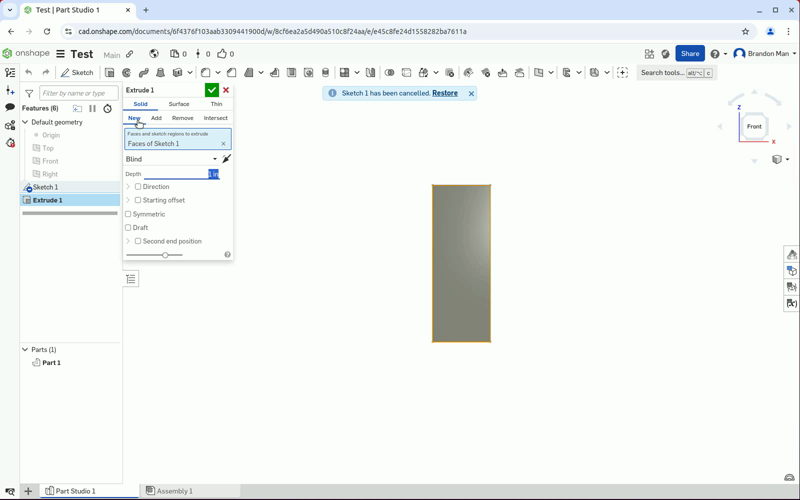
text(0.241)
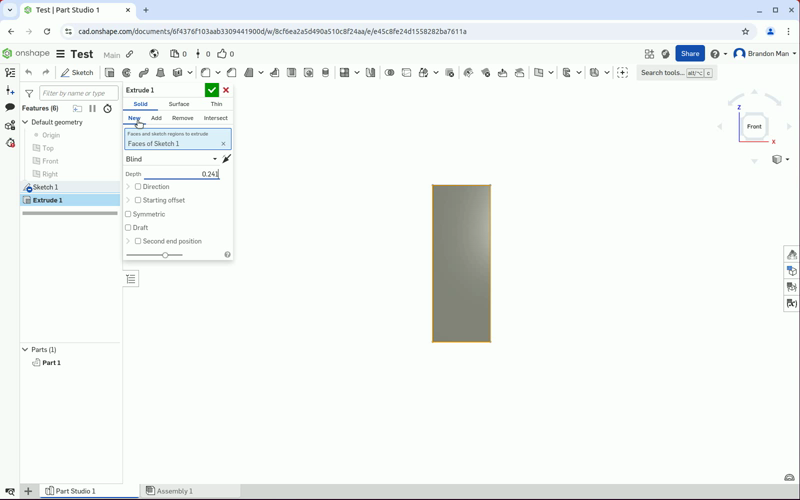
key(enter)
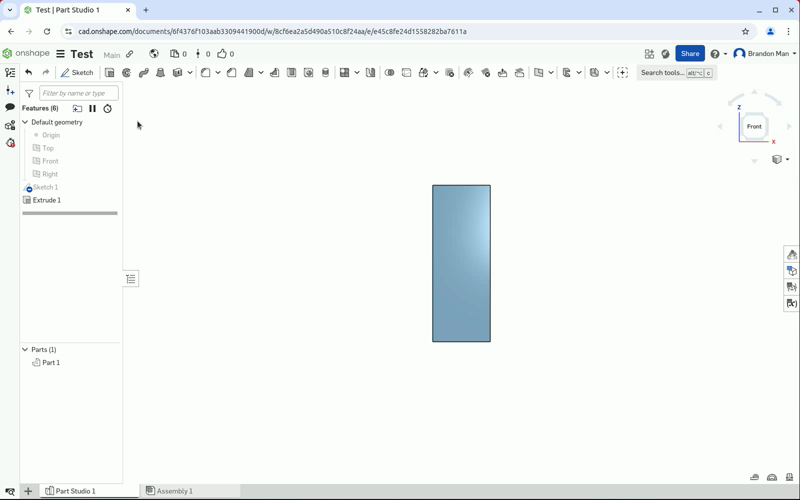
key(shift+h)
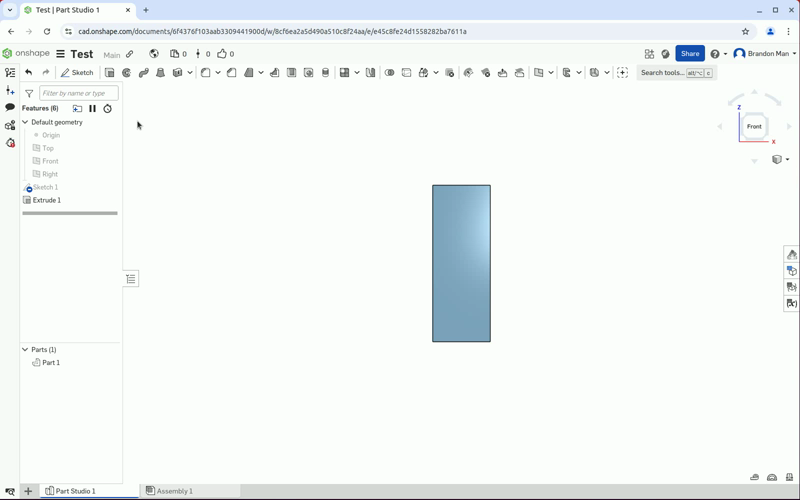
key(shift+h)
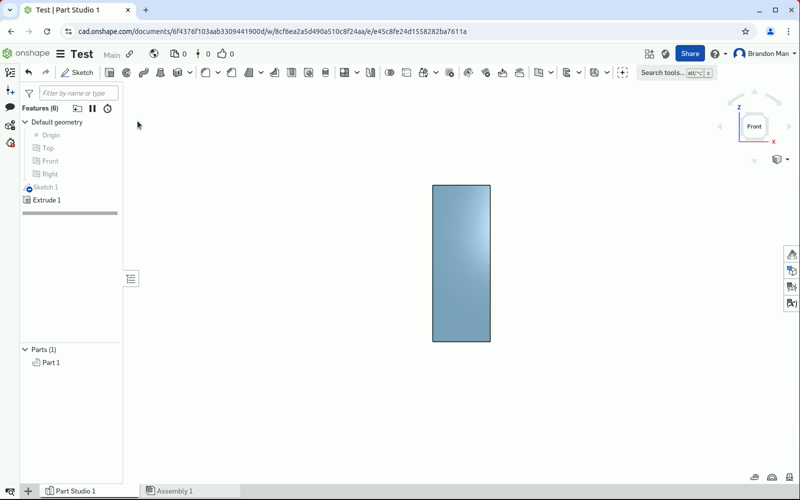
mouse_move(73, 189)
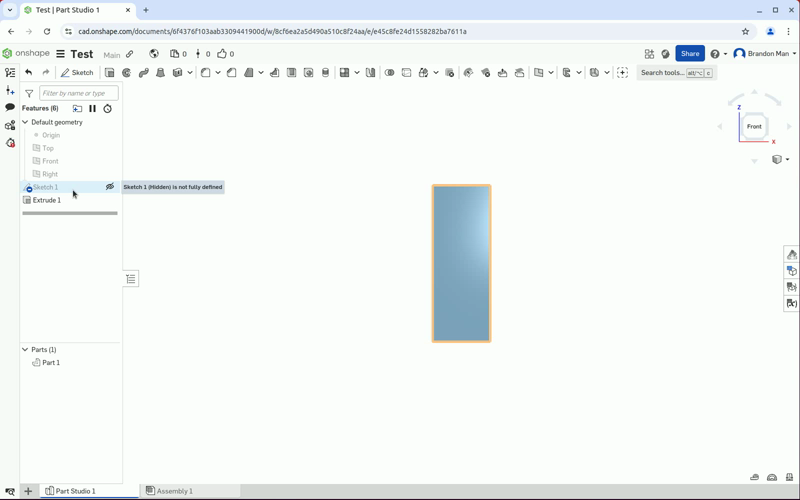
click(73, 189)
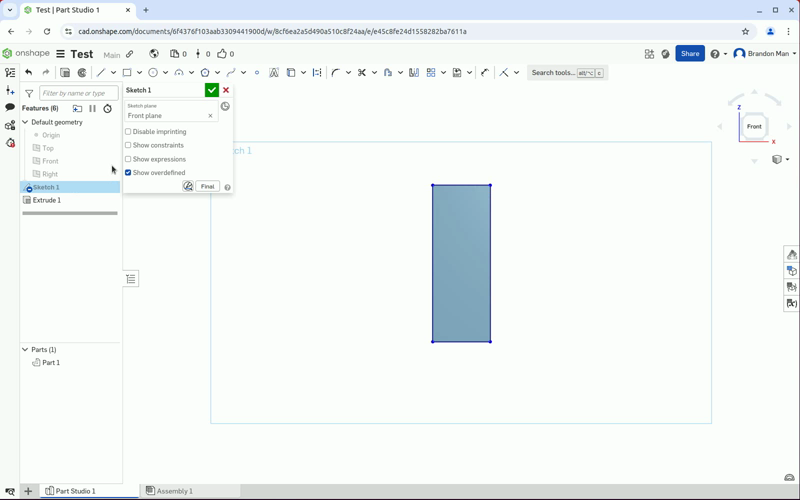
mouse_move(229, 92)
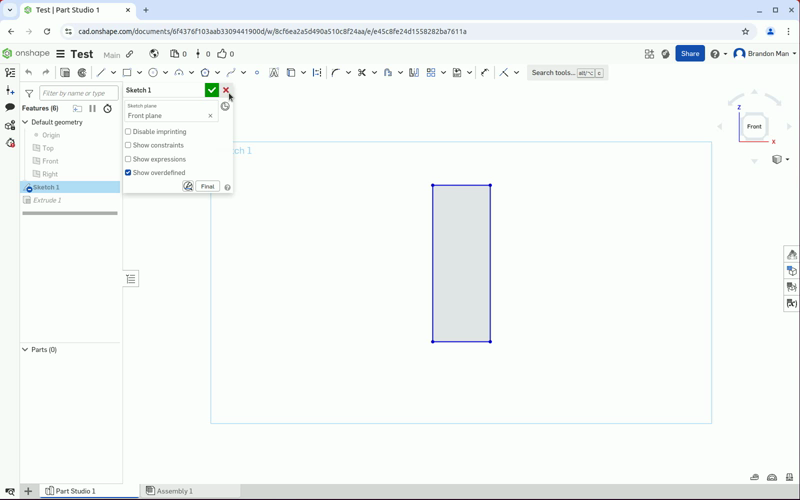
click(229, 92)
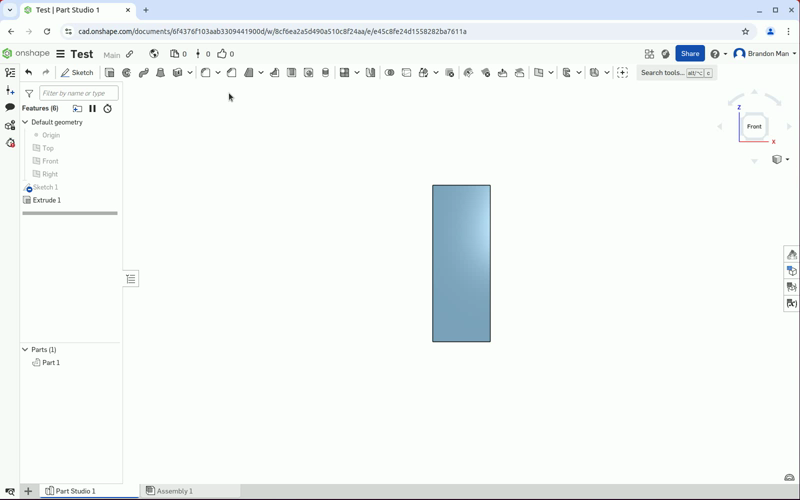
mouse_move(541, 75)
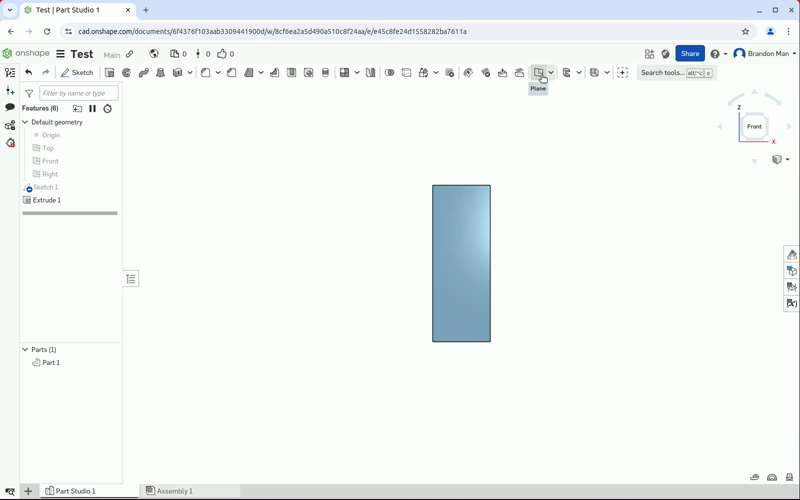
click(541, 75)
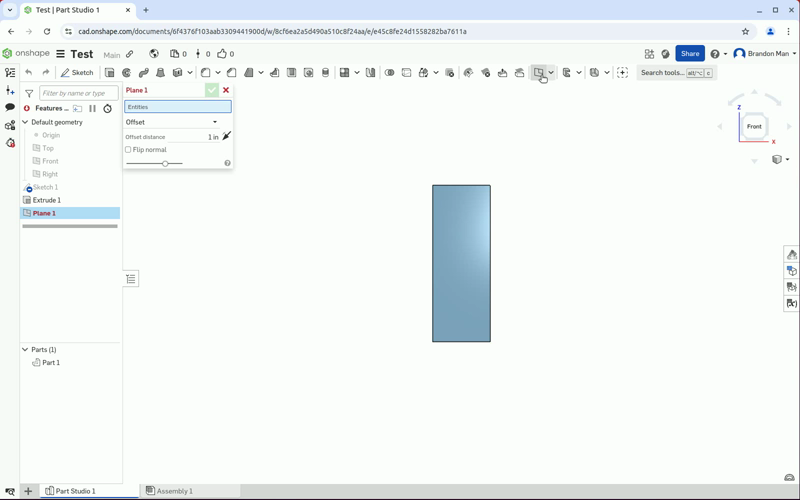
mouse_move(73, 163)
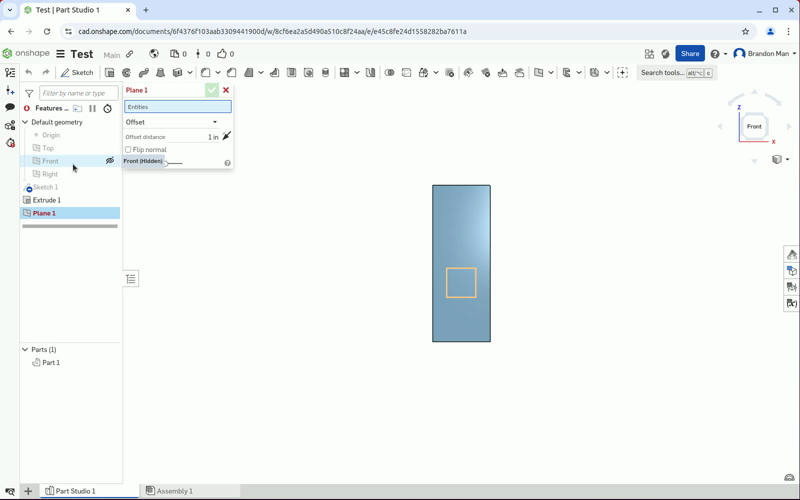
click(73, 163)
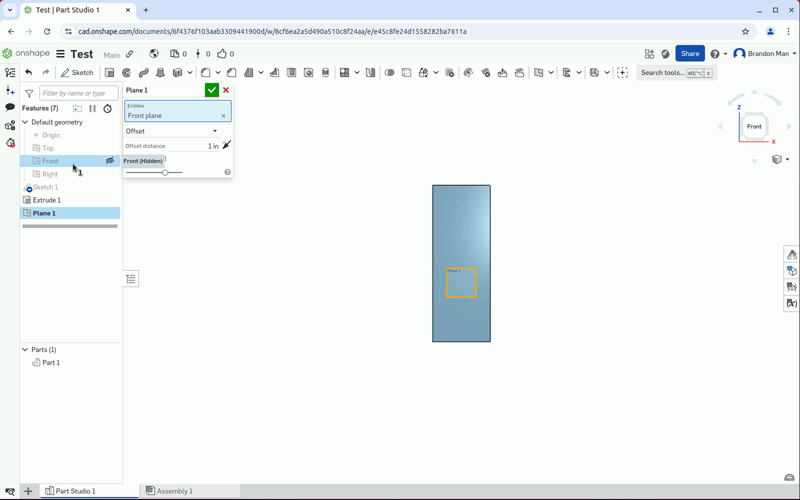
key(tab, 2)
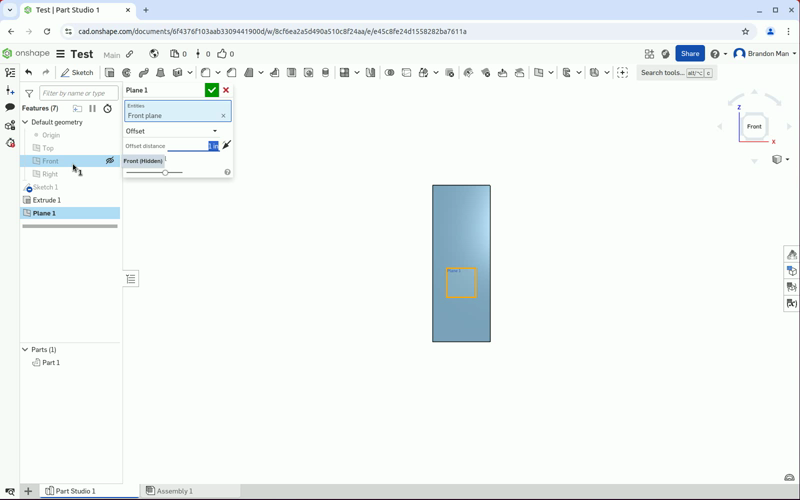
text(0.246)
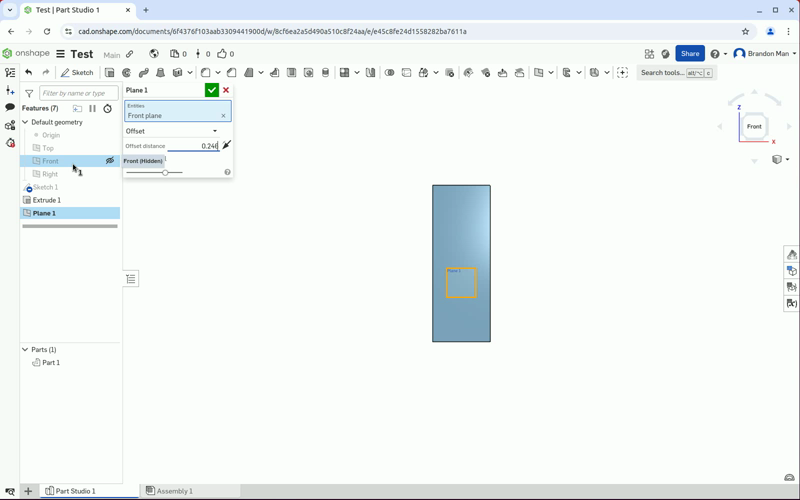
key(enter, 2)
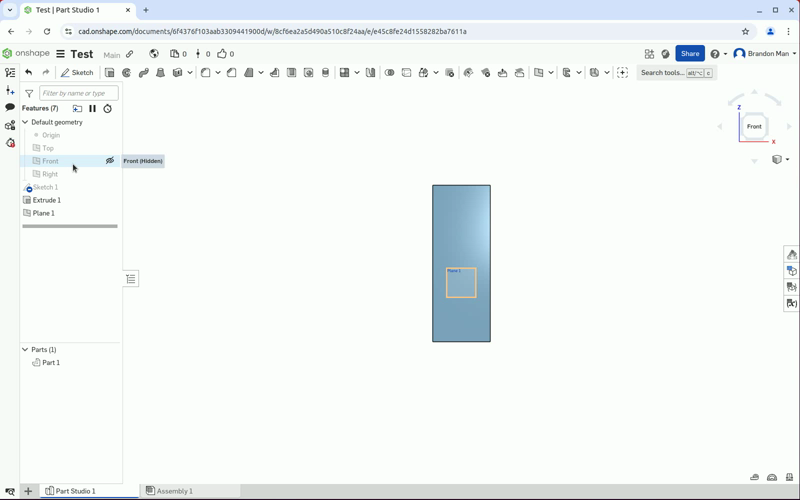
key(shift+s)
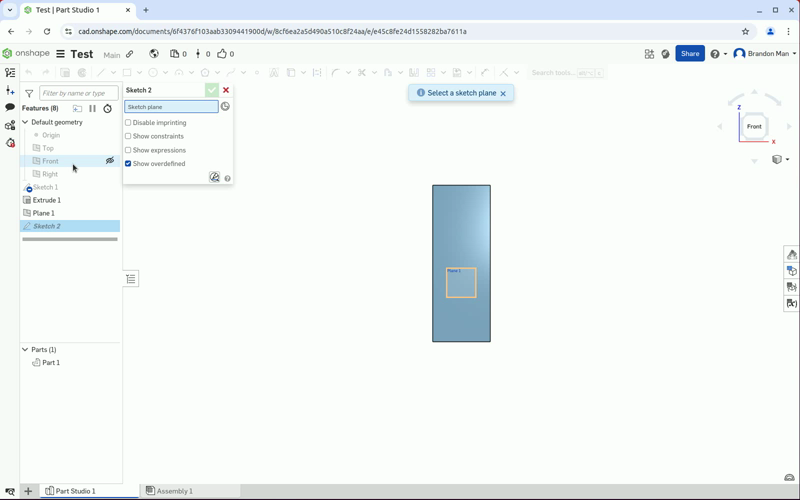
mouse_move(73, 215)
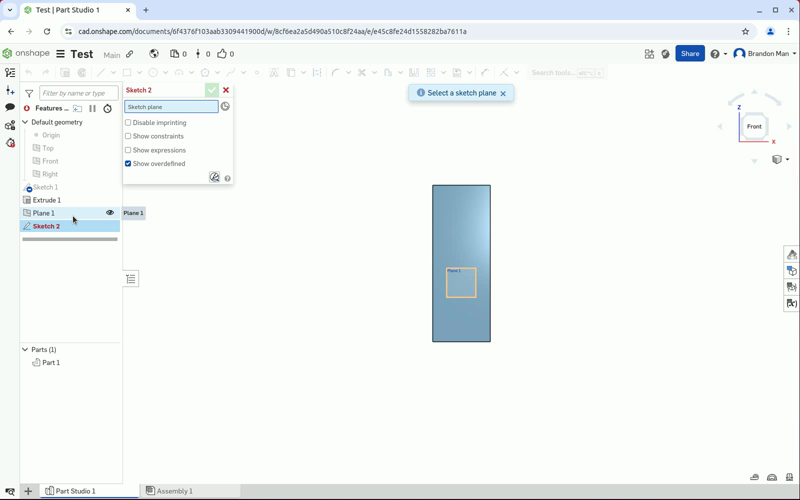
click(73, 215)
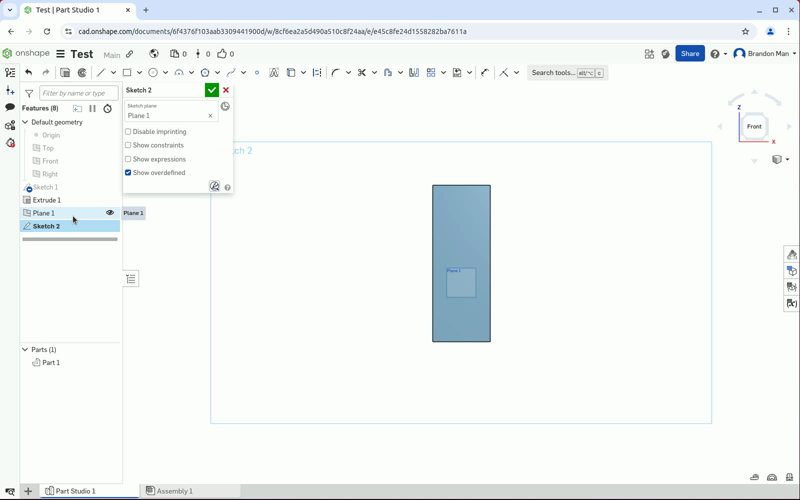
mouse_move(73, 352)
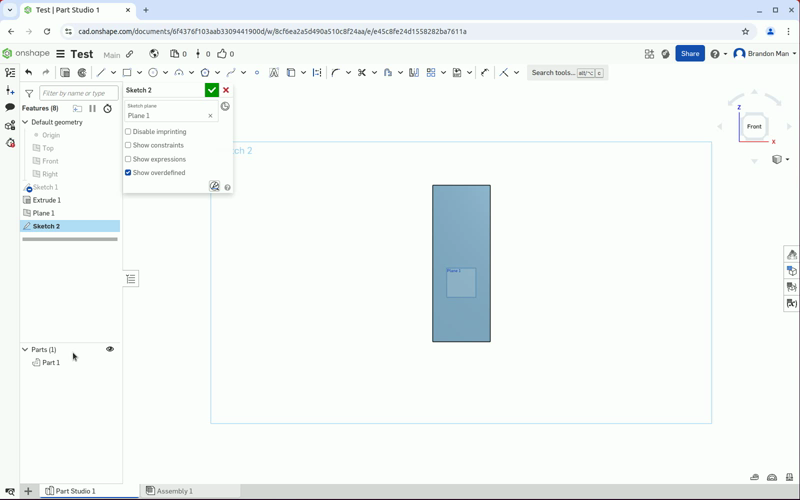
key(y)
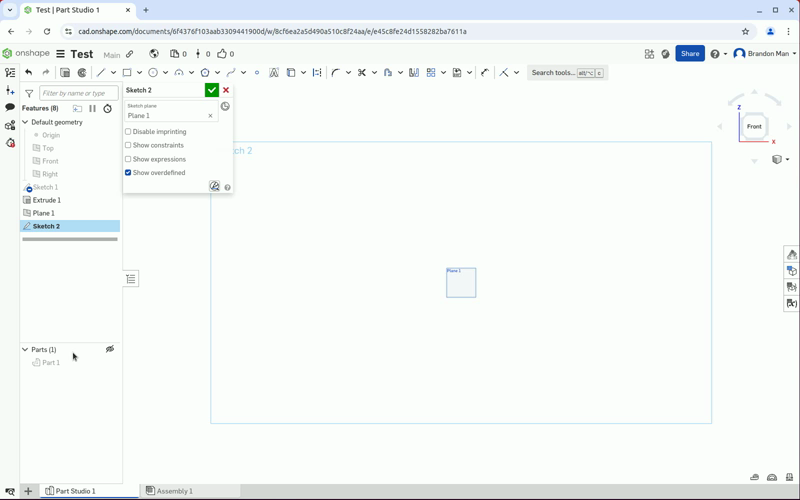
key(l)
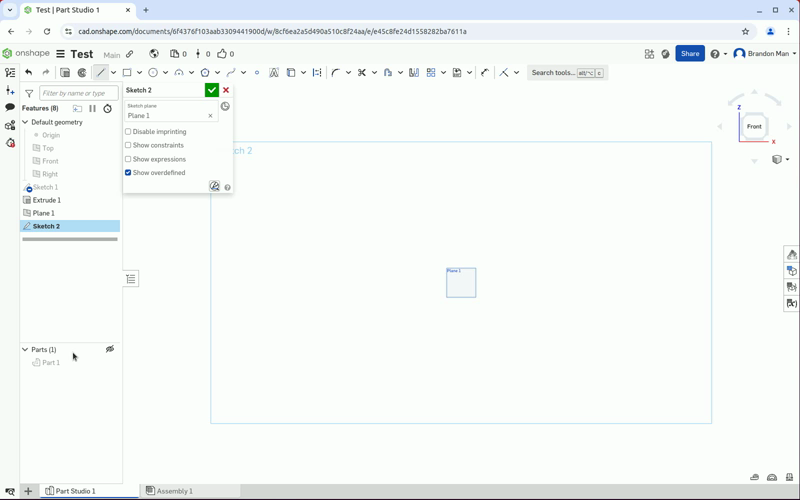
key_down(shift)
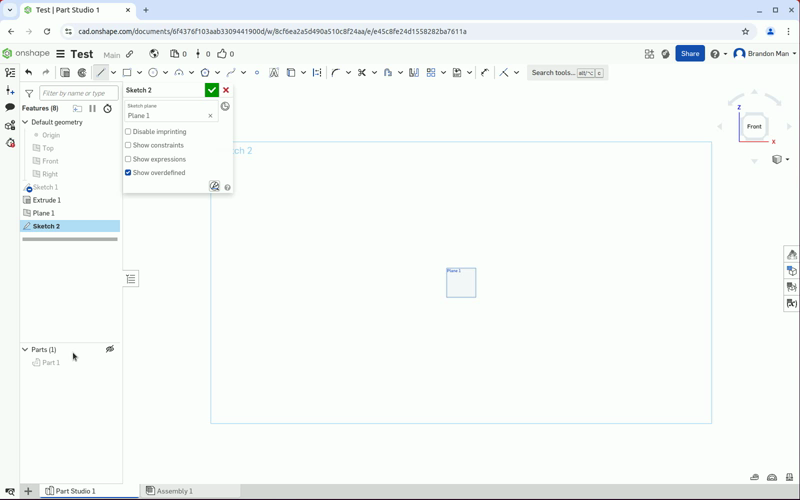
mouse_move(432, 341)
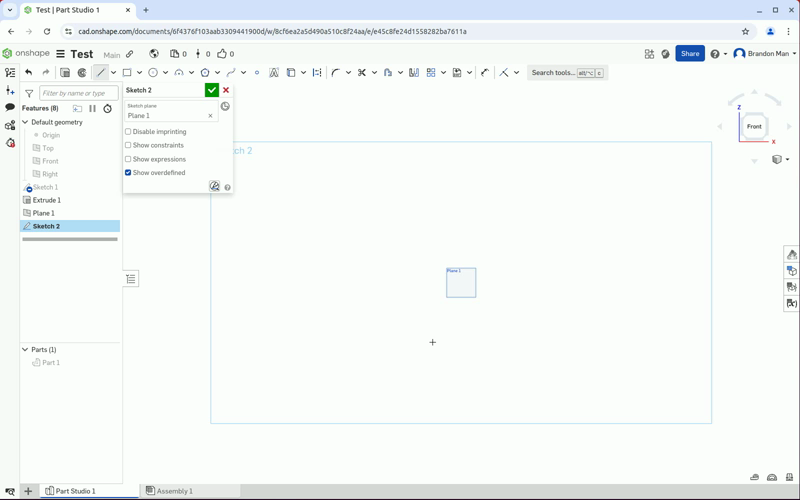
click(432, 341)
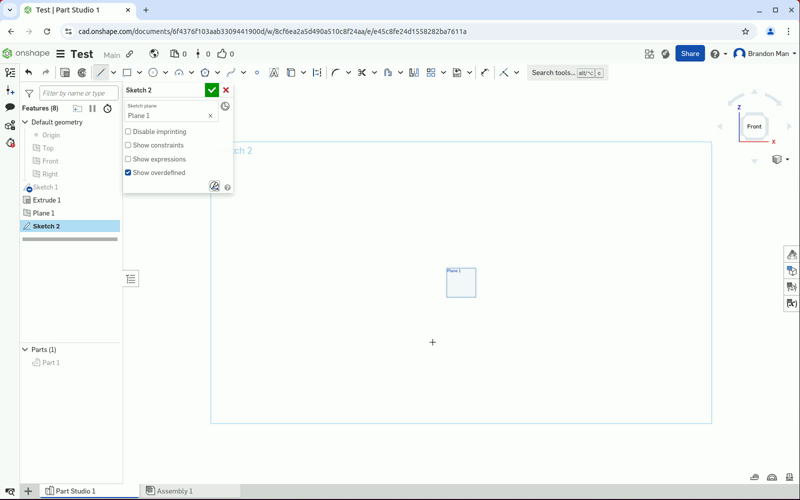
key_up(shift)
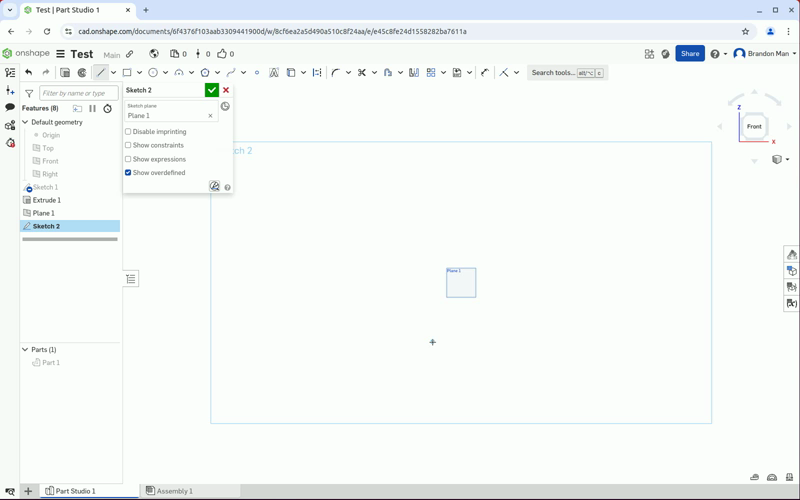
key_down(shift)
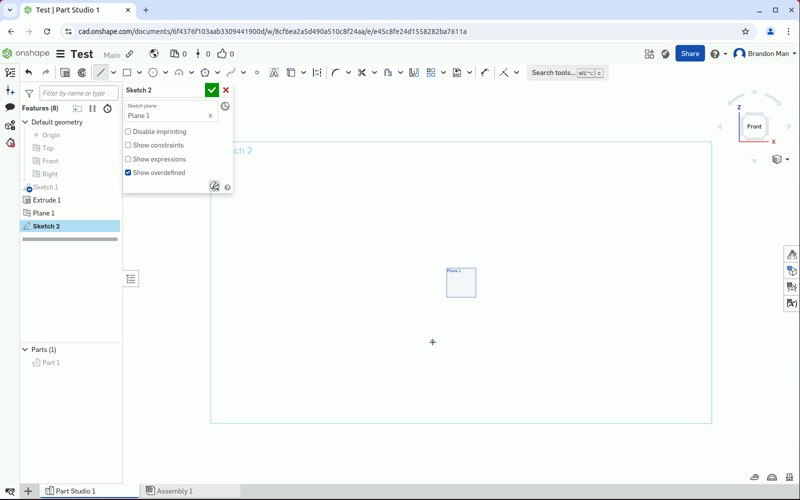
mouse_move(462, 341)
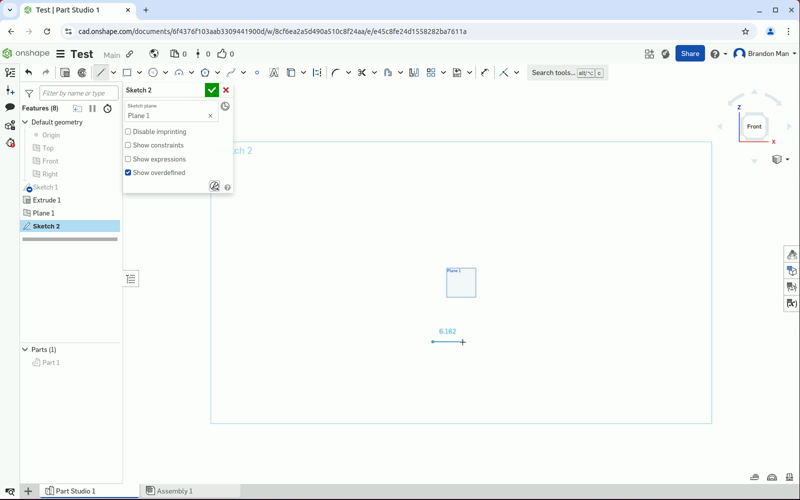
mouse_move(490, 341)
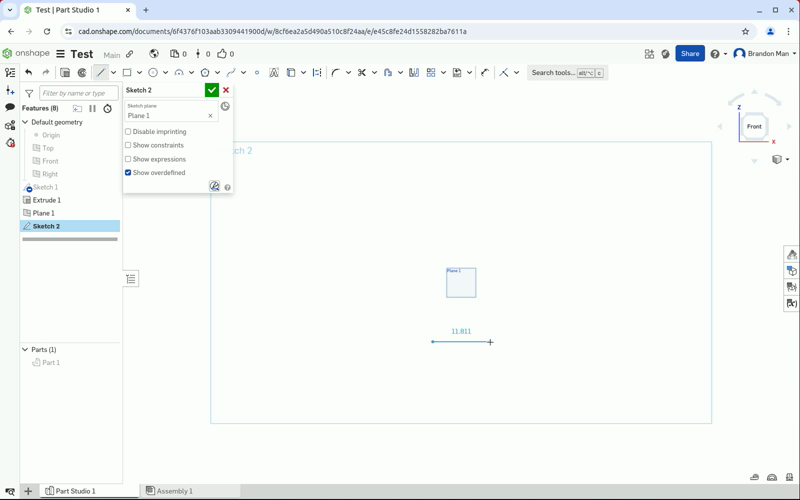
click(490, 341)
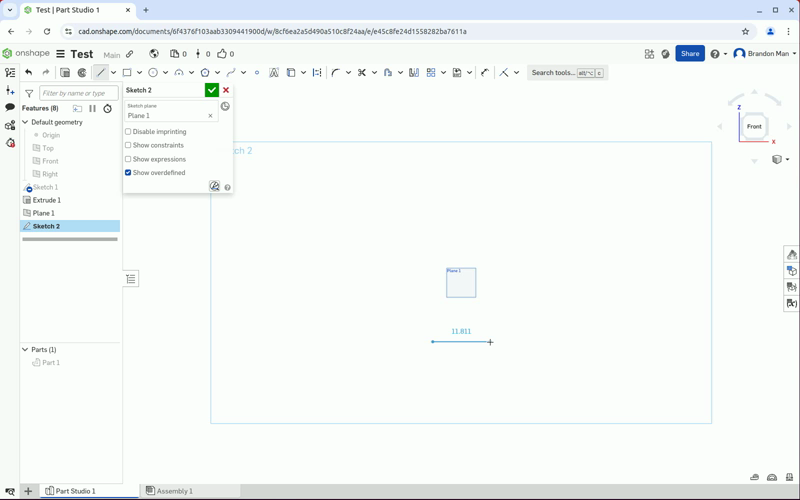
key_up(shift)
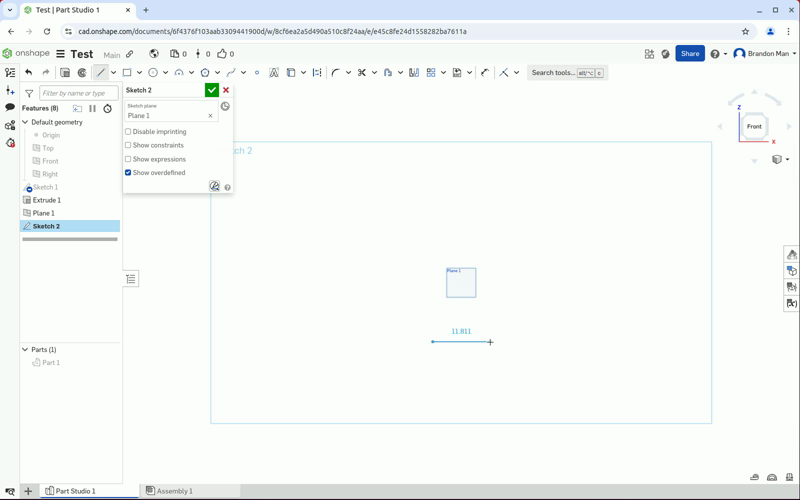
key_down(shift)
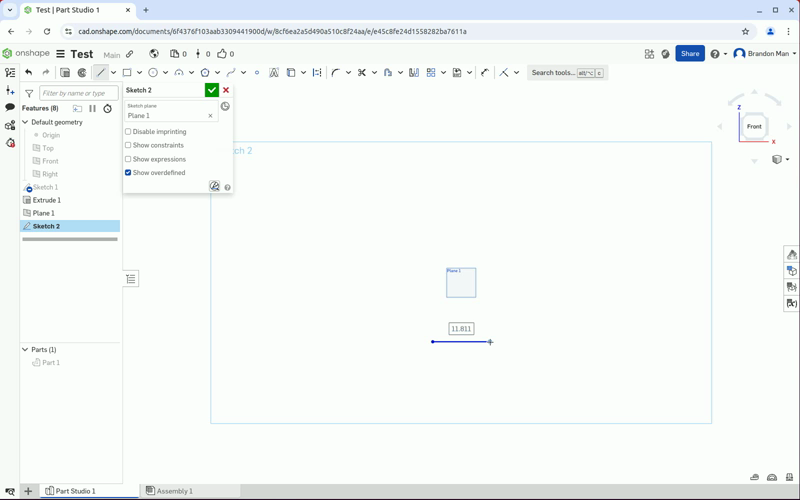
mouse_move(490, 185)
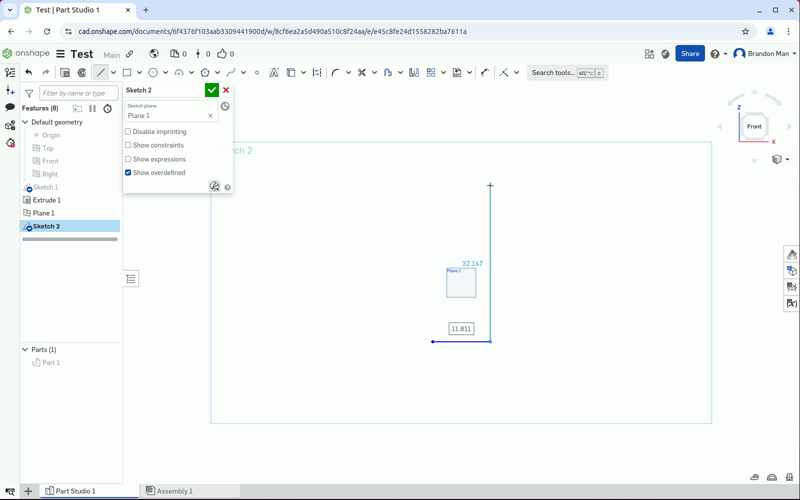
click(490, 185)
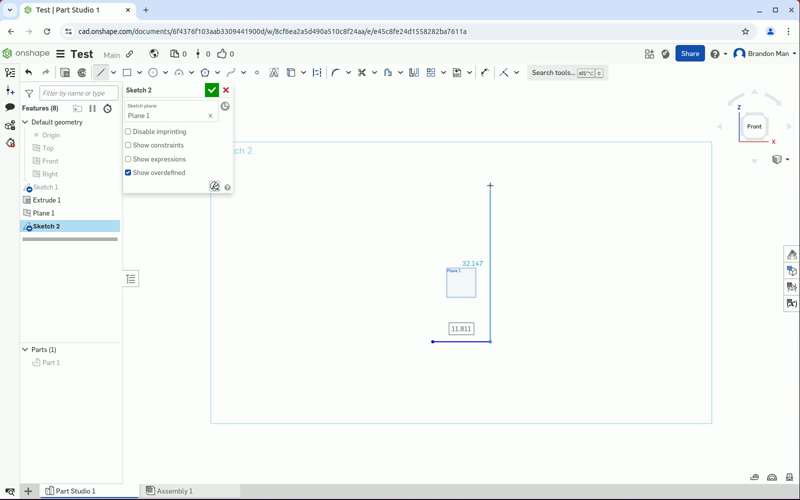
key_up(shift)
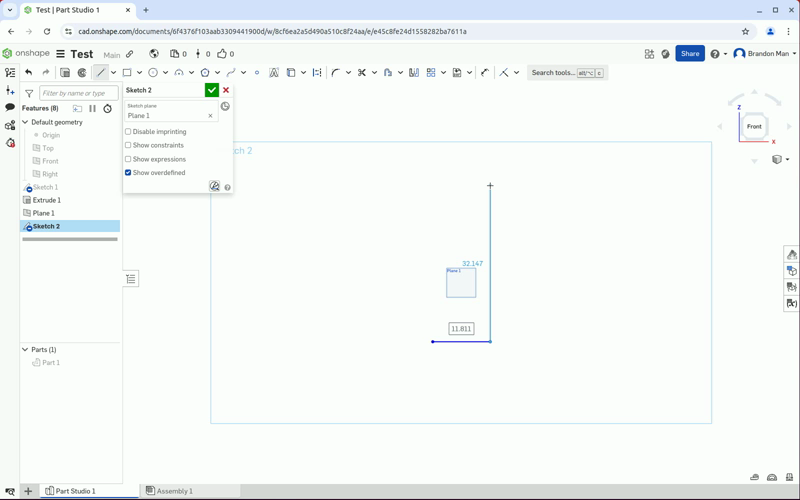
key_down(shift)
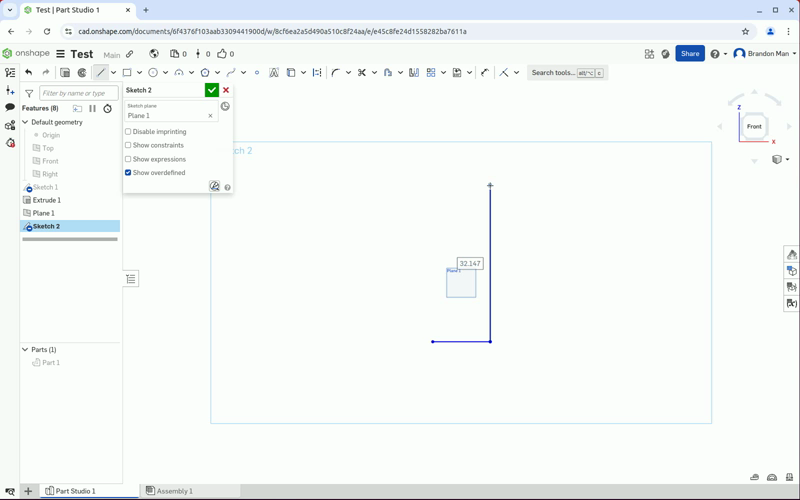
mouse_move(520, 185)
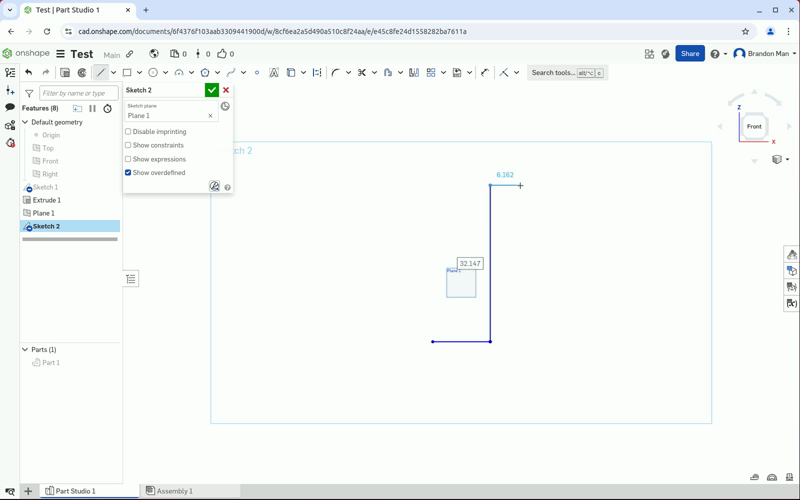
mouse_move(432, 185)
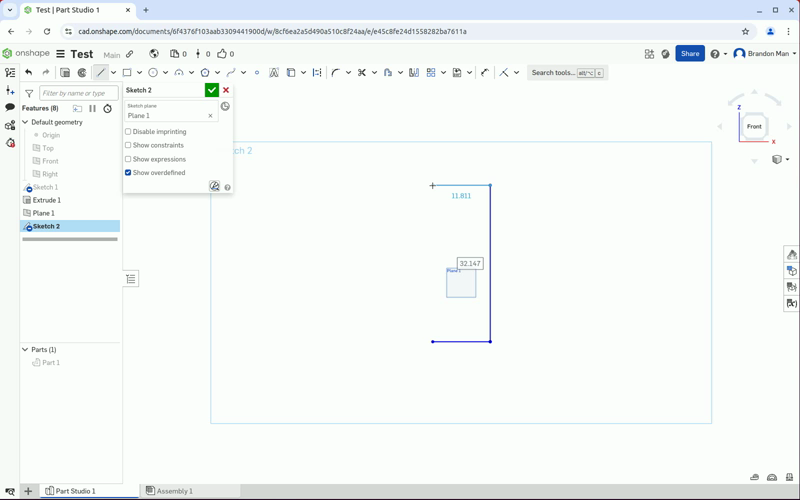
click(432, 185)
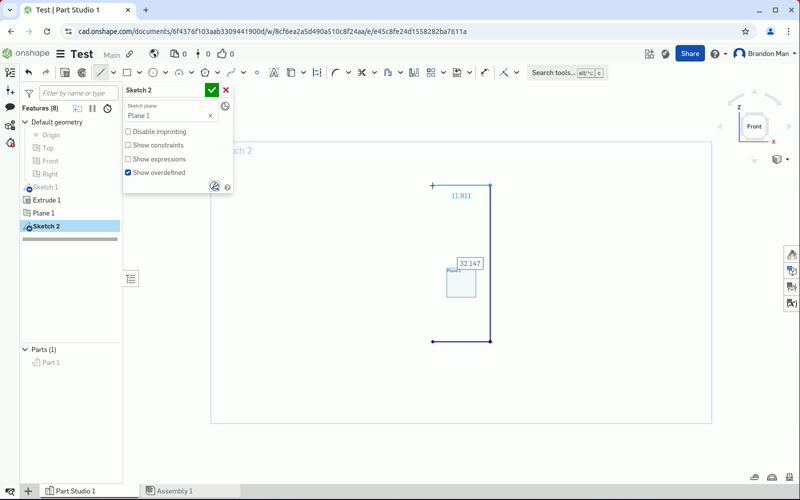
key_up(shift)
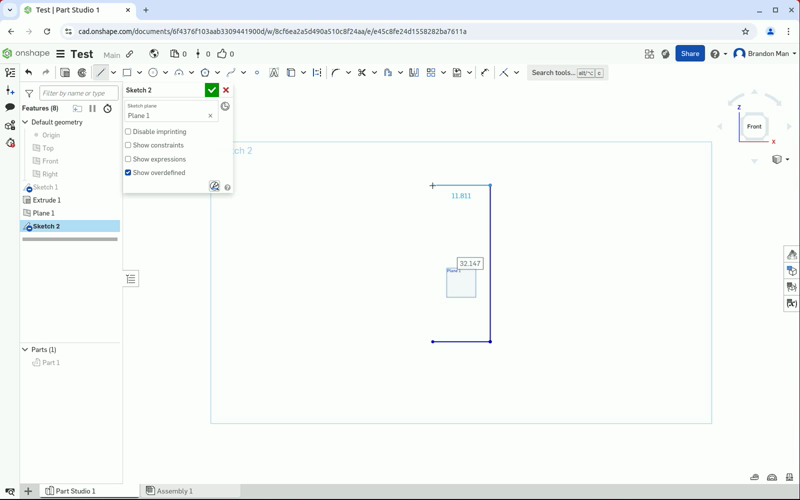
key_down(shift)
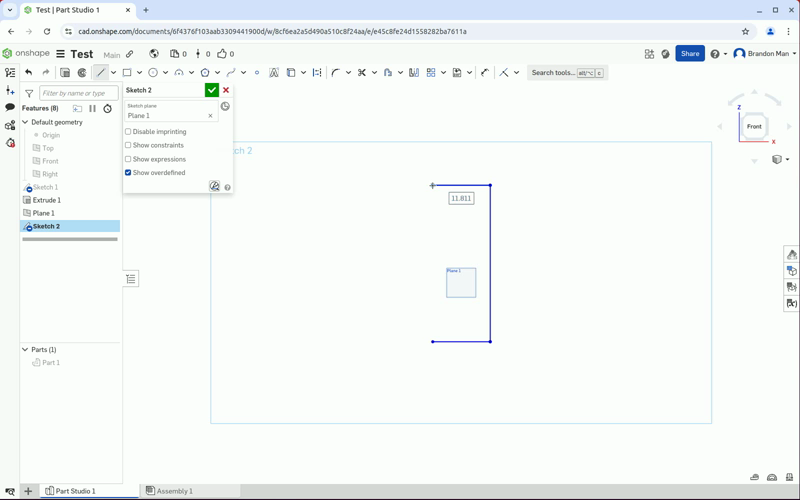
mouse_move(432, 341)
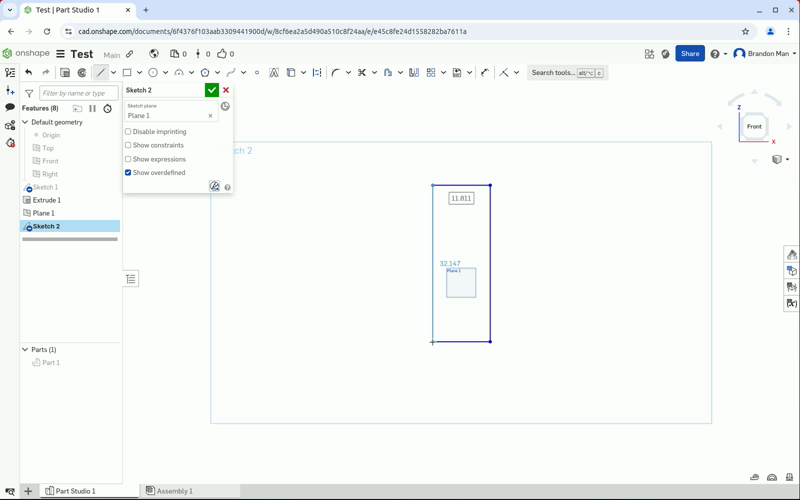
key_up(shift)
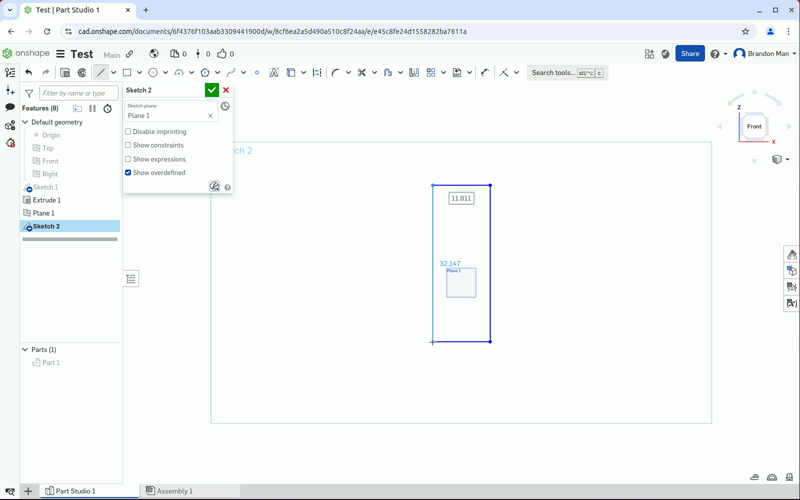
click(432, 341)
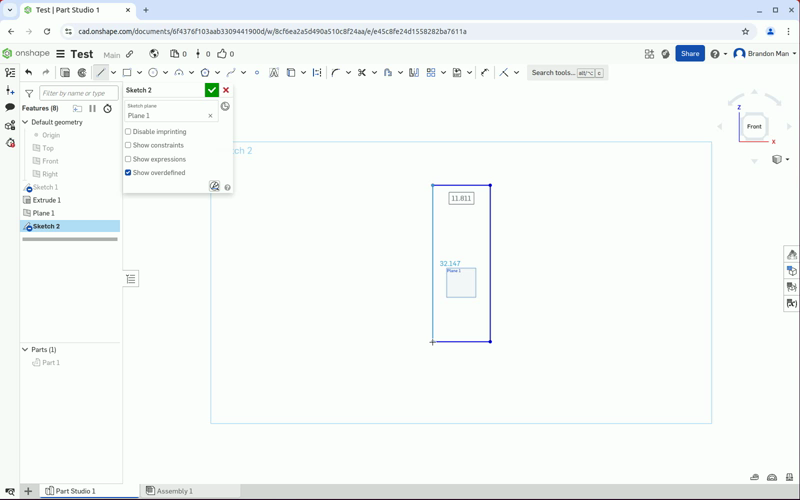
key(esc)
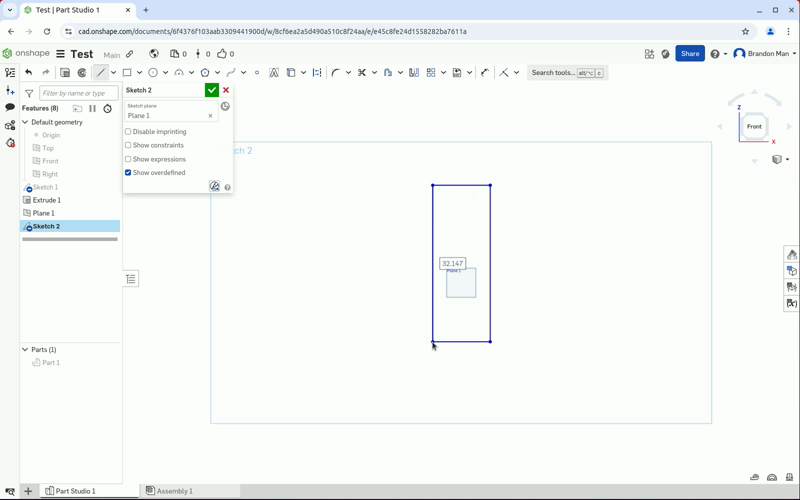
key(l)
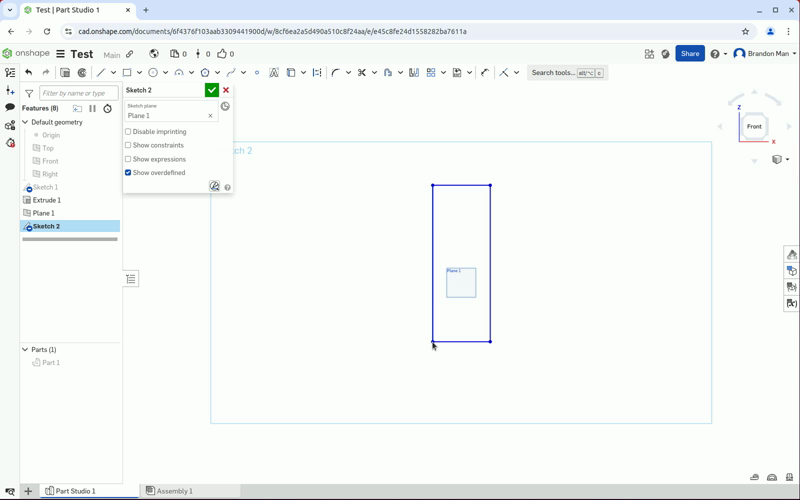
key_down(shift)
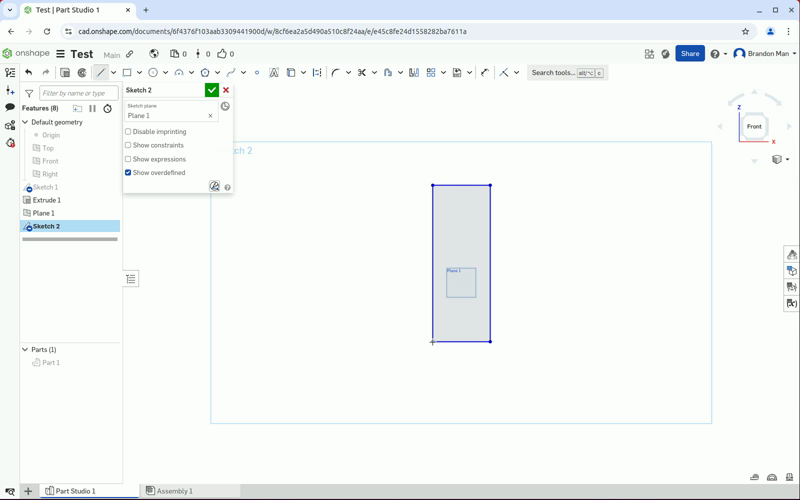
mouse_move(434, 339)
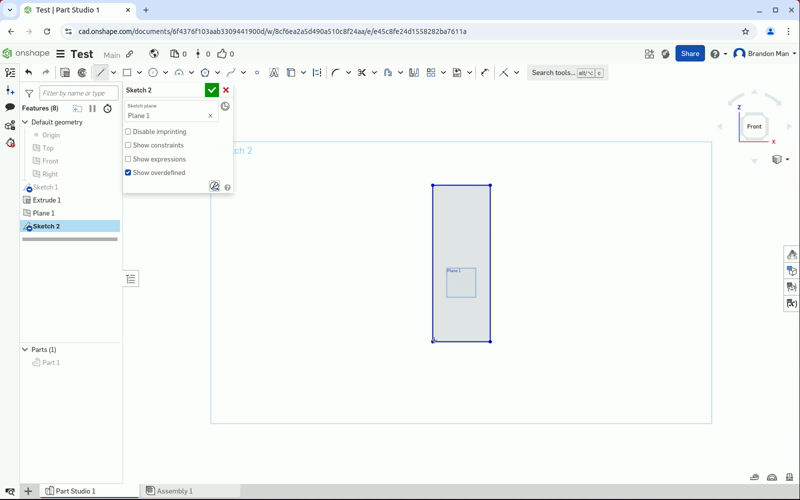
scroll(6)
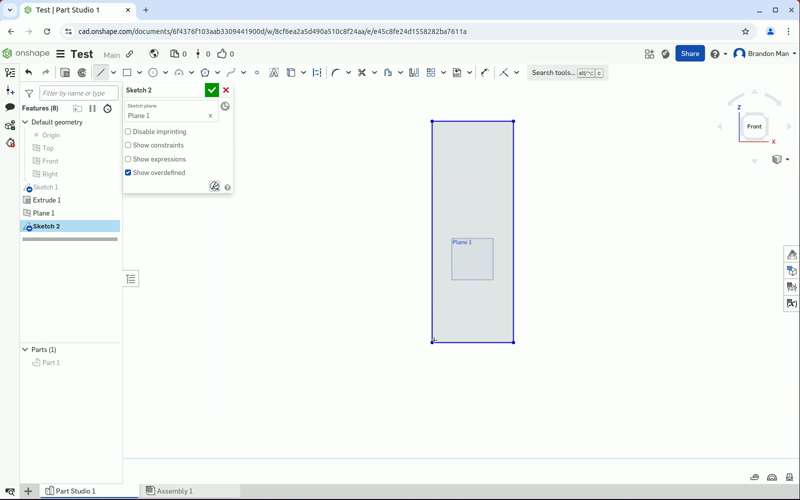
scroll(6)
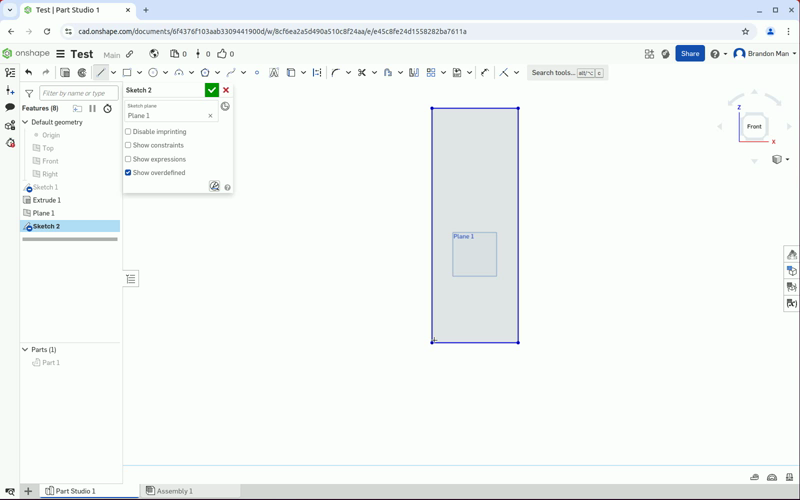
scroll(6)
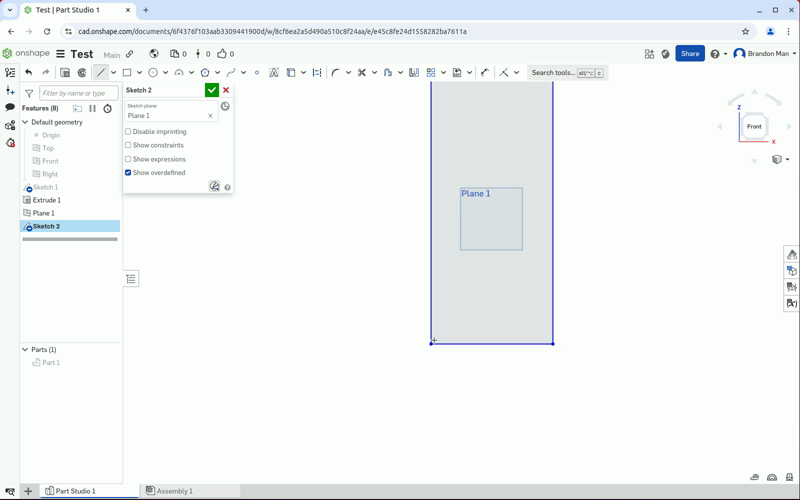
scroll(6)
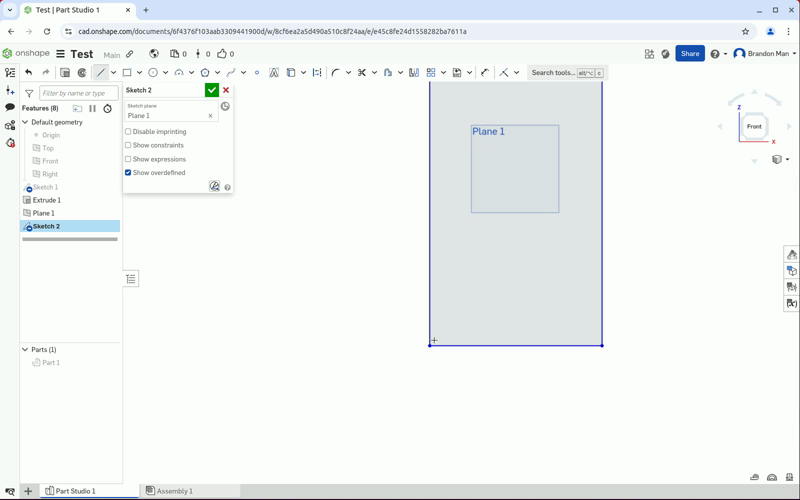
scroll(6)
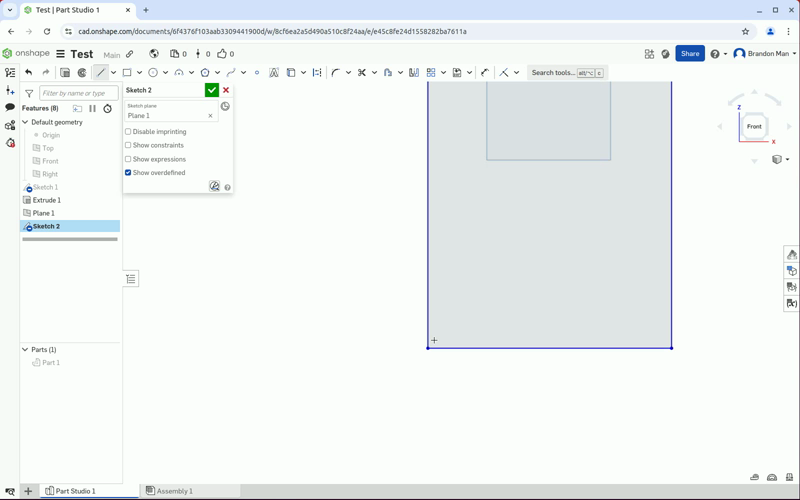
scroll(6)
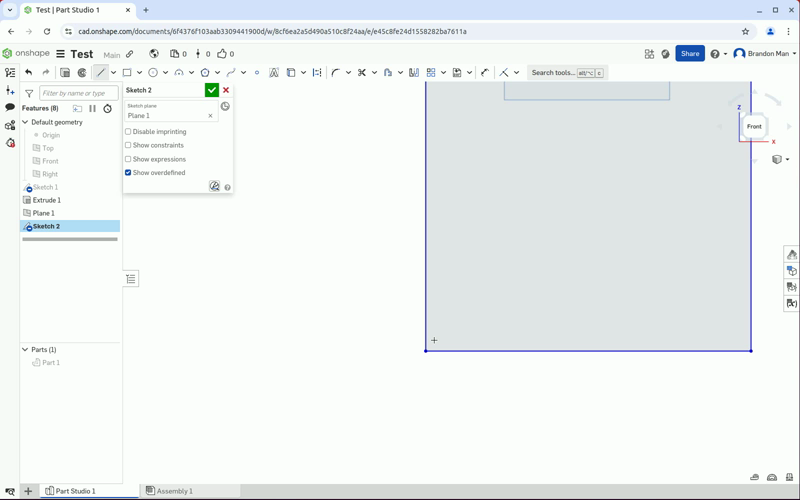
scroll(6)
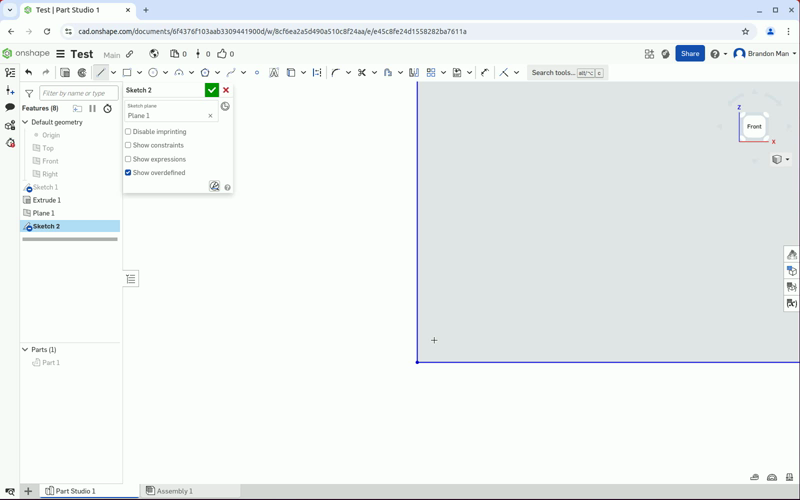
click(434, 339)
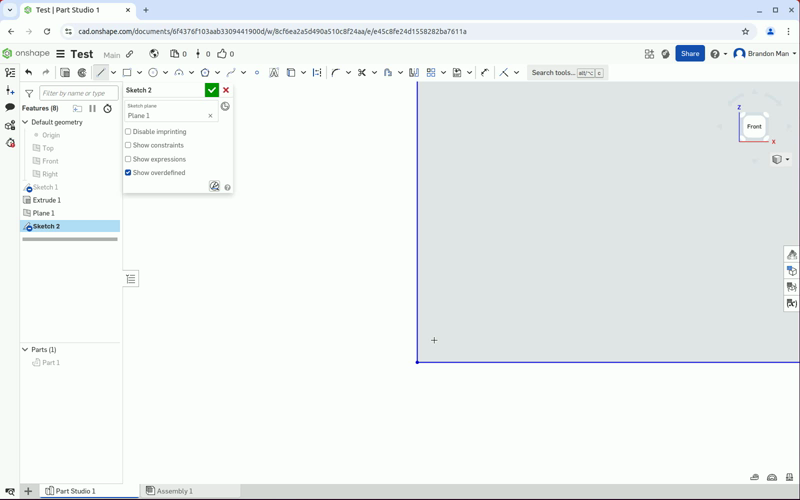
scroll(-6)
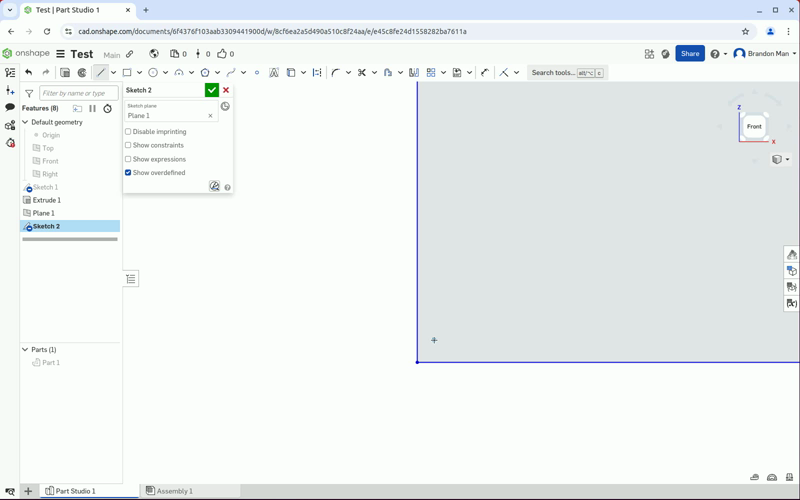
scroll(-6)
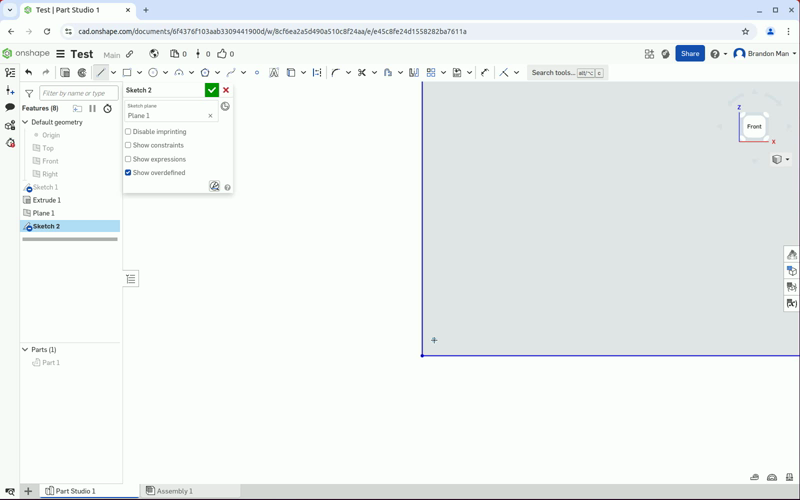
scroll(-6)
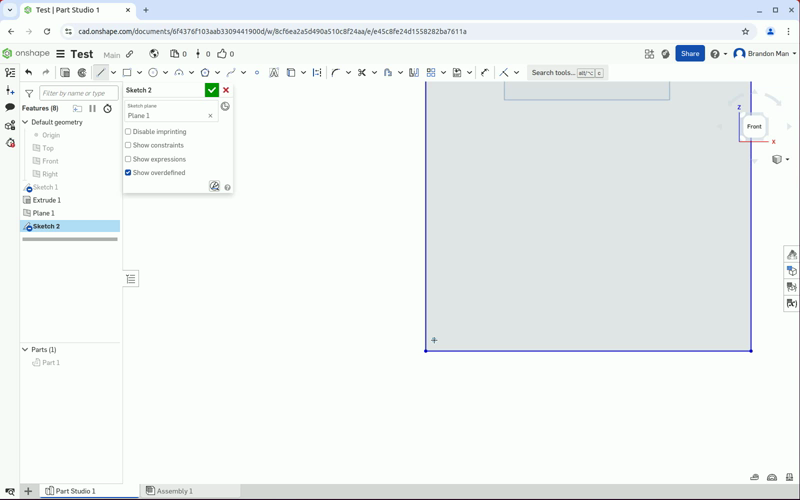
scroll(-6)
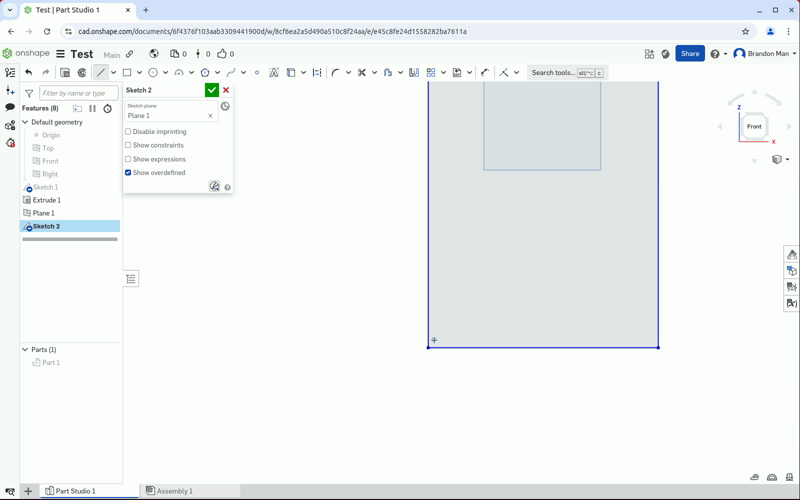
scroll(-6)
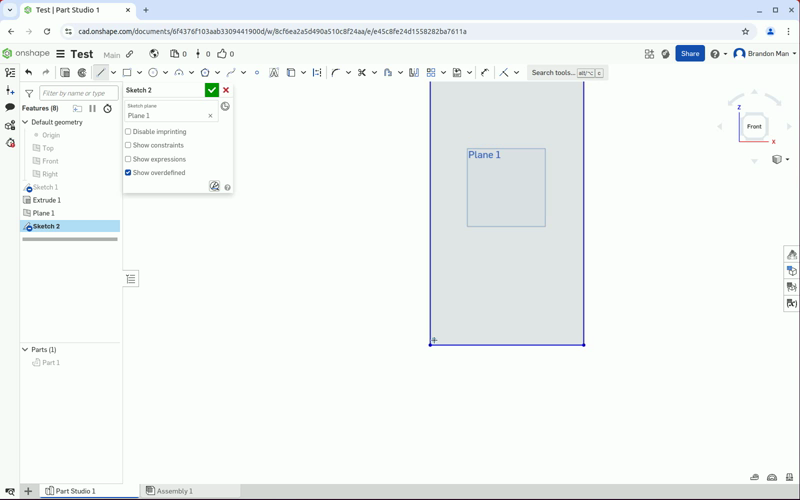
scroll(-6)
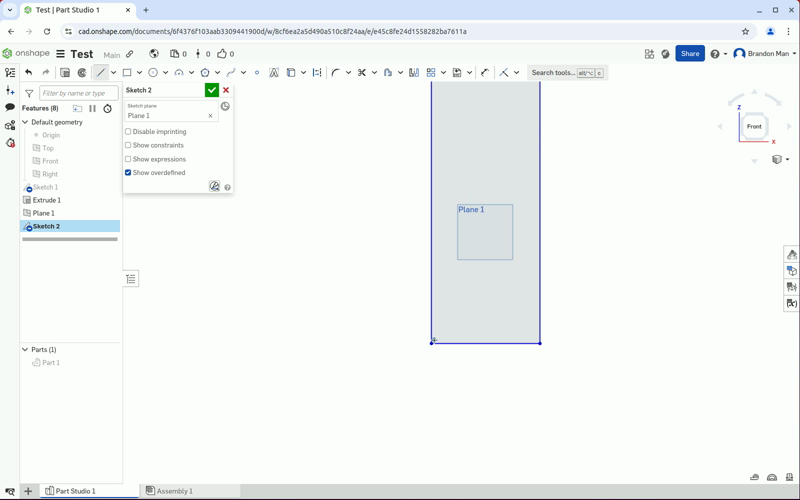
scroll(-6)
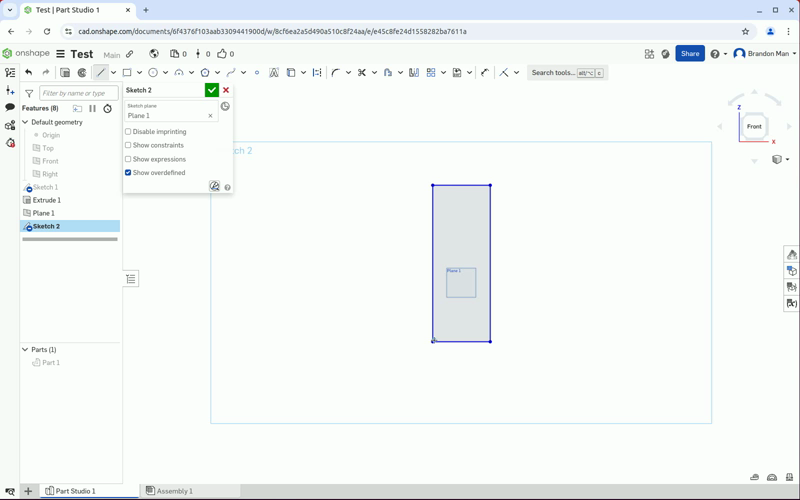
key_up(shift)
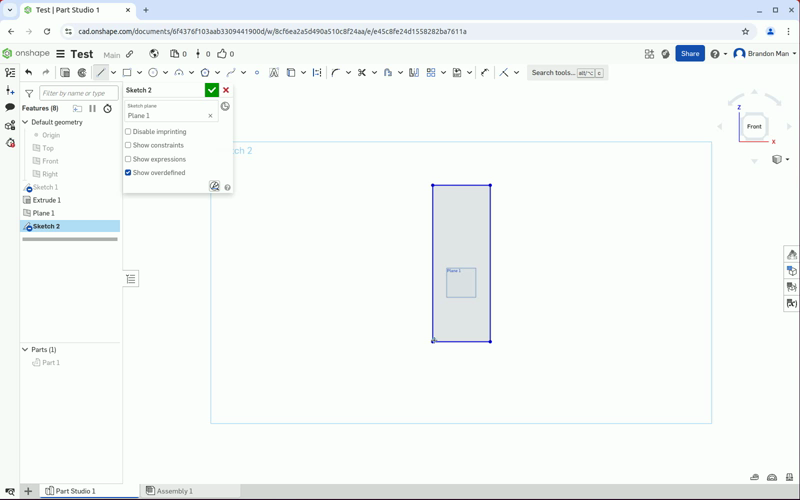
key_down(shift)
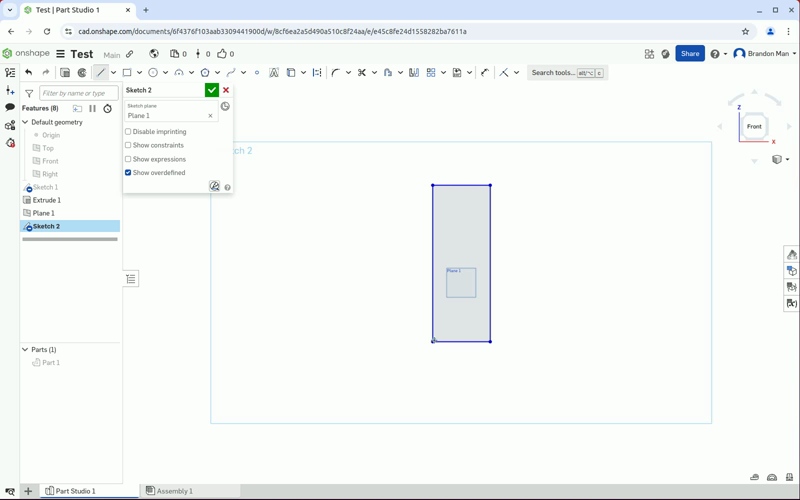
mouse_move(464, 339)
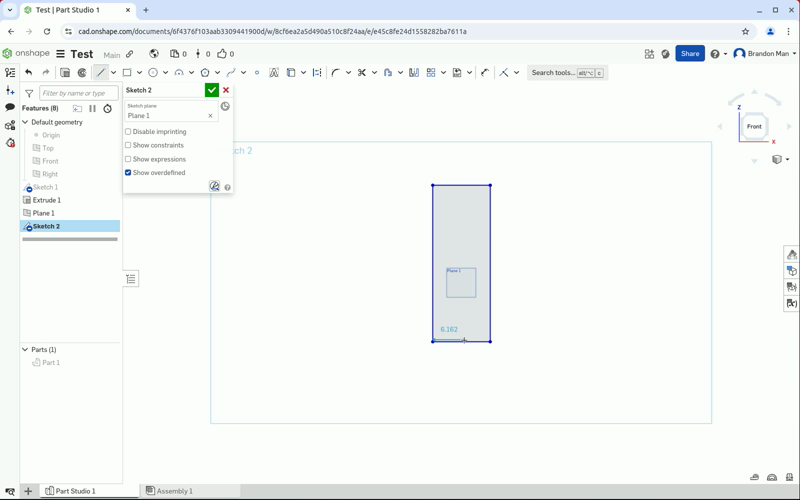
mouse_move(488, 339)
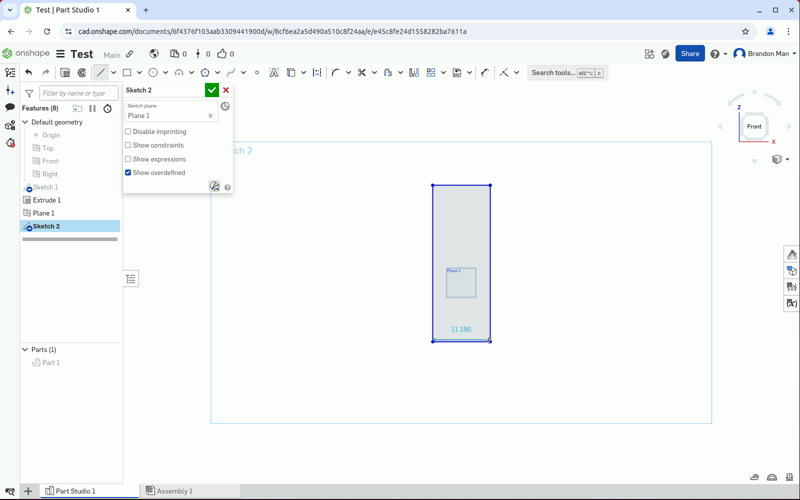
scroll(6)
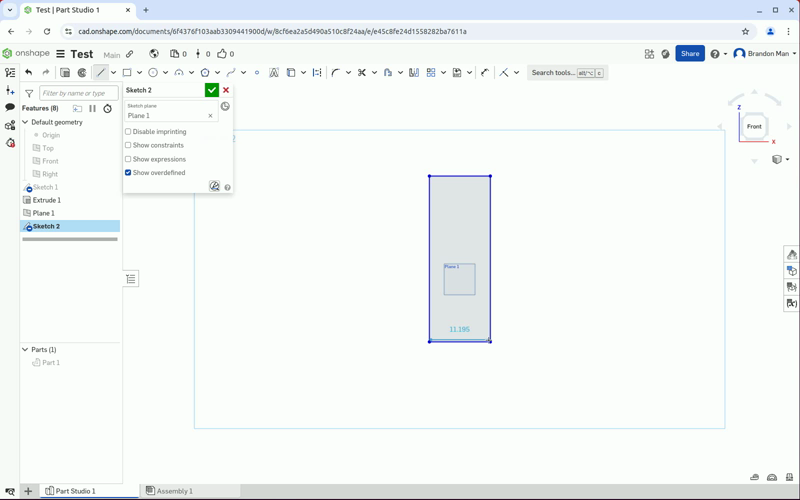
scroll(6)
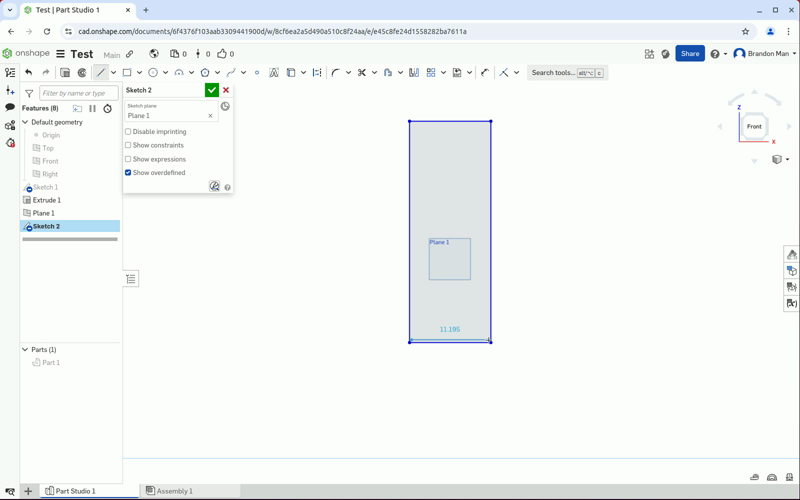
scroll(6)
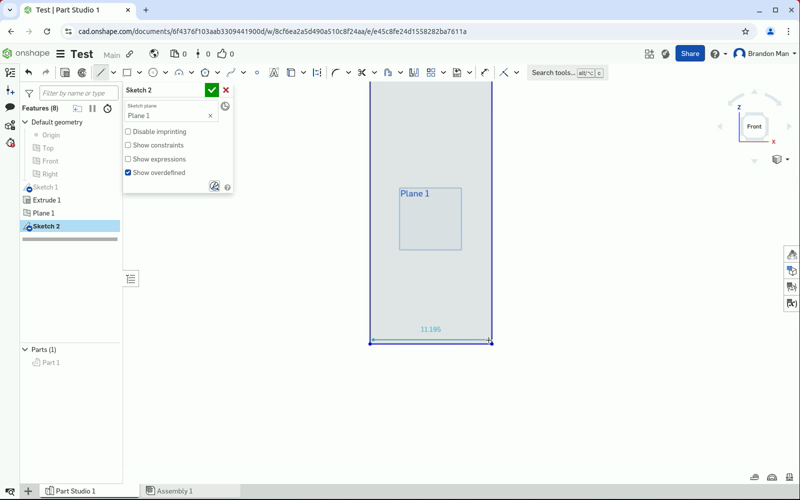
scroll(6)
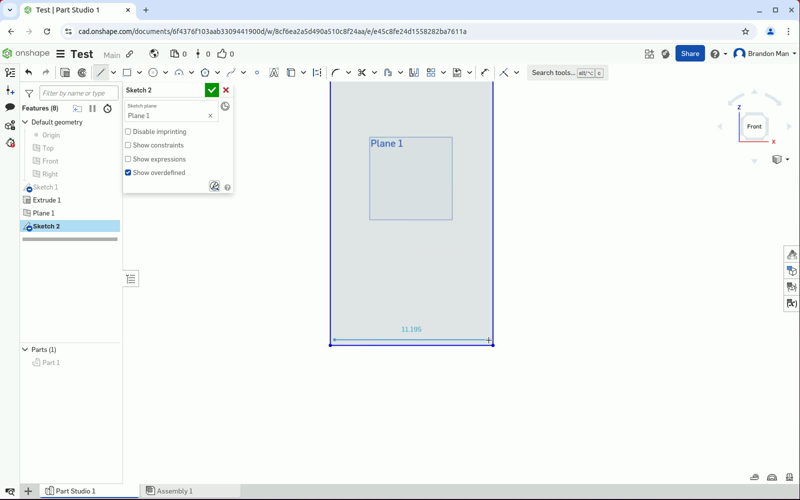
scroll(6)
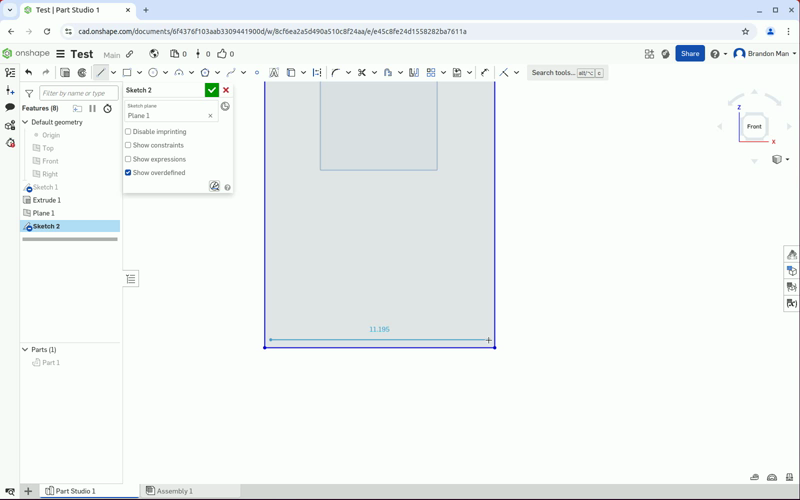
scroll(6)
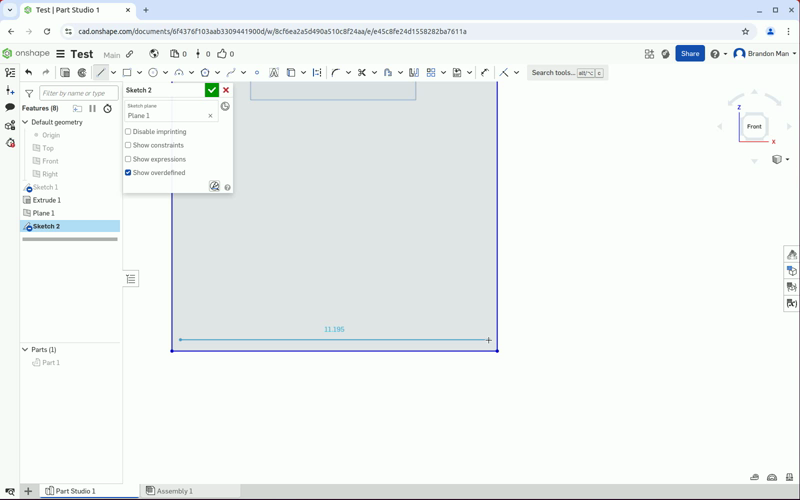
scroll(6)
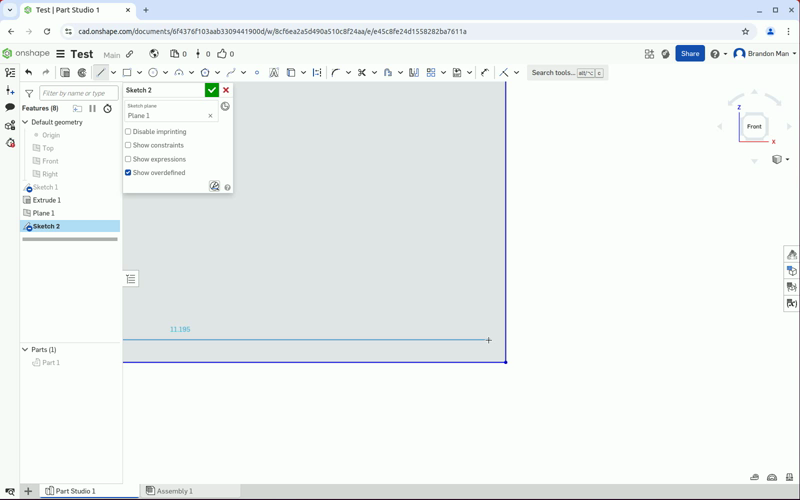
click(488, 339)
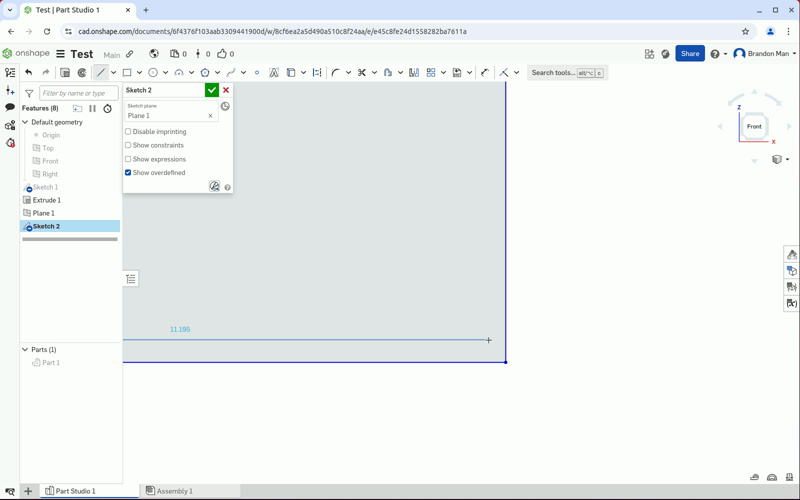
scroll(-6)
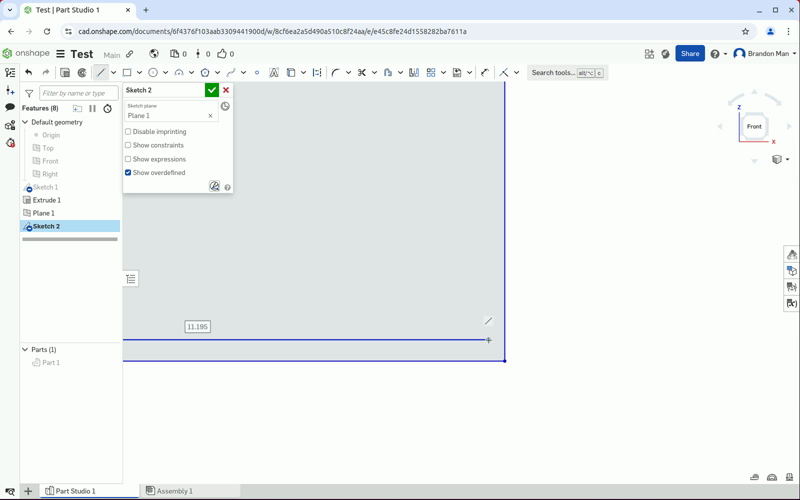
scroll(-6)
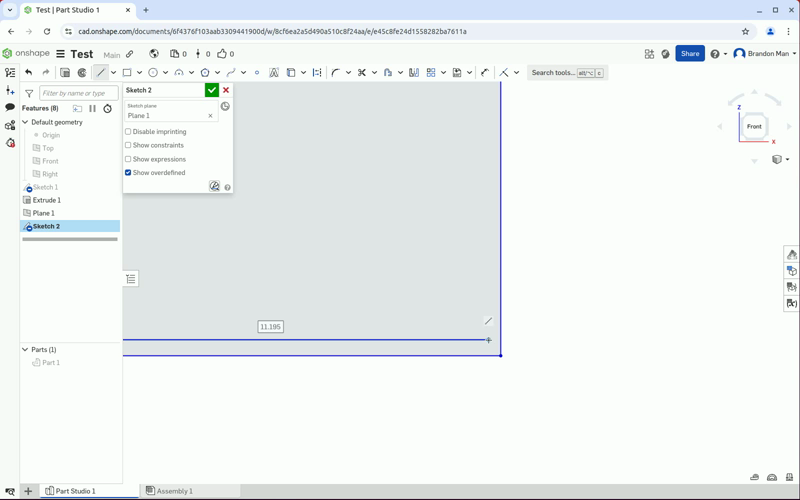
scroll(-6)
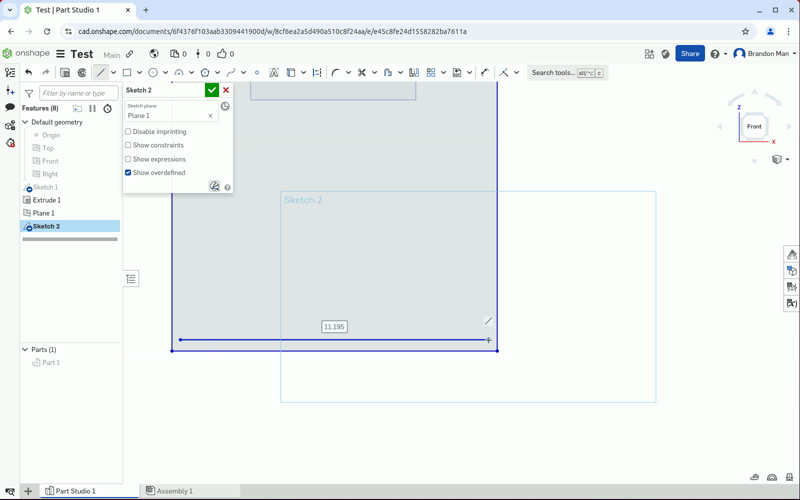
scroll(-6)
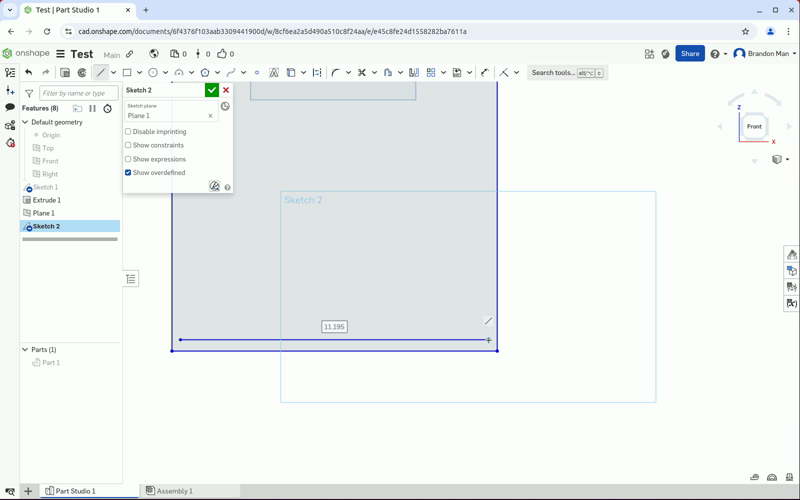
scroll(-6)
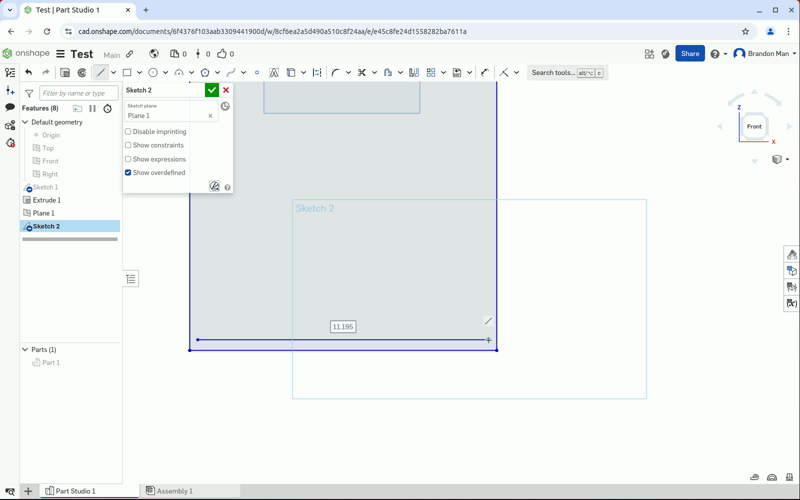
scroll(-6)
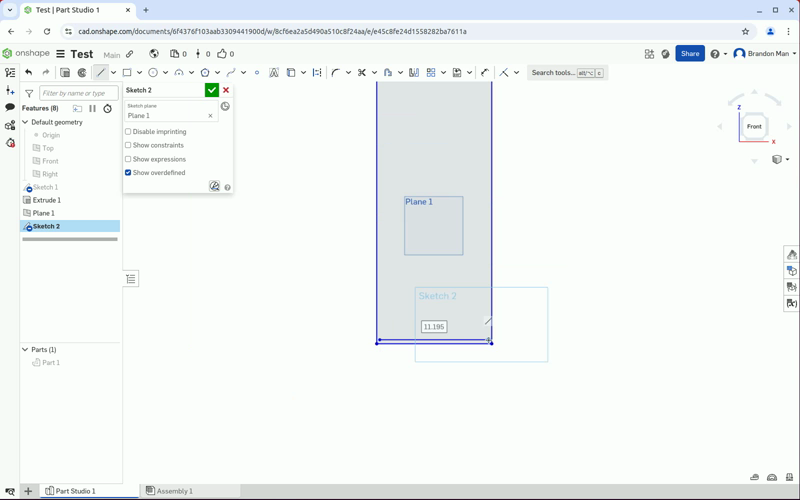
scroll(-6)
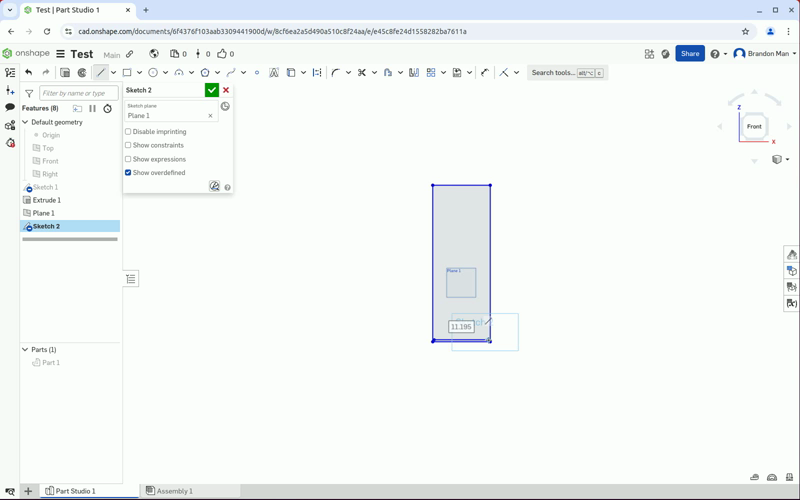
key_up(shift)
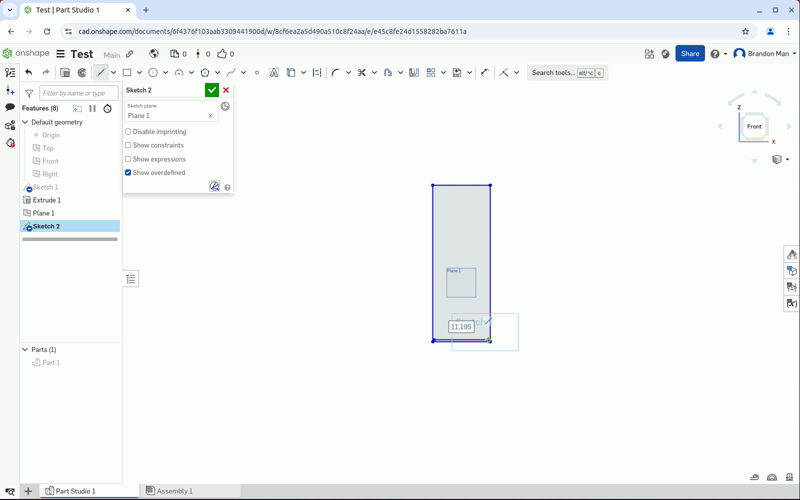
key_down(shift)
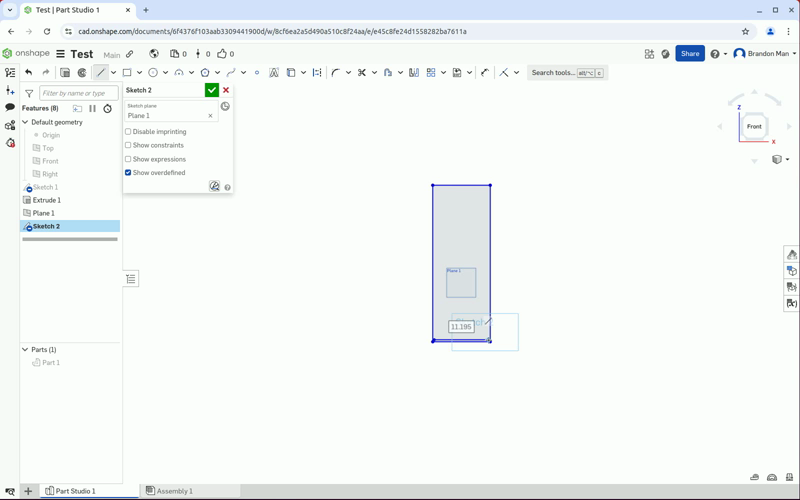
mouse_move(488, 270)
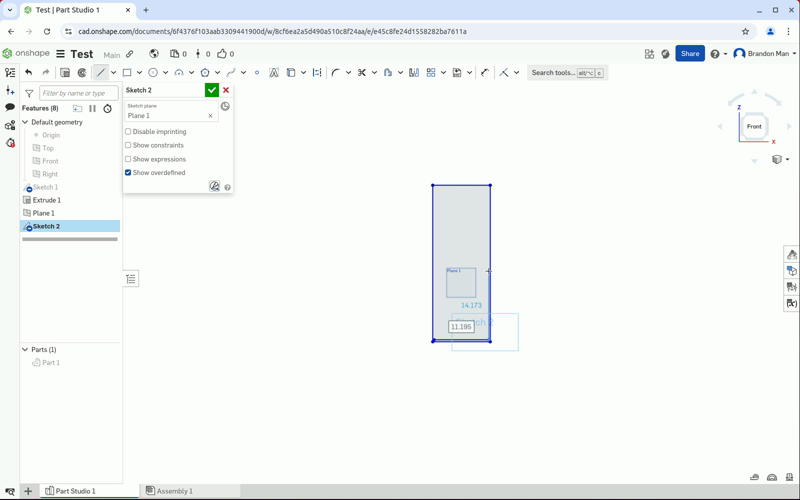
click(488, 270)
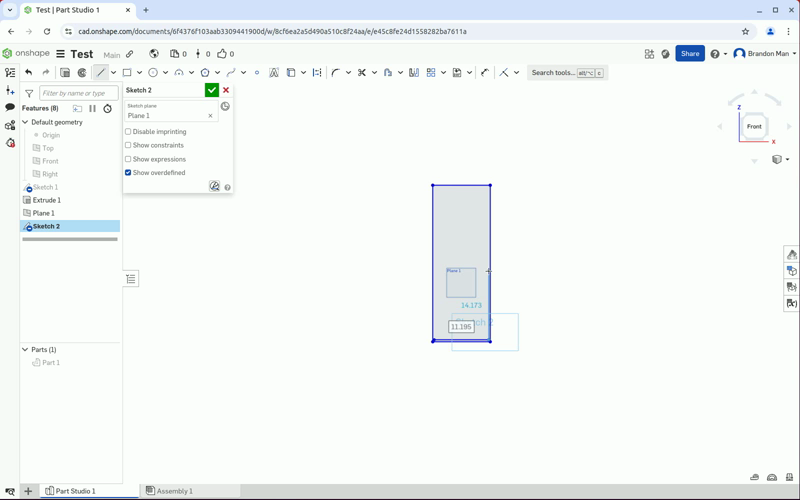
key_up(shift)
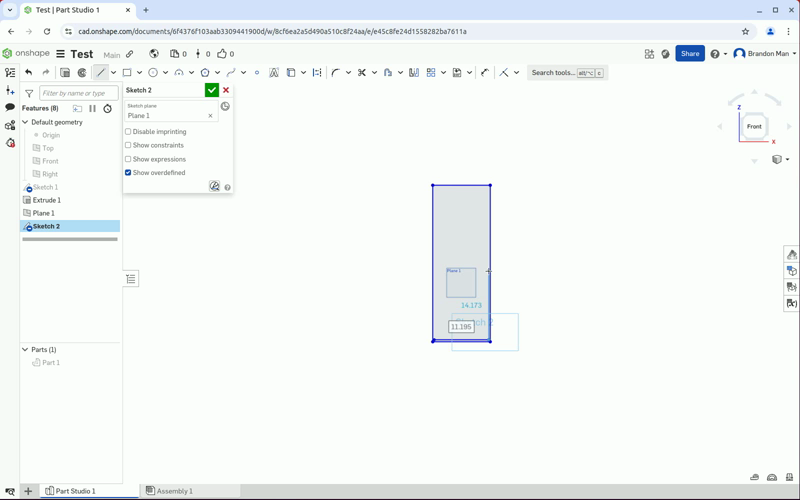
key_down(shift)
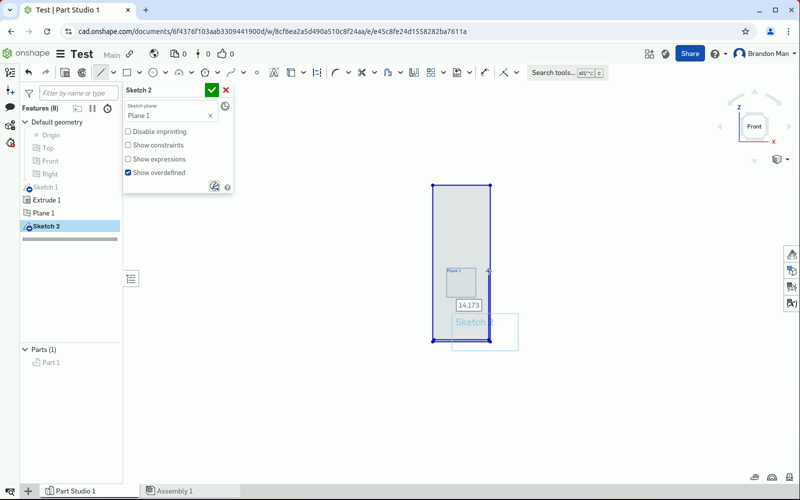
mouse_move(518, 270)
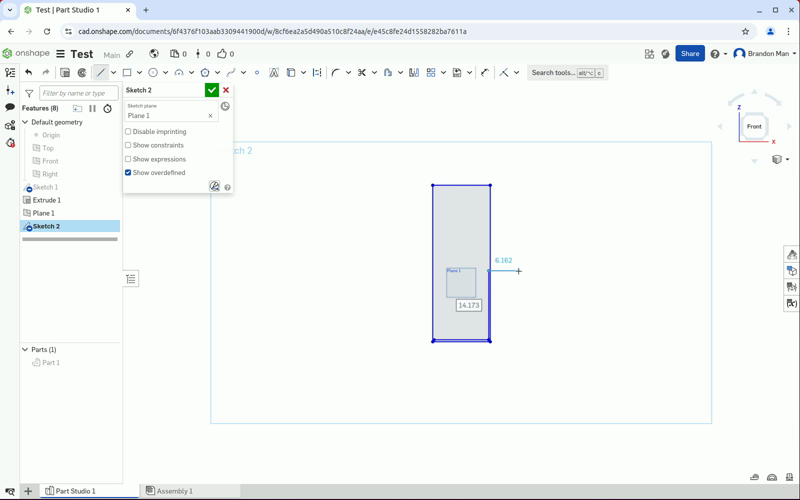
mouse_move(434, 270)
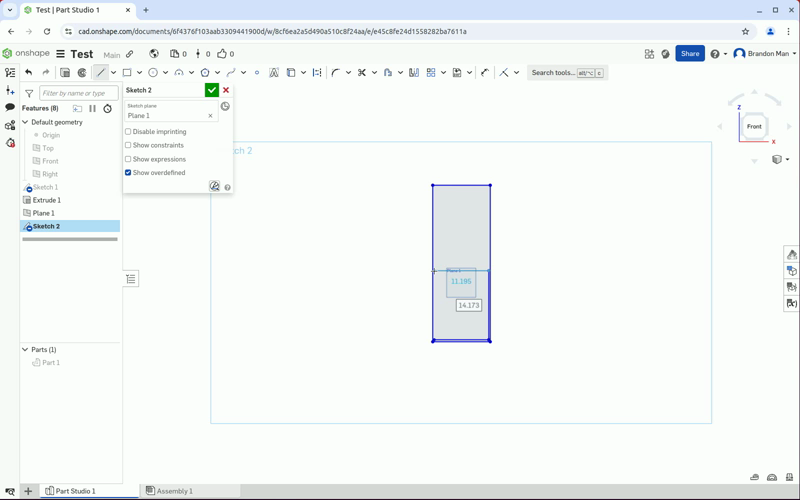
click(434, 270)
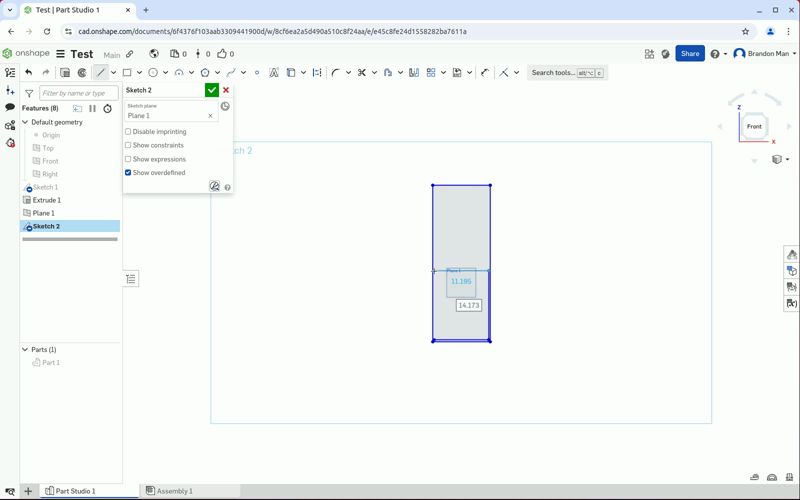
key_up(shift)
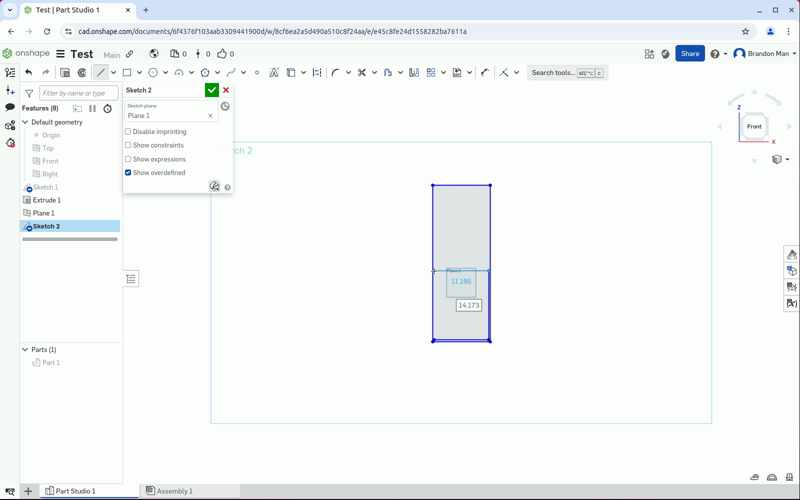
key_down(shift)
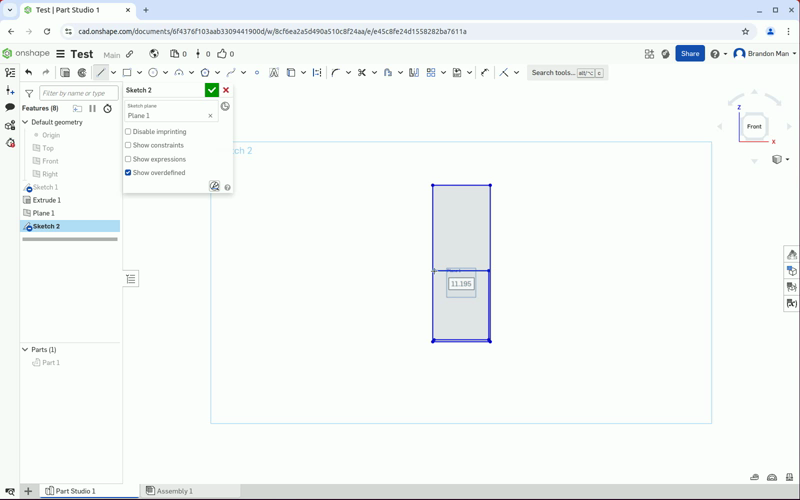
mouse_move(434, 339)
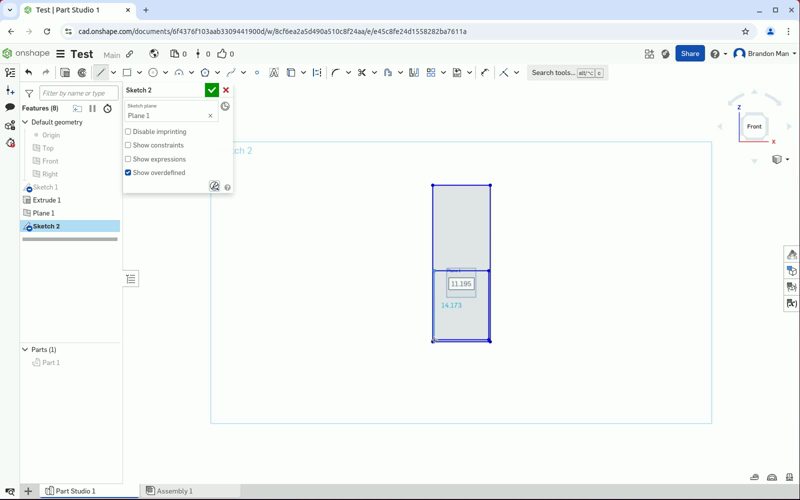
scroll(6)
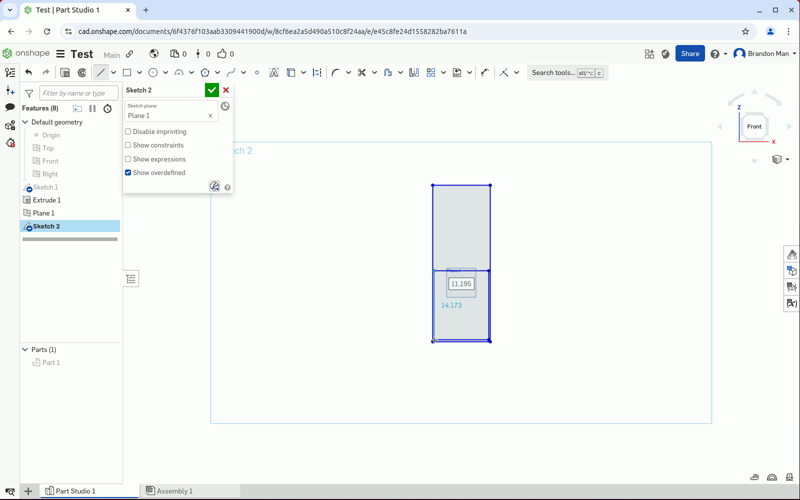
scroll(6)
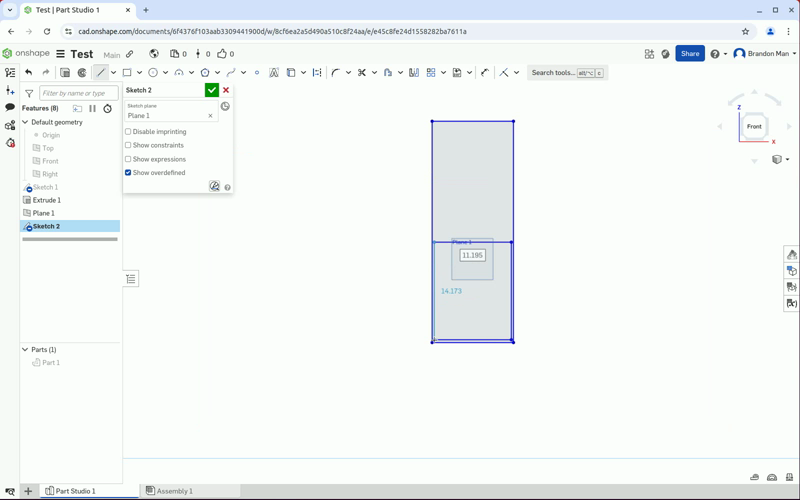
scroll(6)
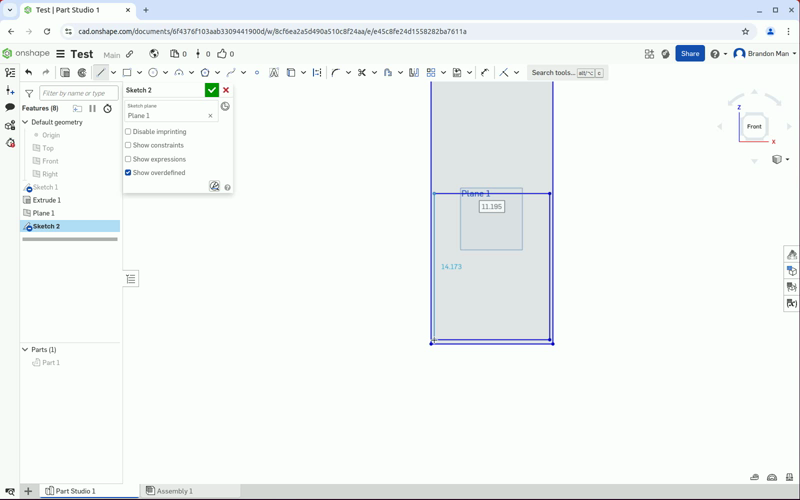
scroll(6)
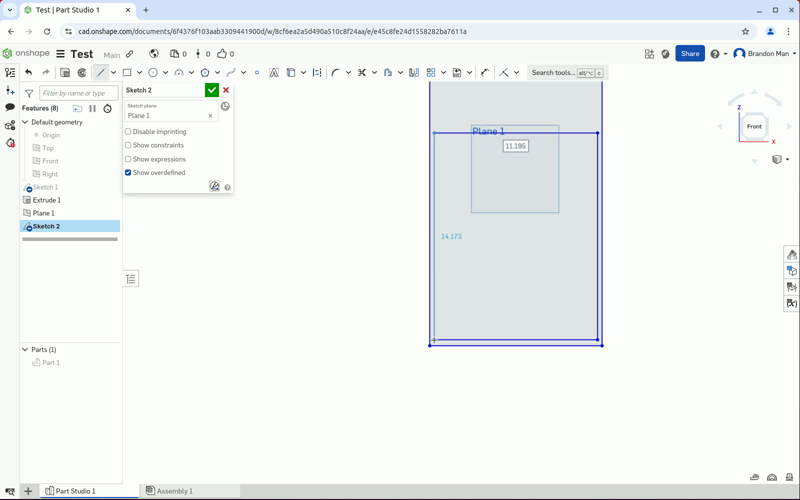
scroll(6)
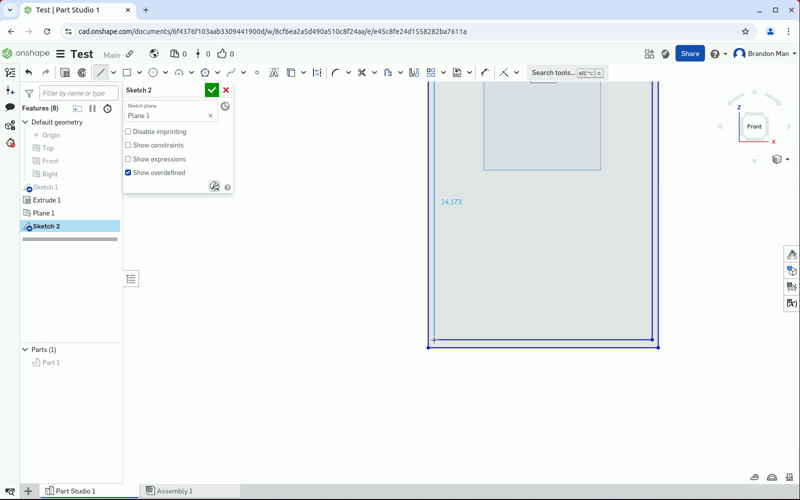
scroll(6)
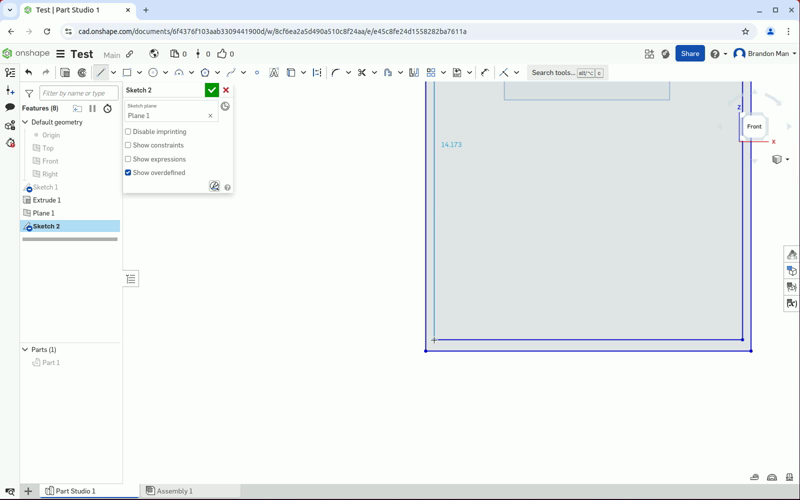
scroll(6)
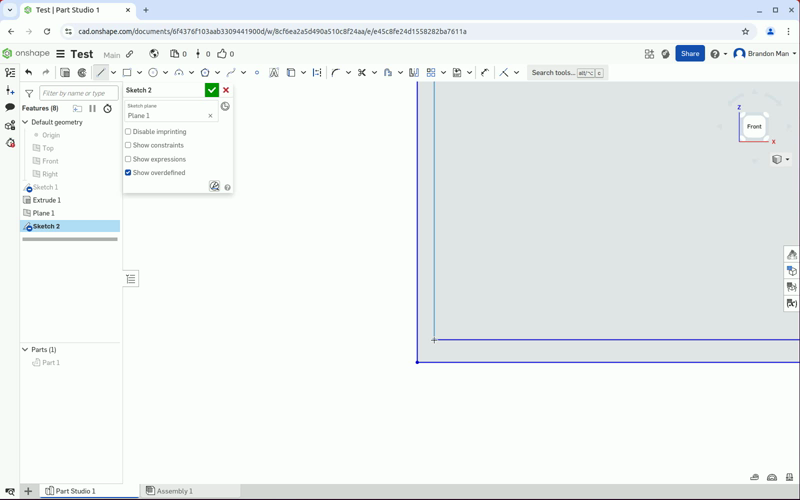
key_up(shift)
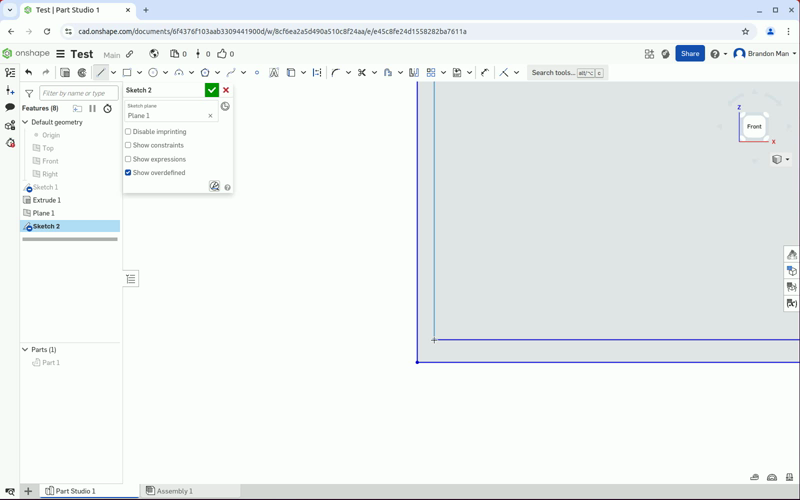
click(434, 339)
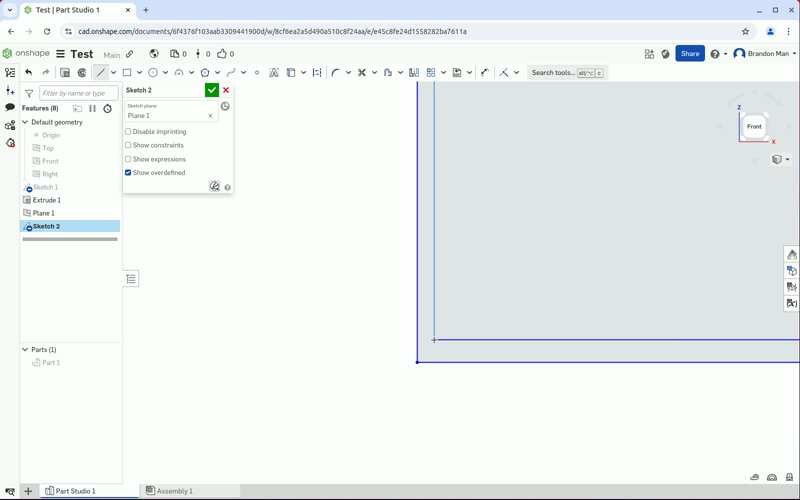
scroll(-6)
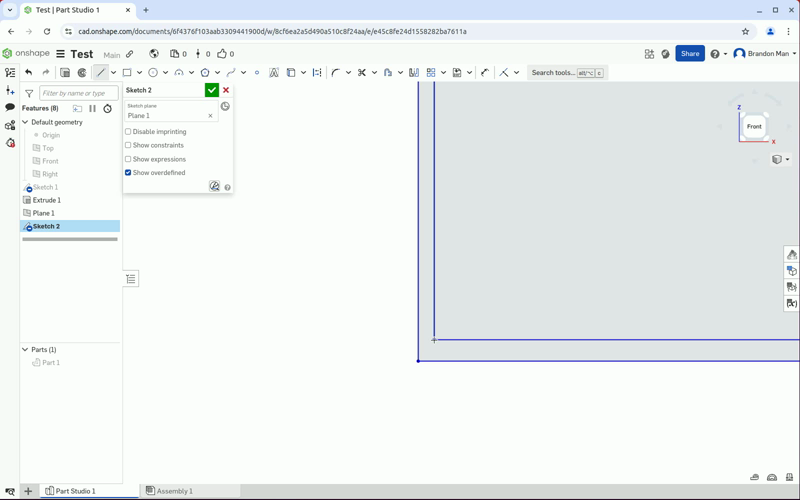
scroll(-6)
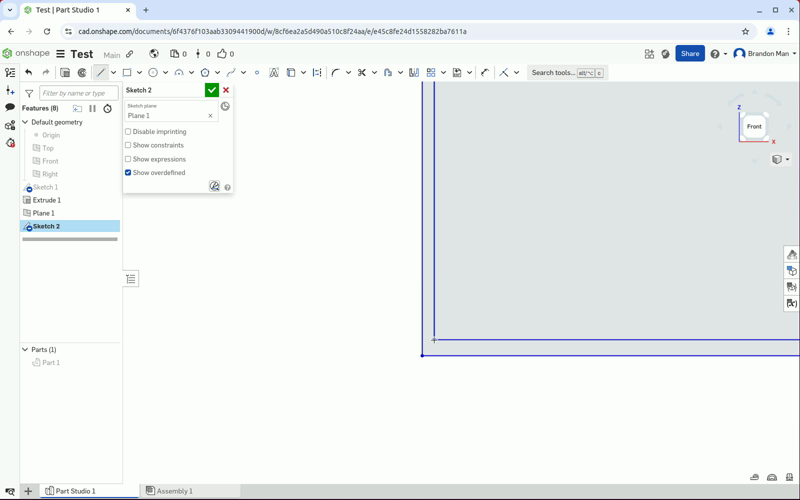
scroll(-6)
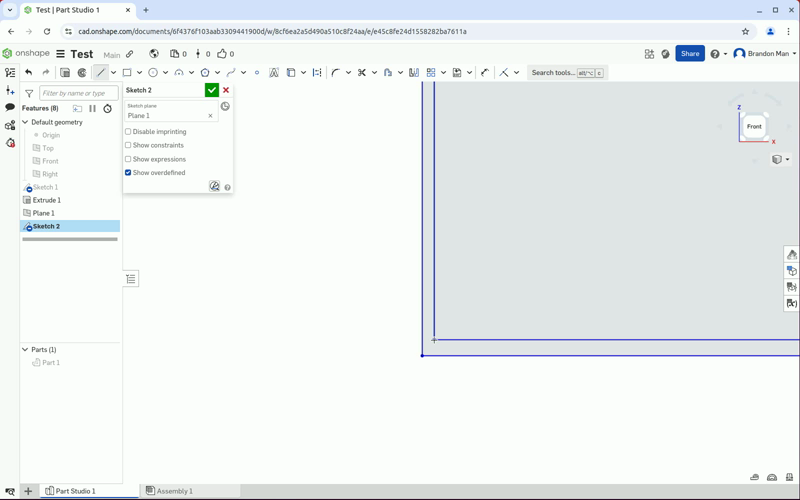
scroll(-6)
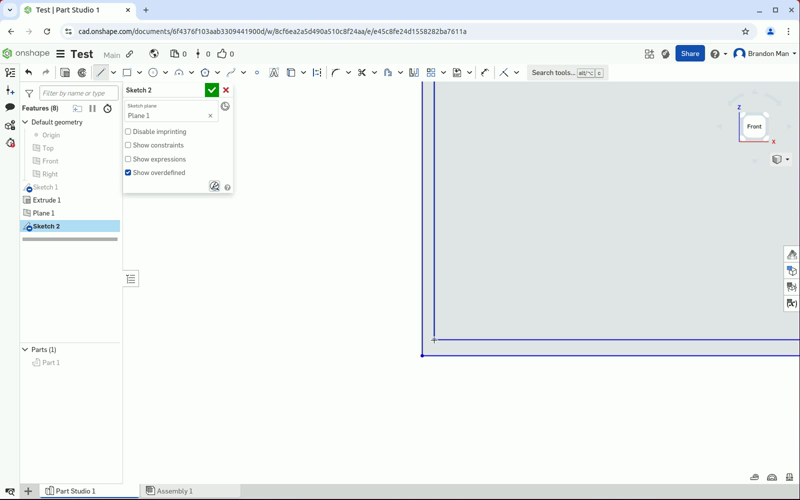
scroll(-6)
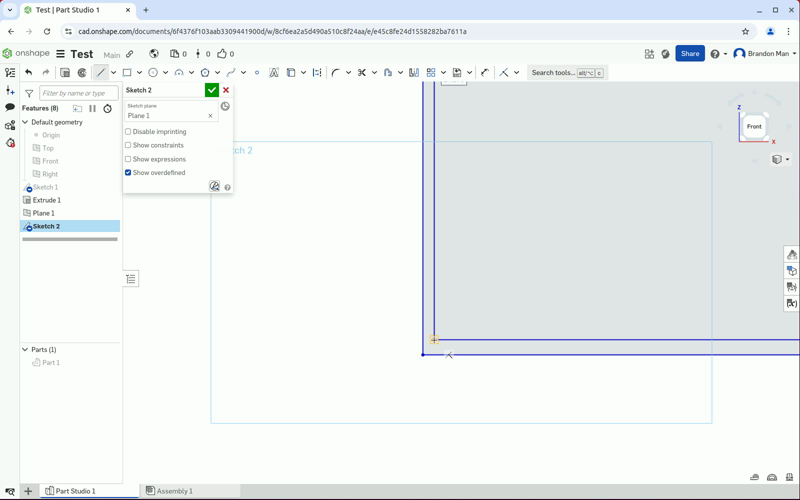
scroll(-6)
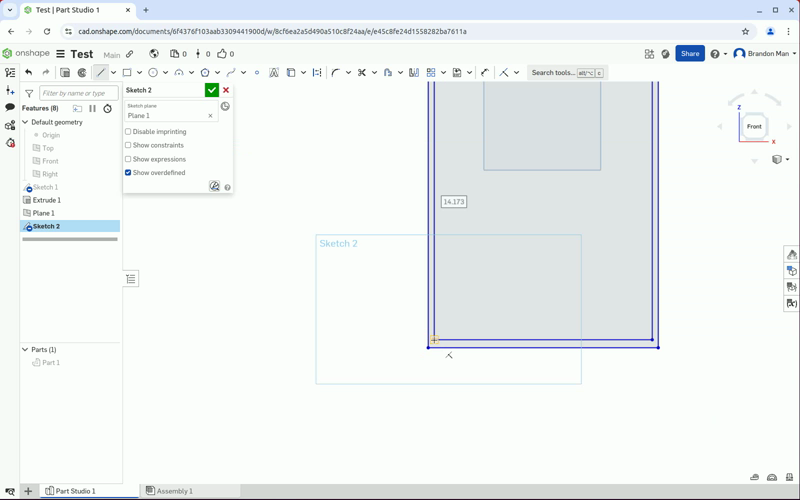
scroll(-6)
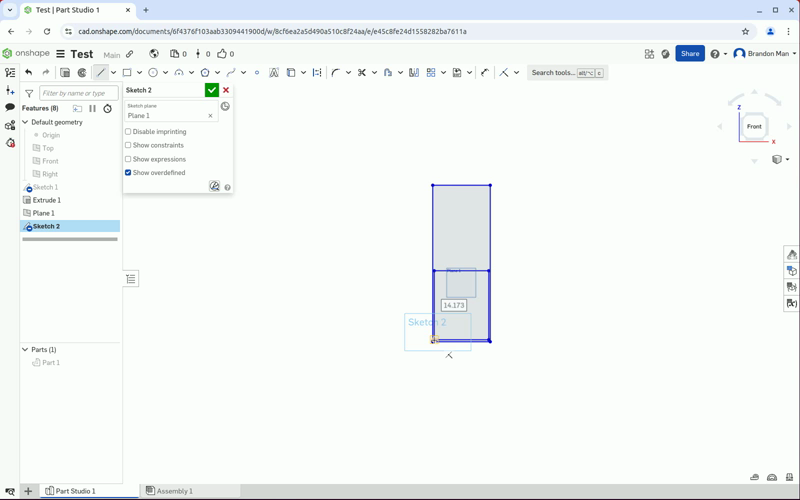
key(esc)
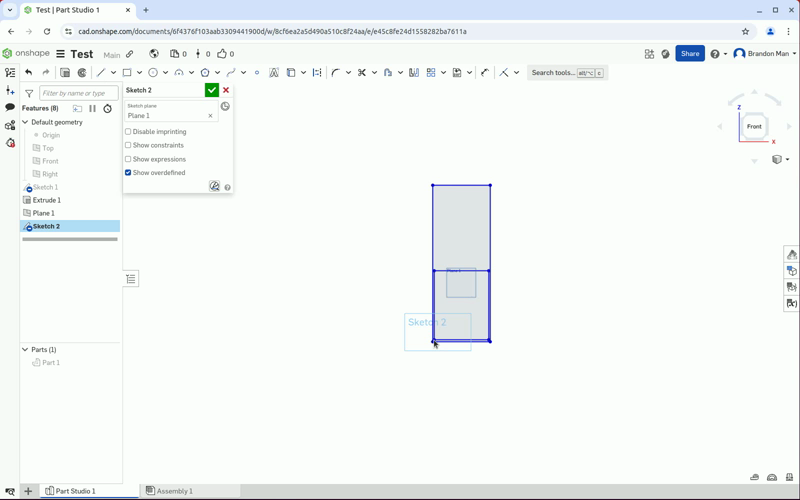
key(l)
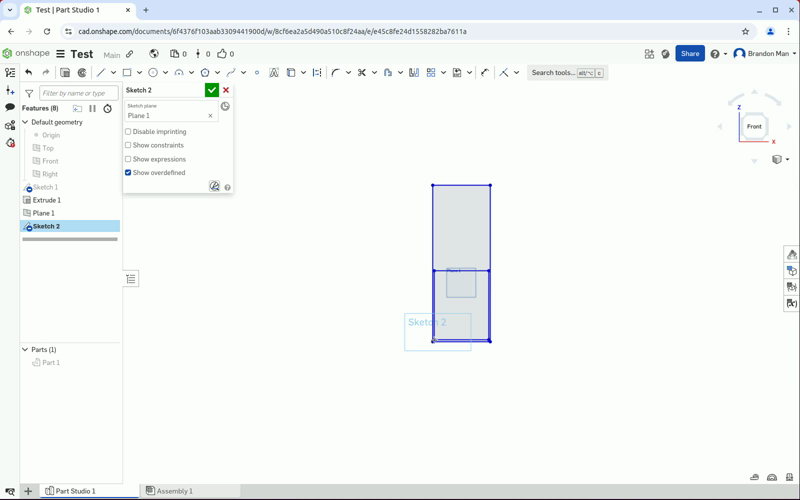
key_down(shift)
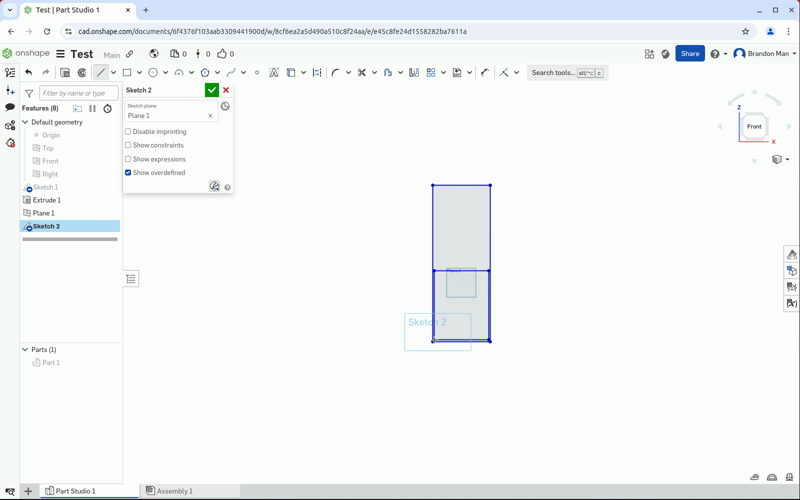
mouse_move(434, 269)
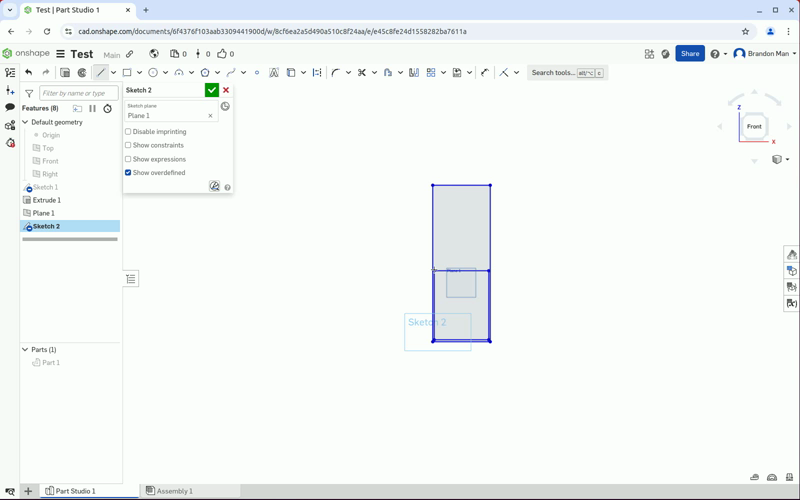
scroll(6)
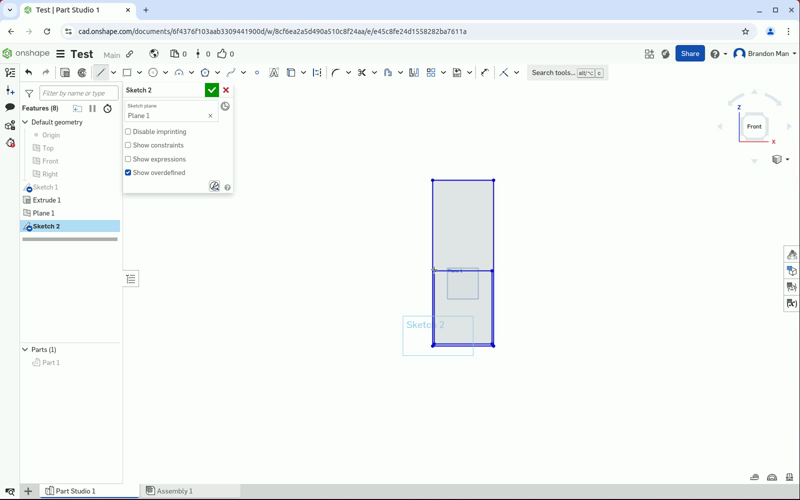
scroll(6)
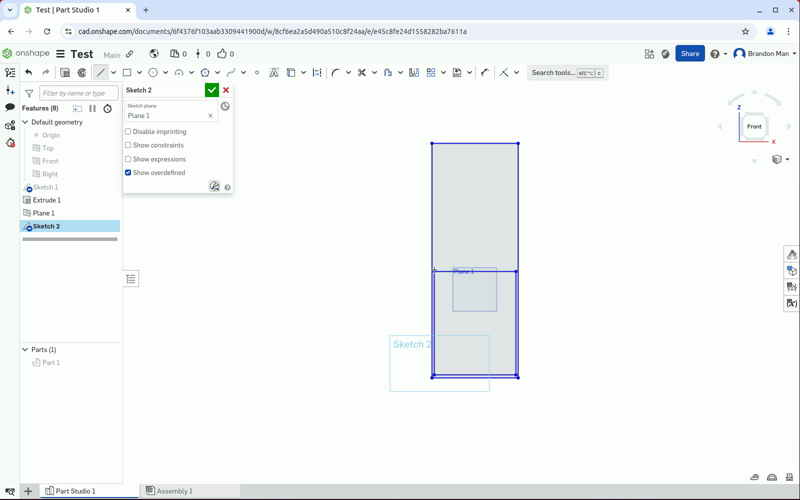
scroll(6)
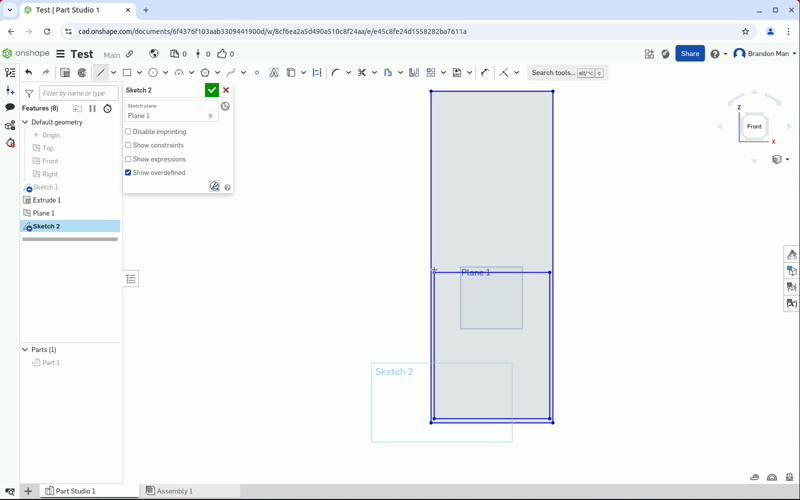
scroll(6)
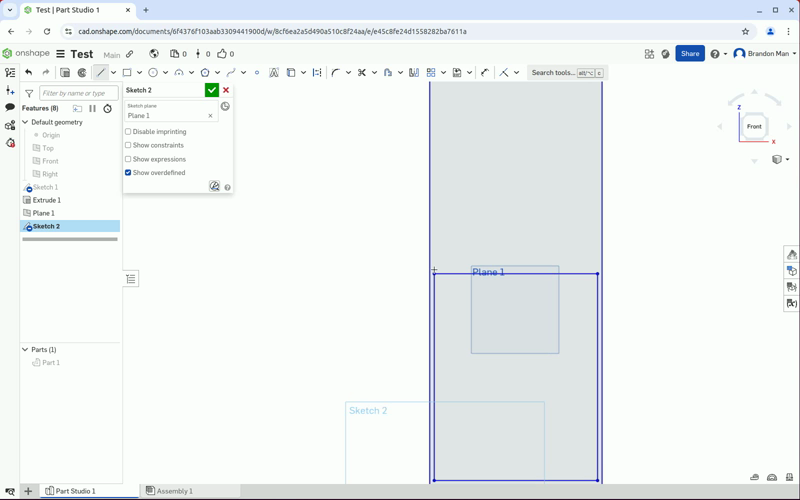
scroll(6)
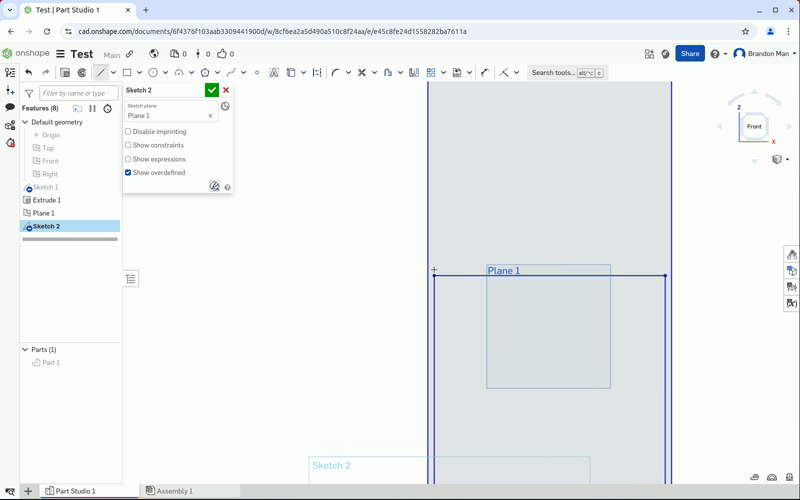
scroll(6)
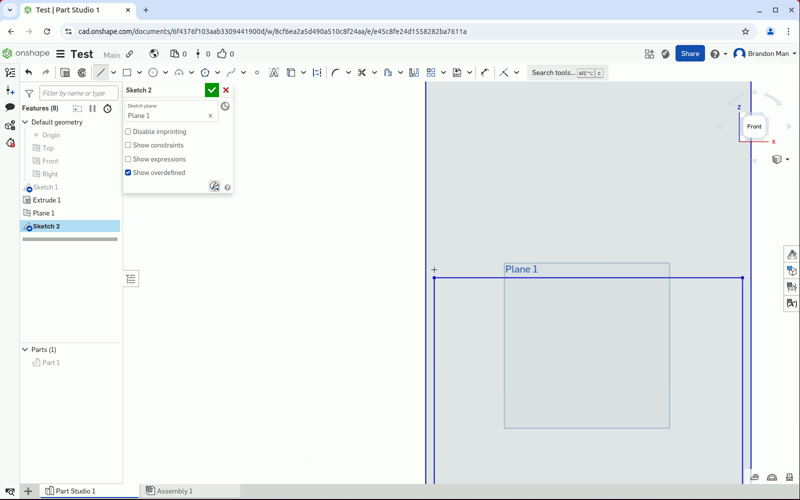
scroll(6)
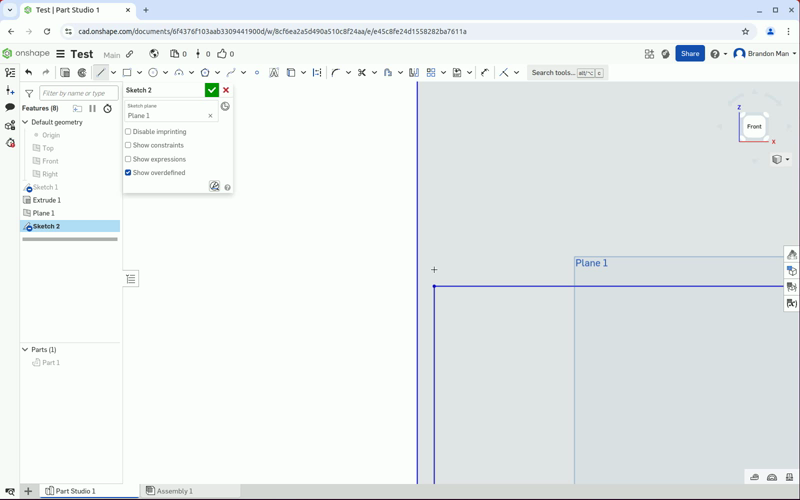
click(434, 269)
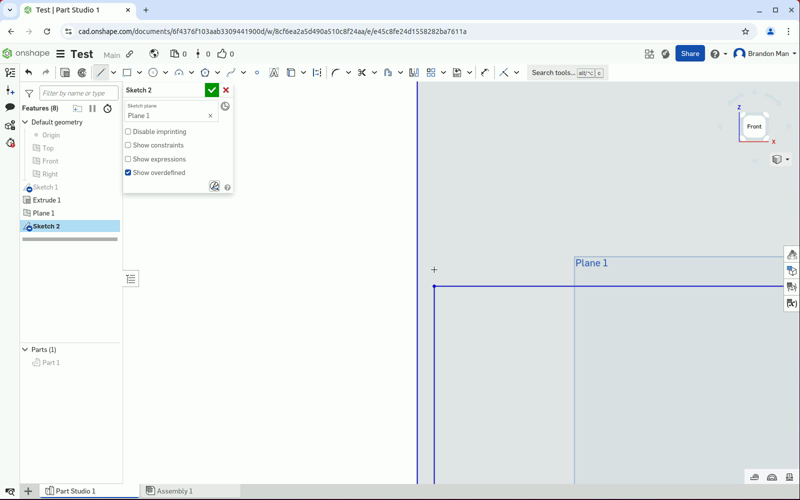
scroll(-6)
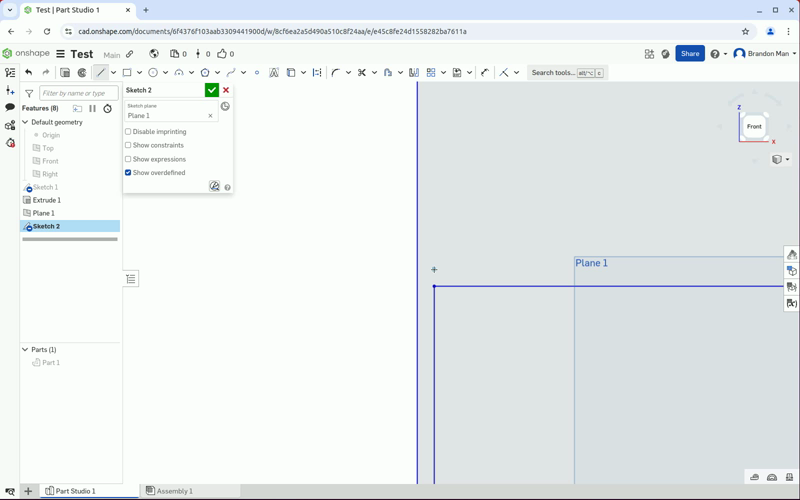
scroll(-6)
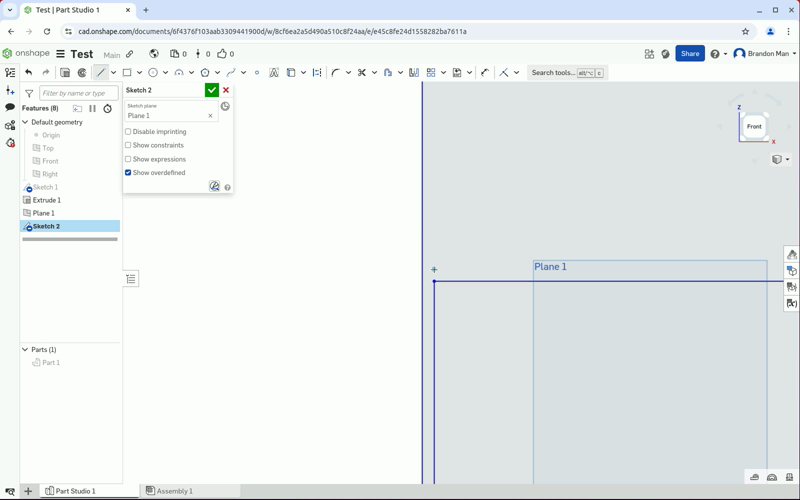
scroll(-6)
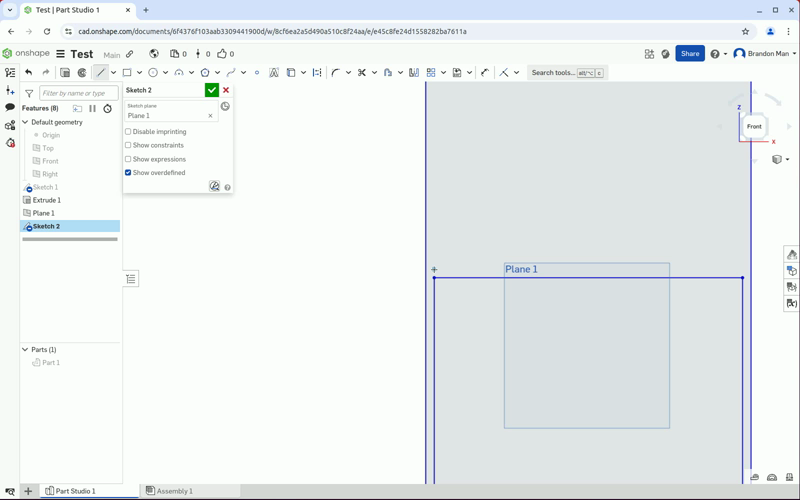
scroll(-6)
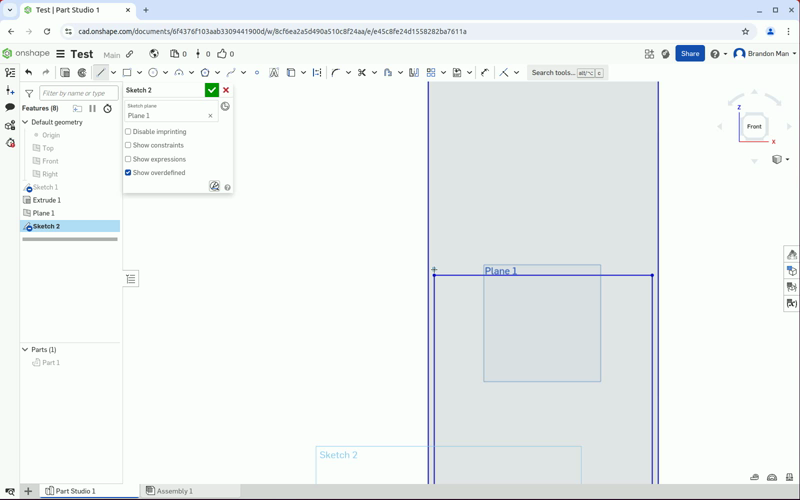
scroll(-6)
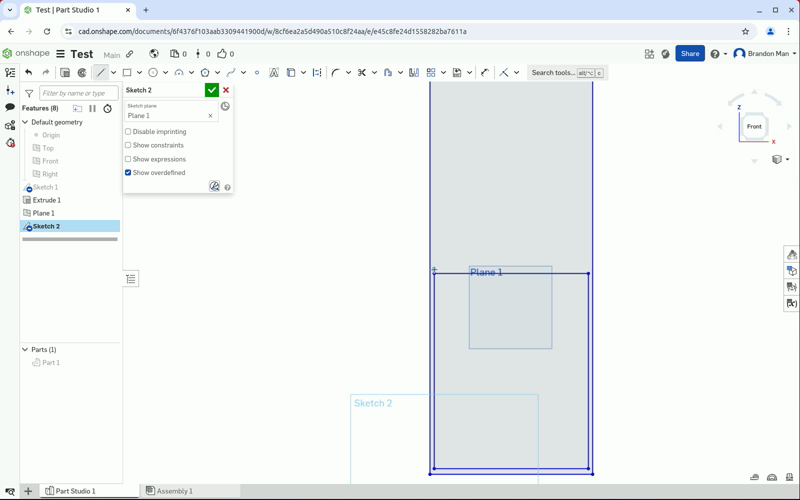
scroll(-6)
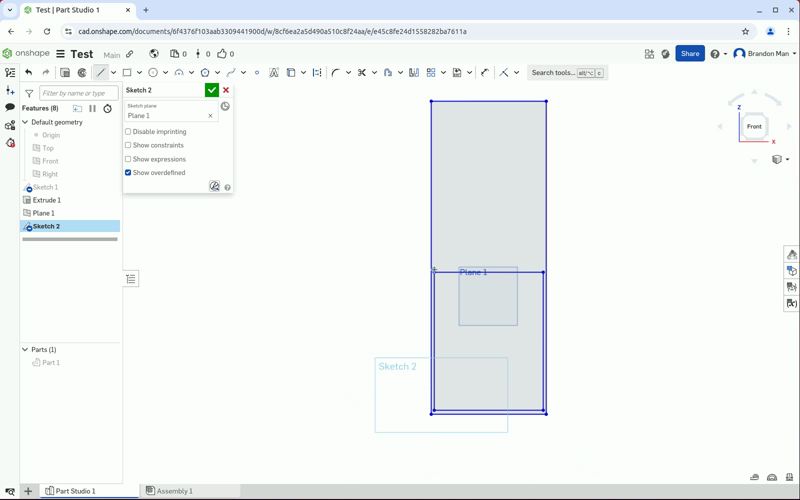
scroll(-6)
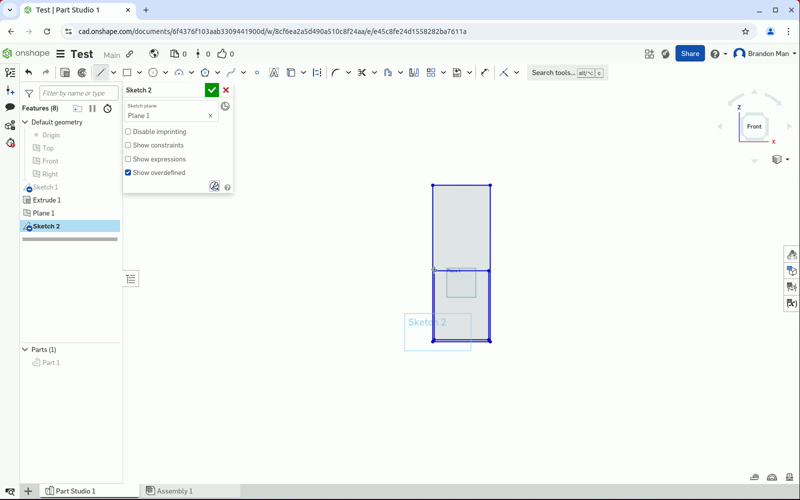
key_up(shift)
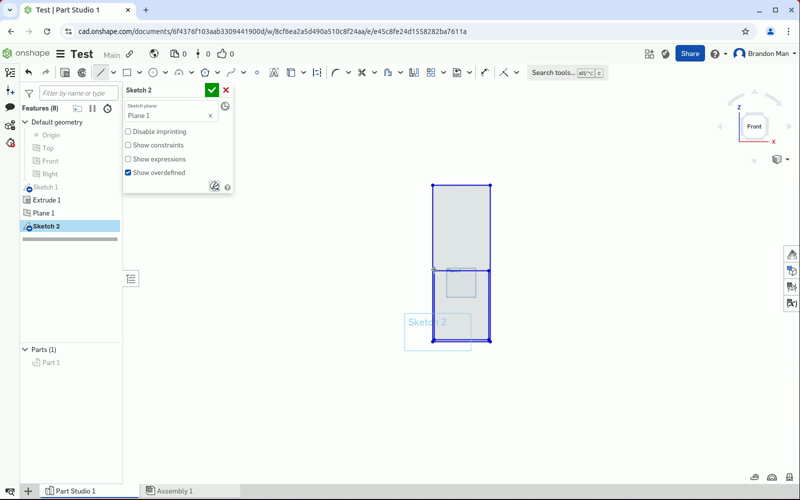
key_down(shift)
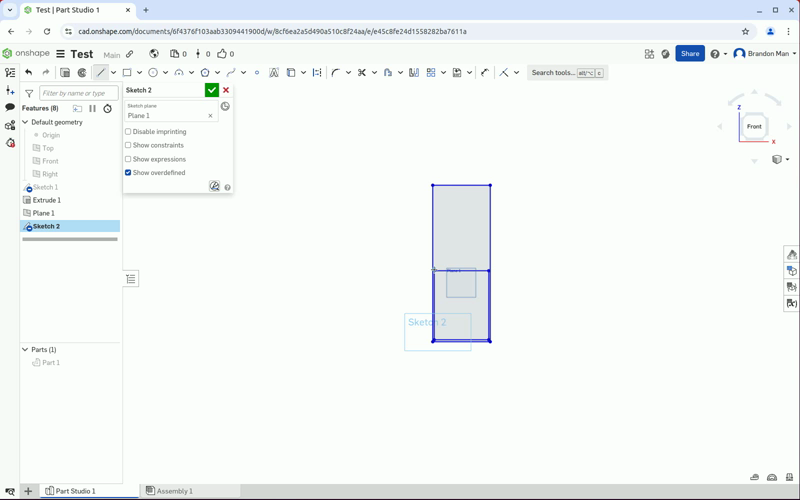
mouse_move(464, 269)
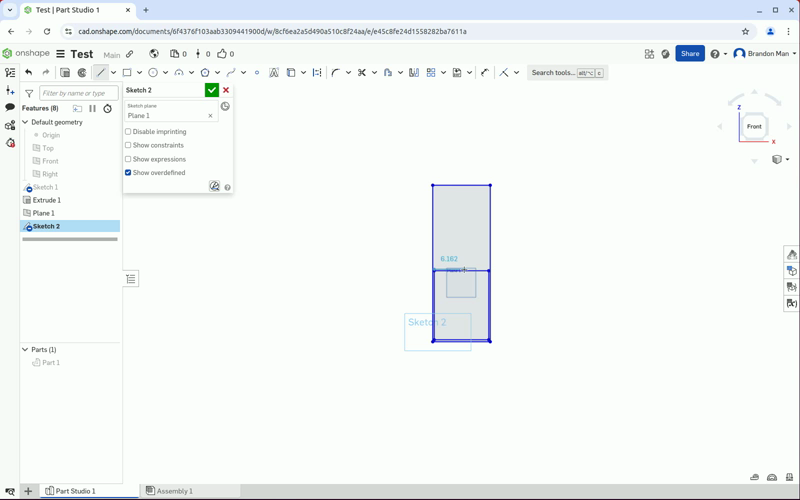
mouse_move(488, 269)
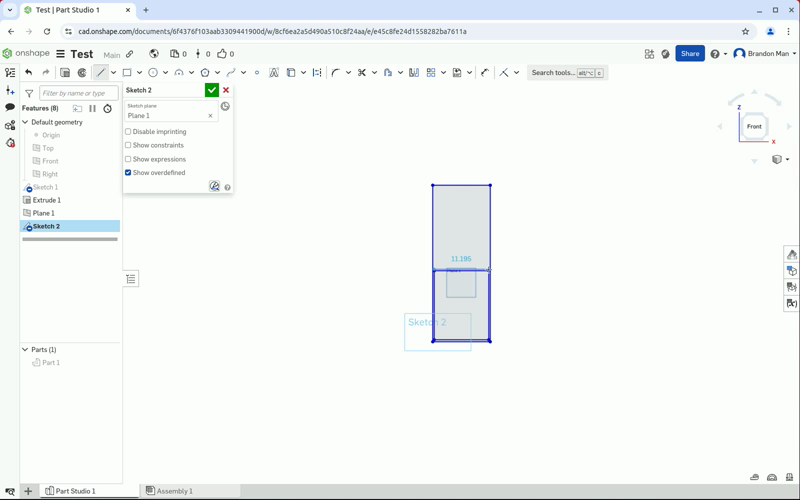
scroll(6)
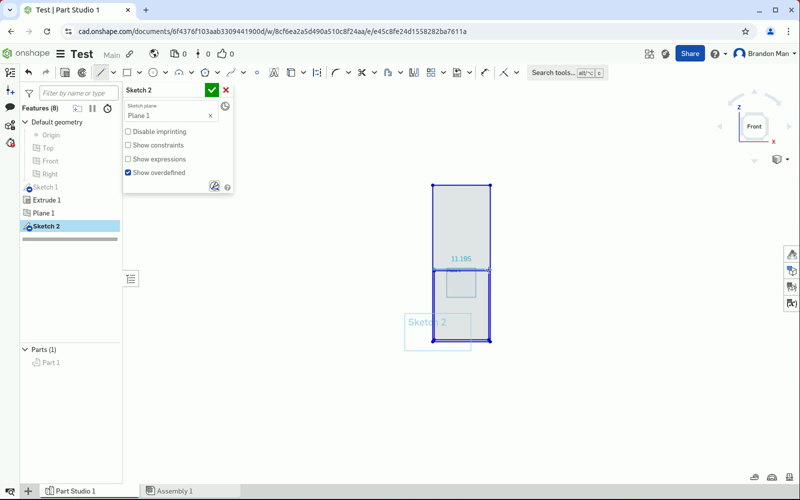
scroll(6)
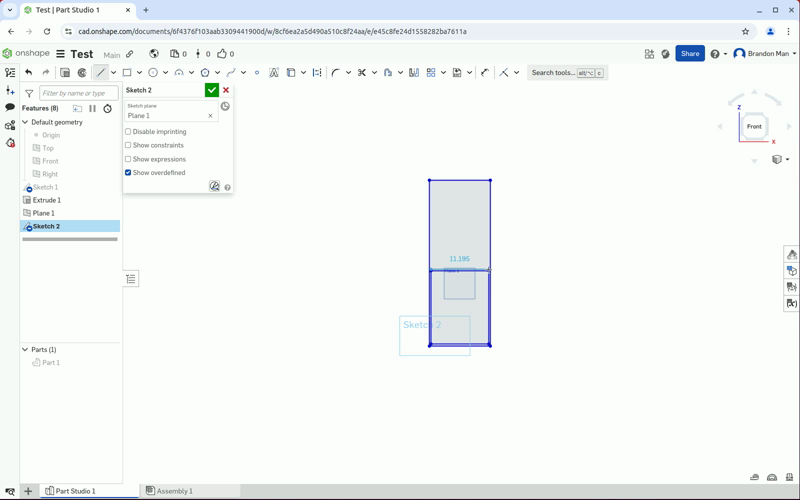
scroll(6)
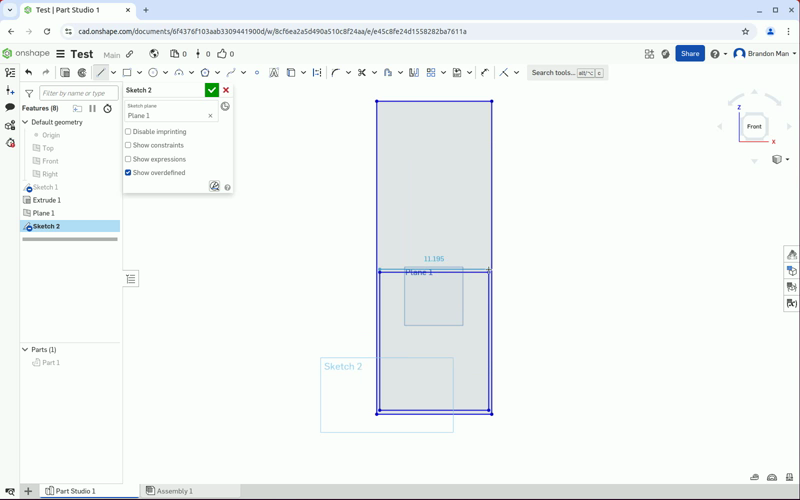
scroll(6)
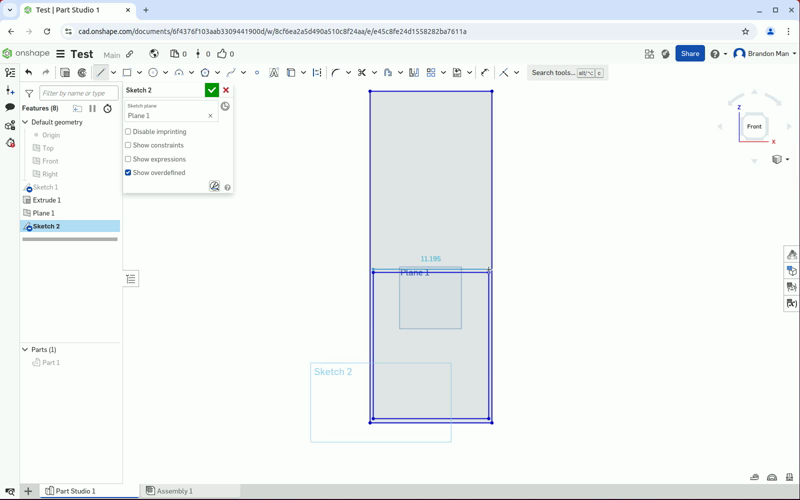
scroll(6)
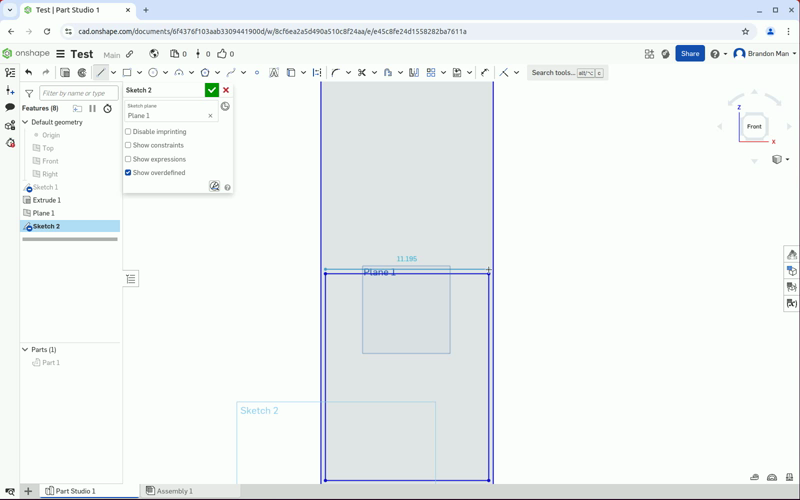
scroll(6)
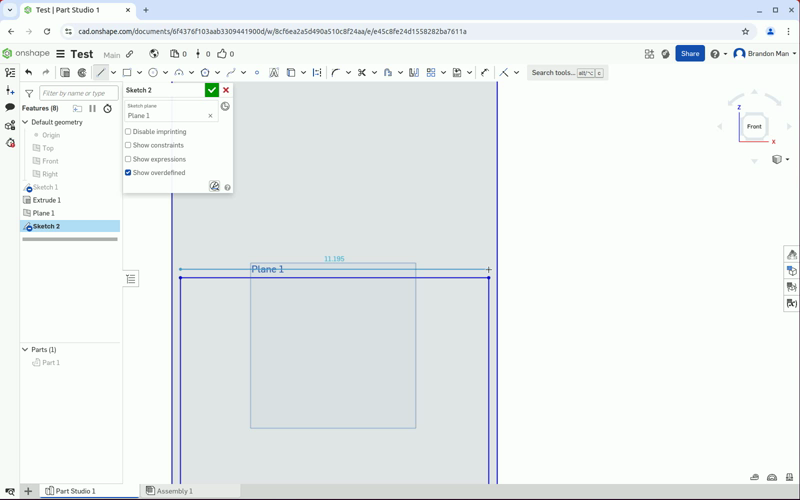
scroll(6)
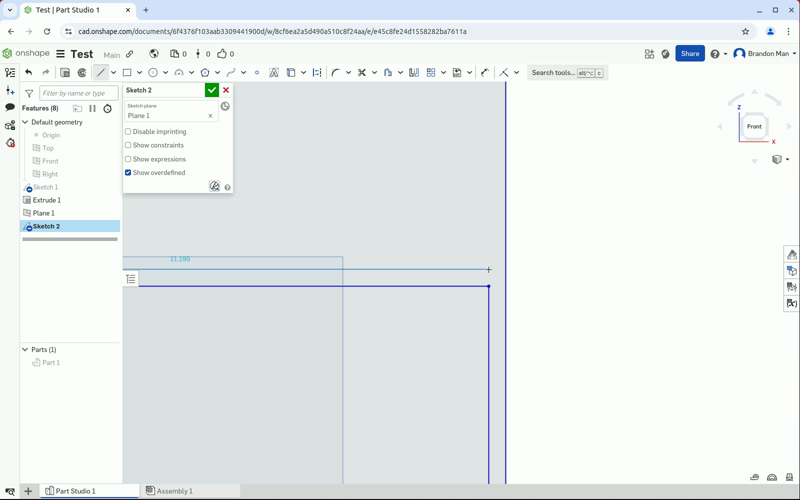
click(488, 269)
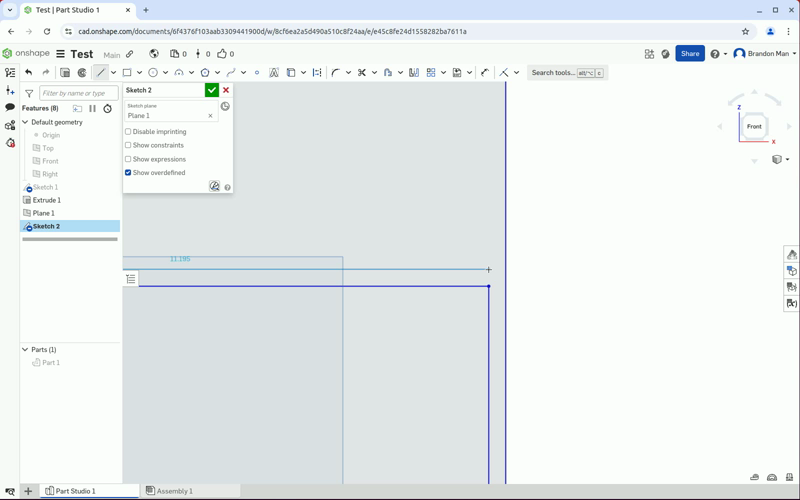
scroll(-6)
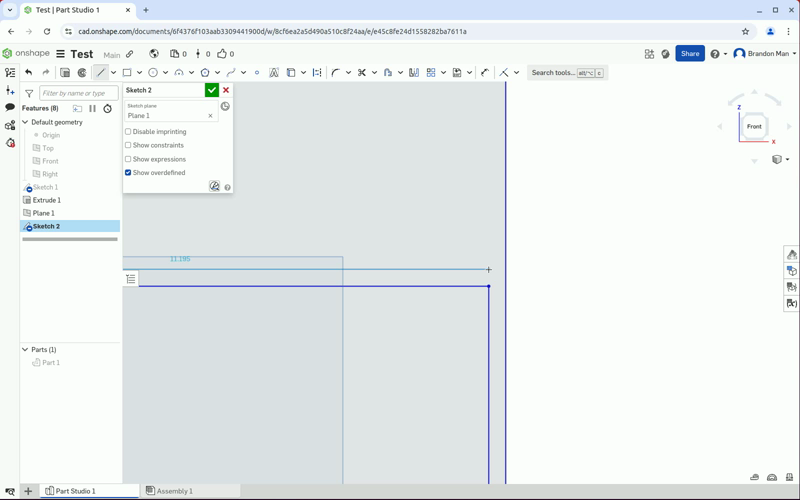
scroll(-6)
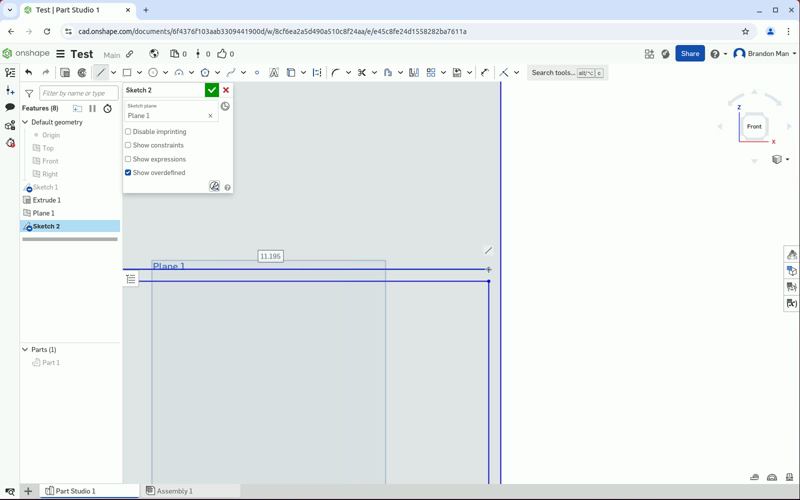
scroll(-6)
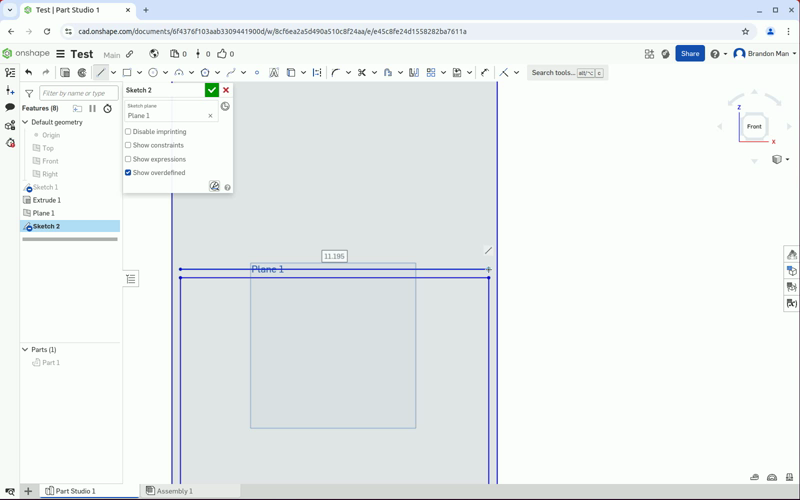
scroll(-6)
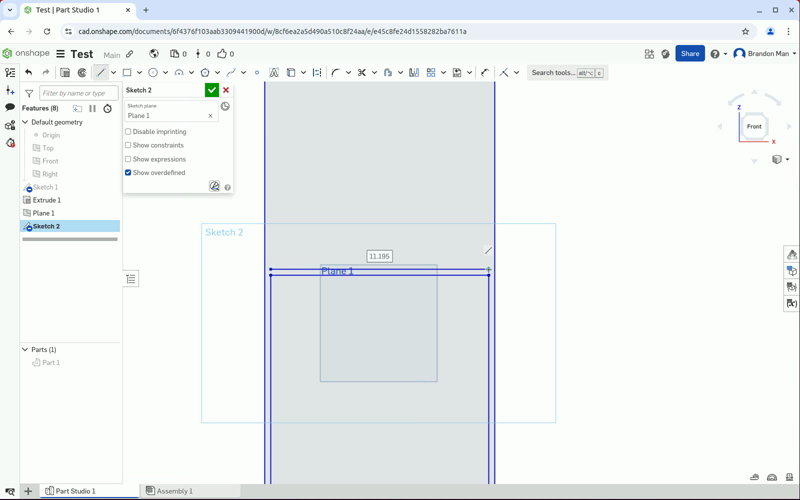
scroll(-6)
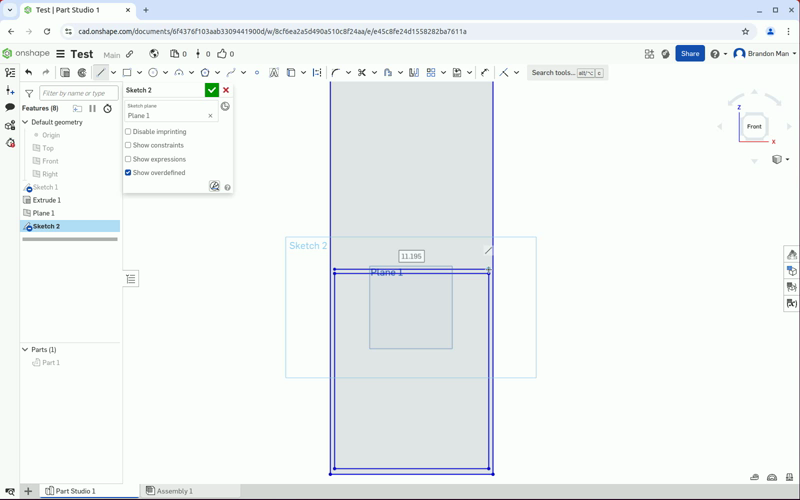
scroll(-6)
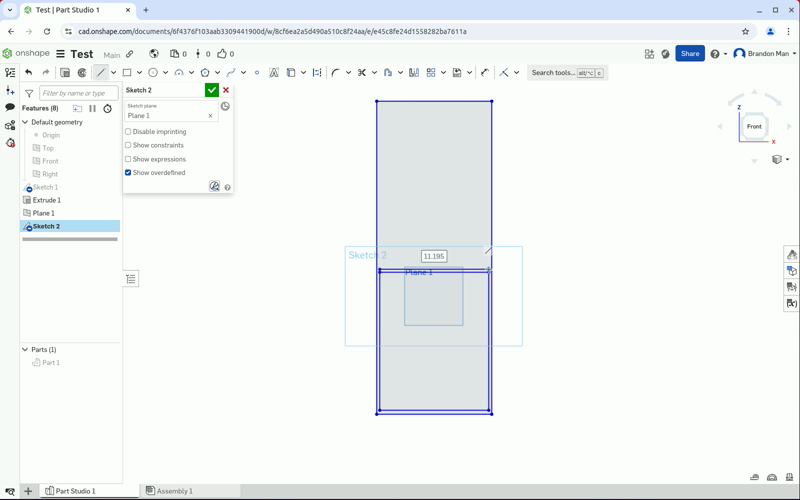
scroll(-6)
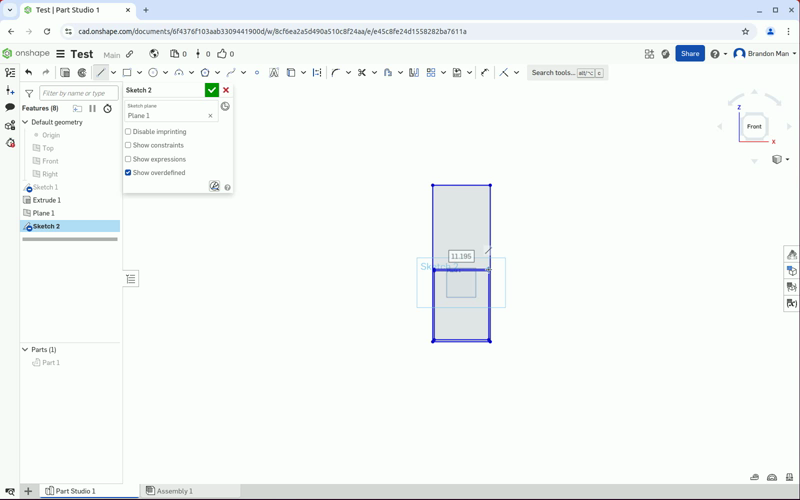
key_up(shift)
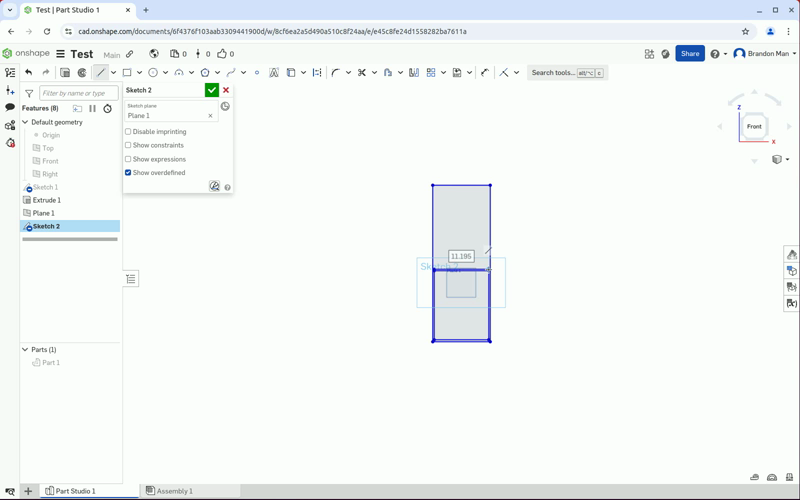
key_down(shift)
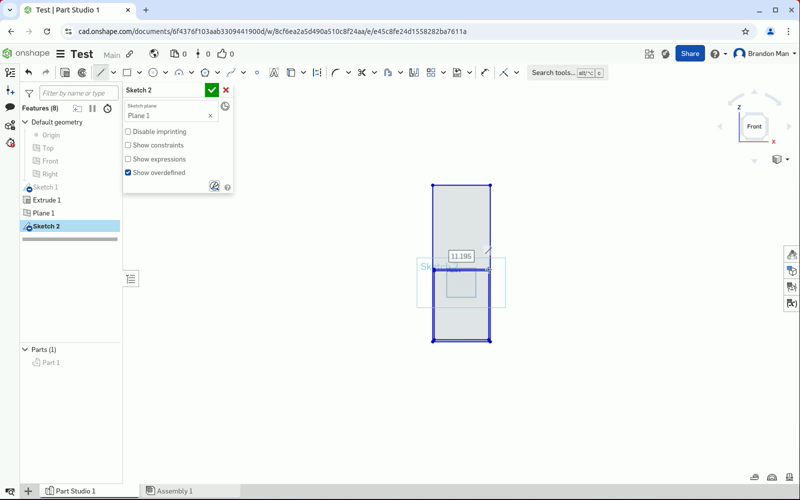
mouse_move(488, 186)
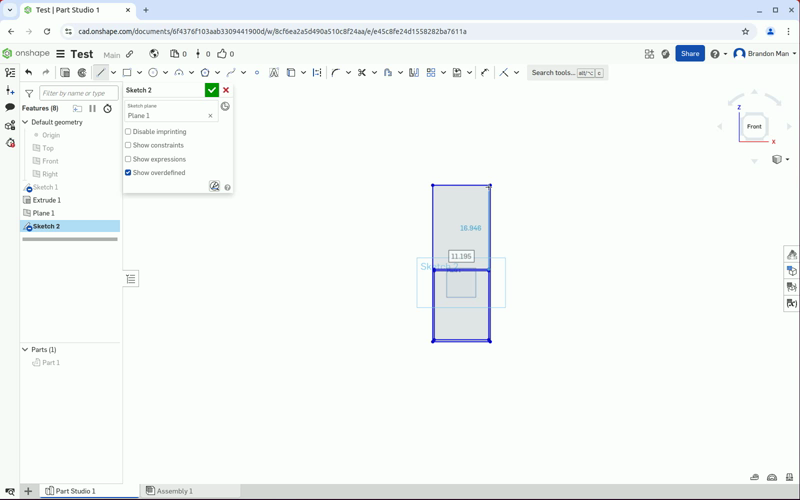
scroll(6)
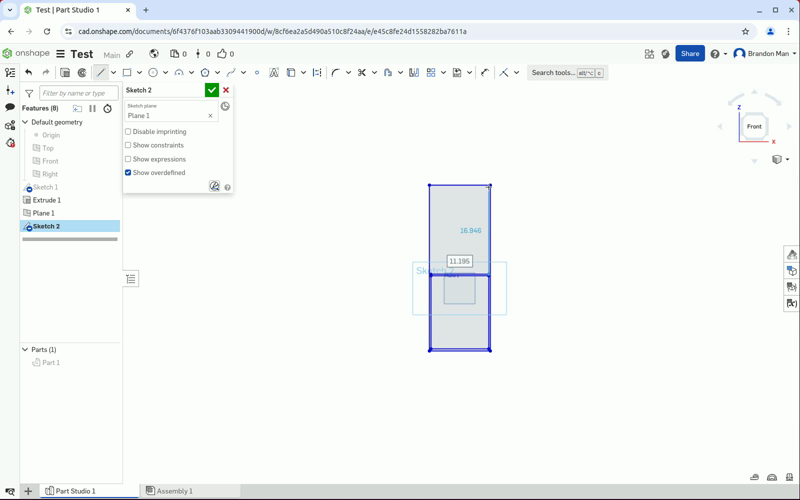
scroll(6)
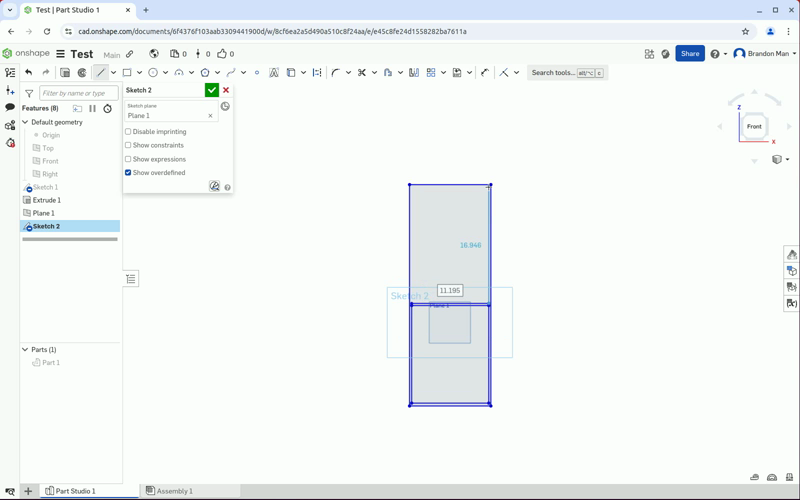
scroll(6)
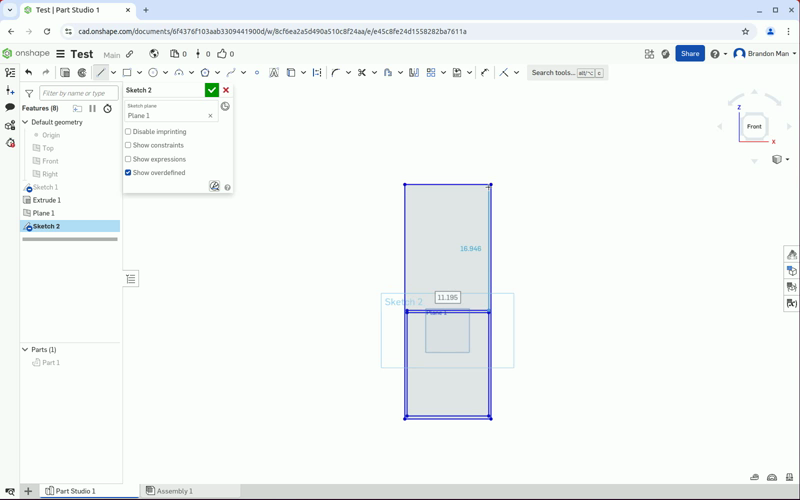
scroll(6)
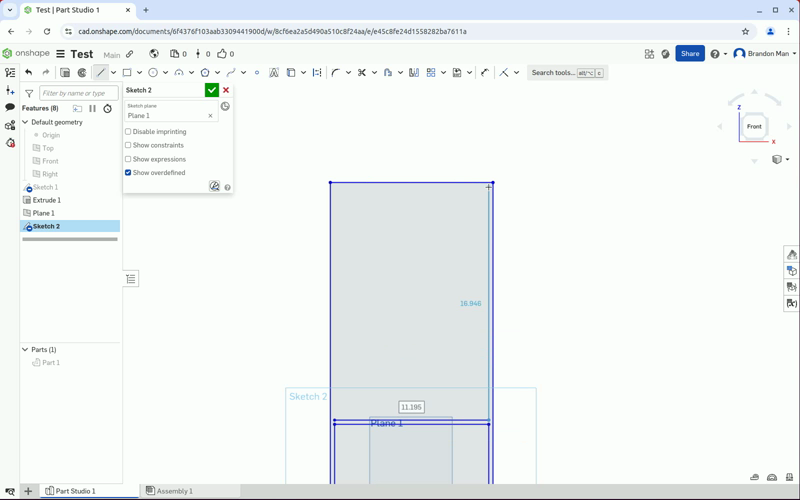
scroll(6)
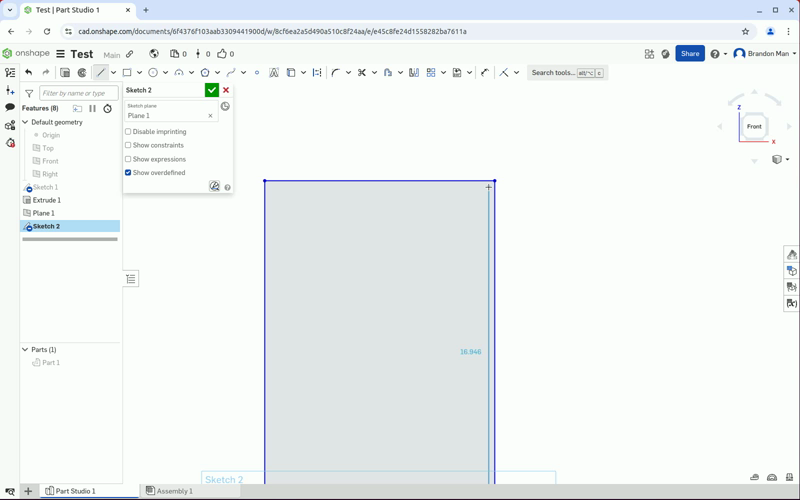
scroll(6)
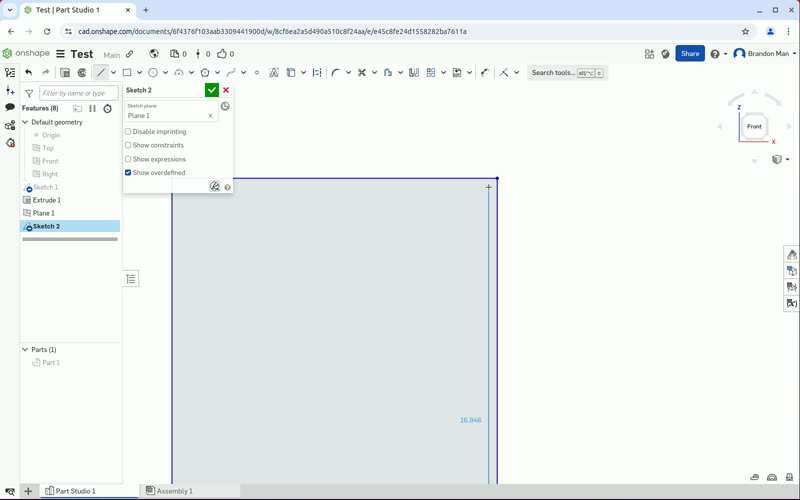
scroll(6)
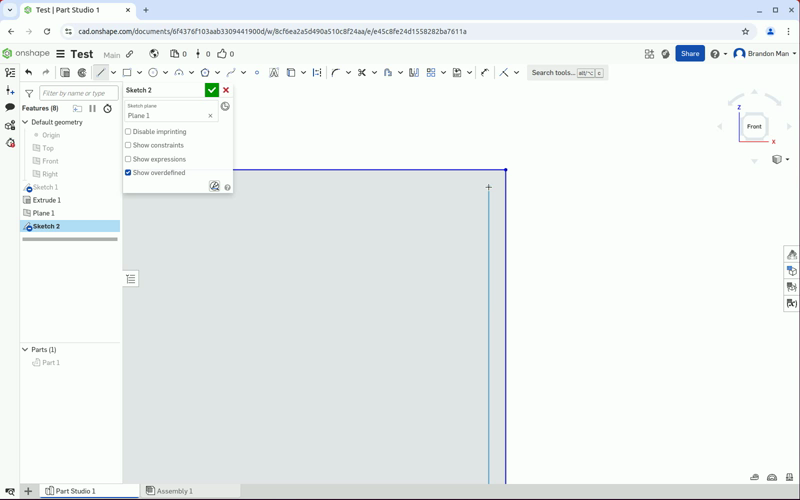
click(488, 186)
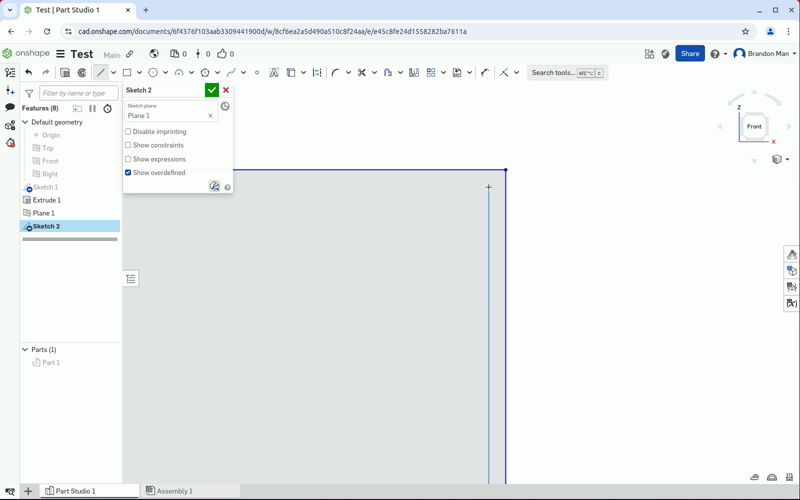
scroll(-6)
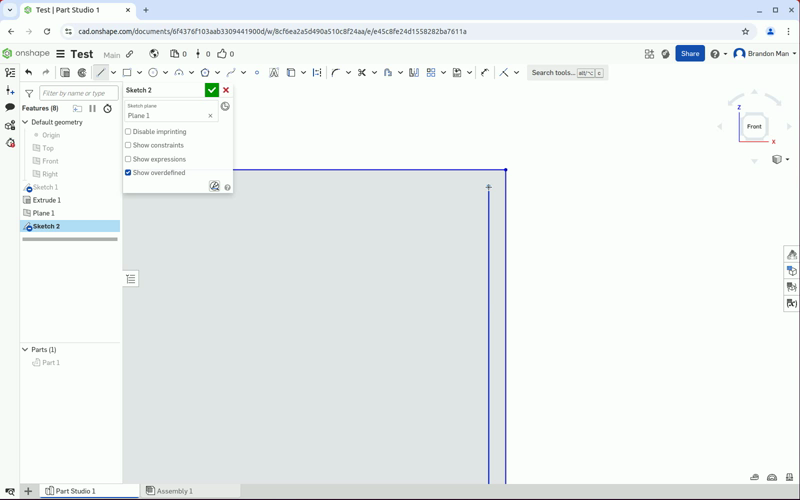
scroll(-6)
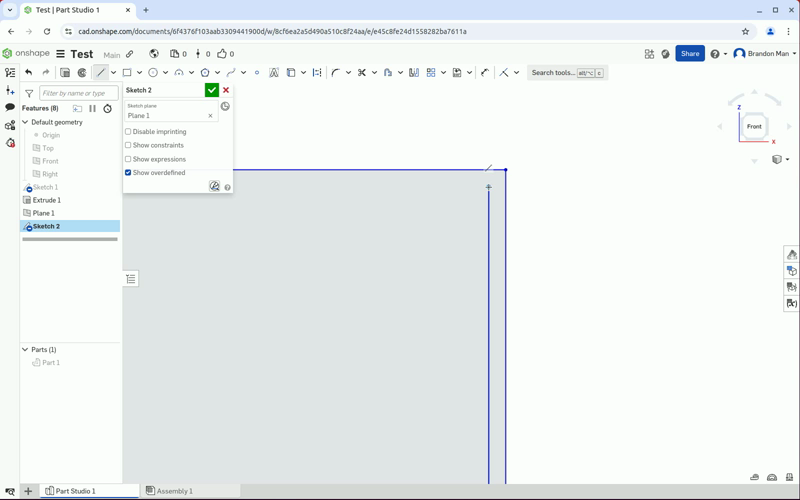
scroll(-6)
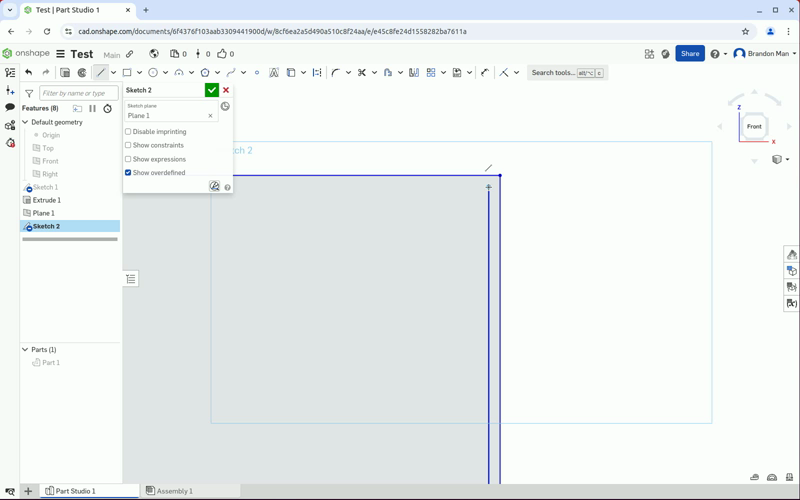
scroll(-6)
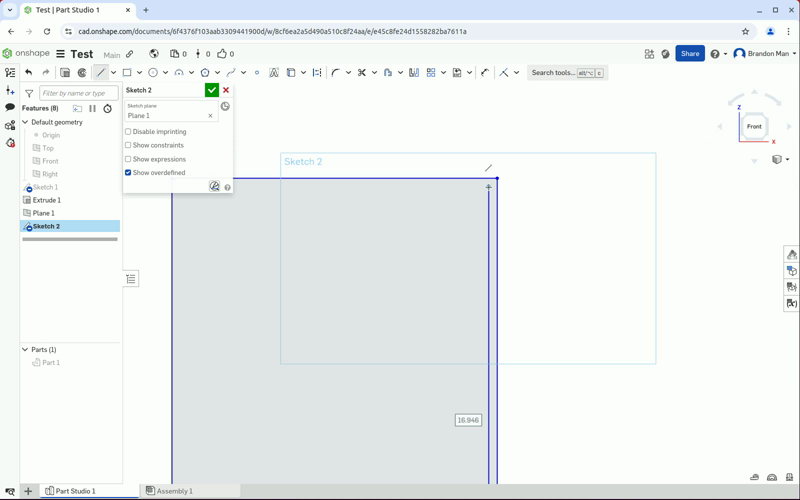
scroll(-6)
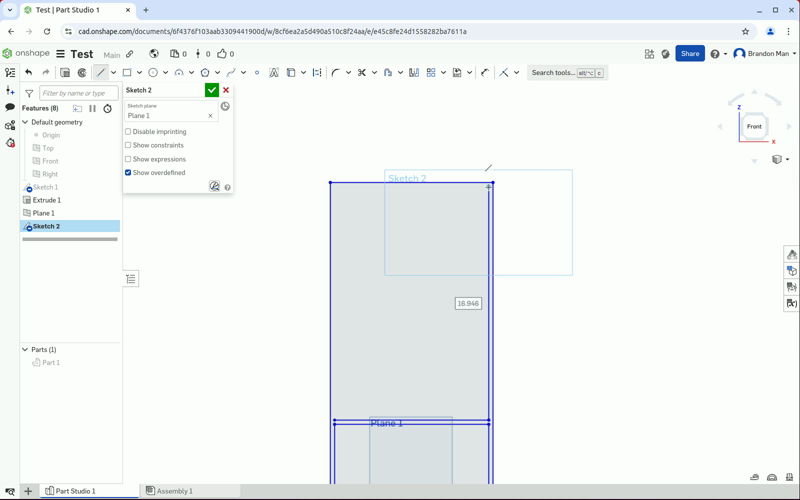
scroll(-6)
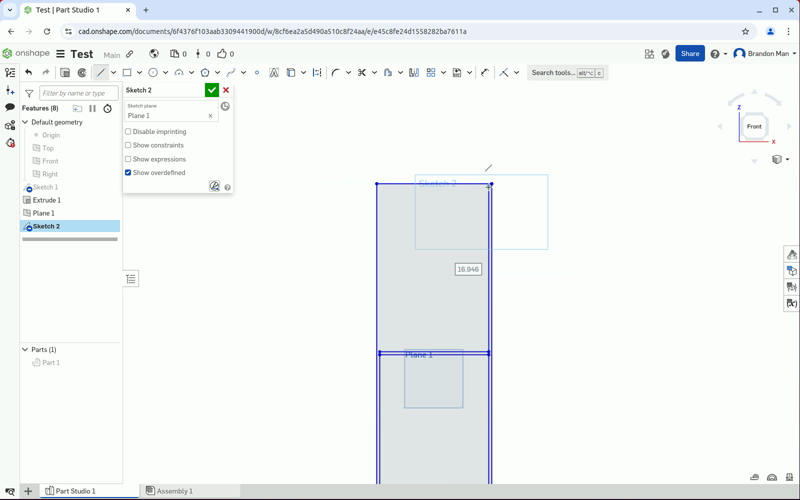
scroll(-6)
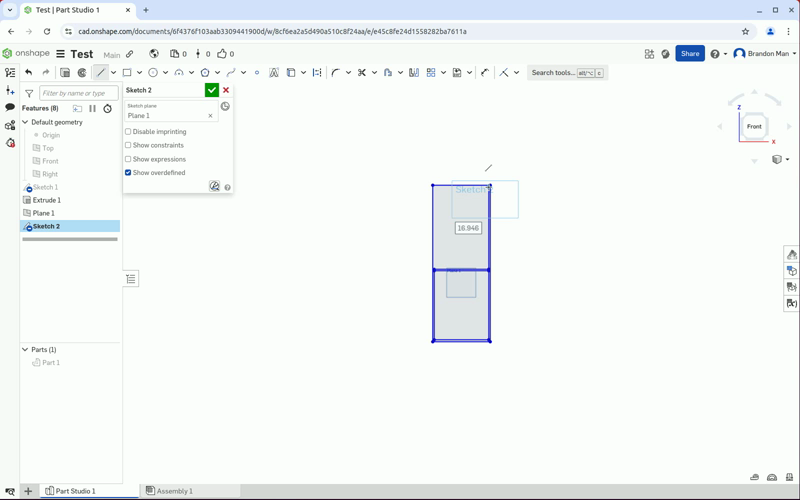
key_up(shift)
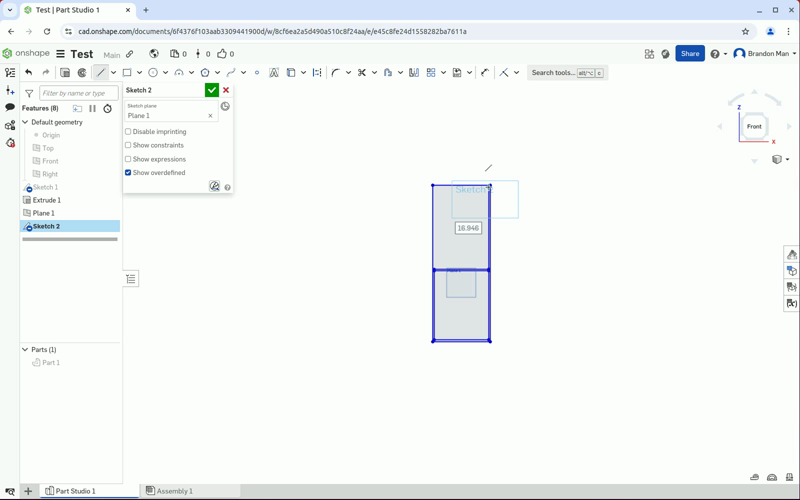
key_down(shift)
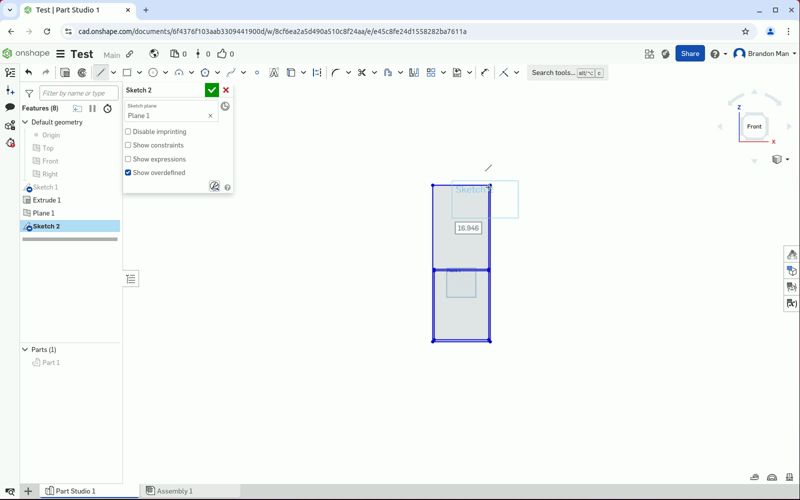
mouse_move(518, 186)
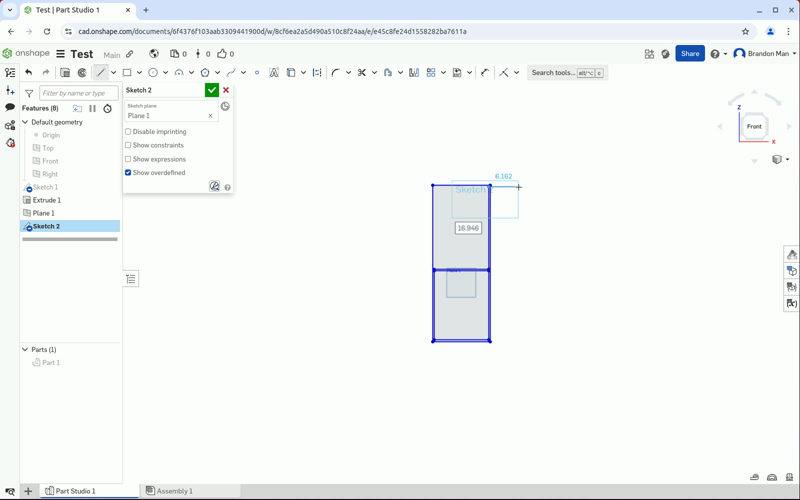
mouse_move(434, 186)
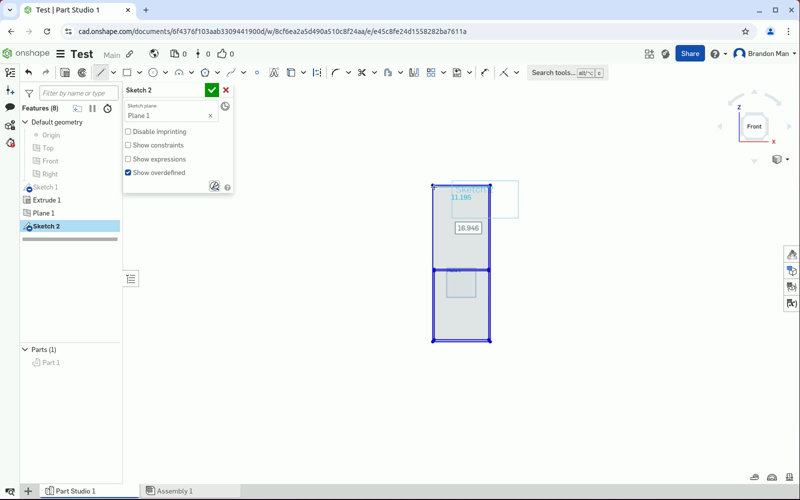
scroll(6)
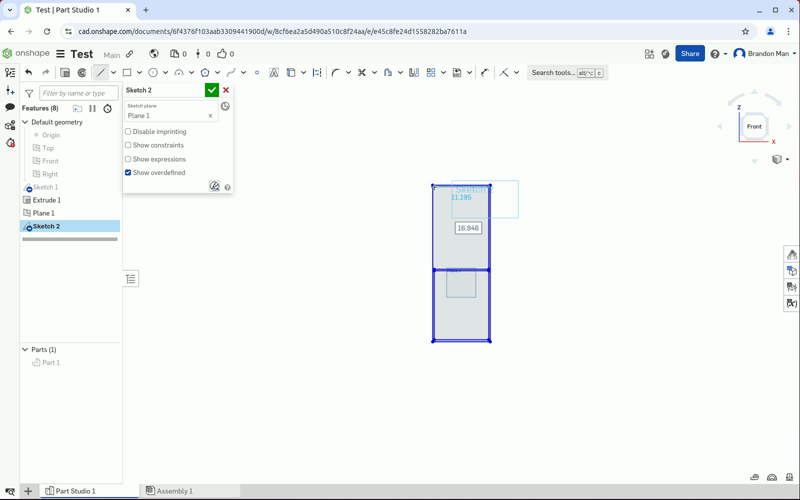
scroll(6)
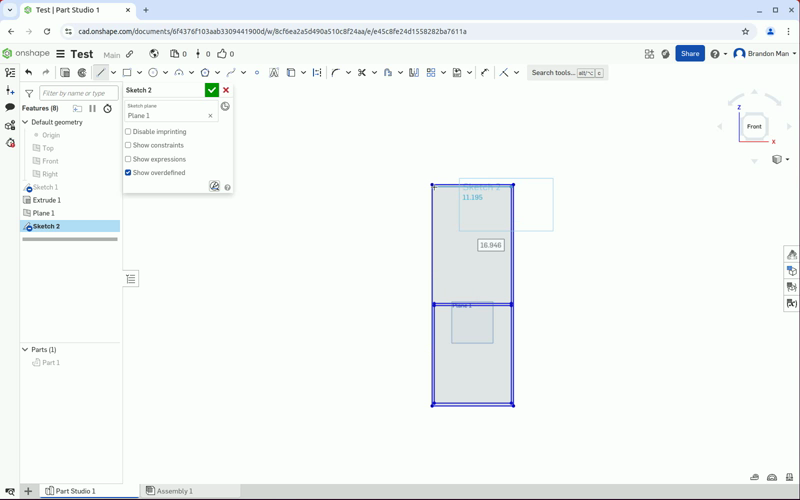
scroll(6)
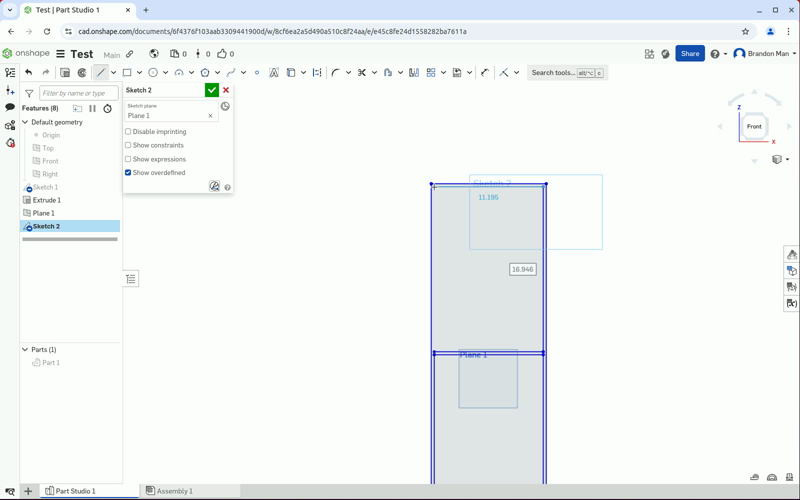
scroll(6)
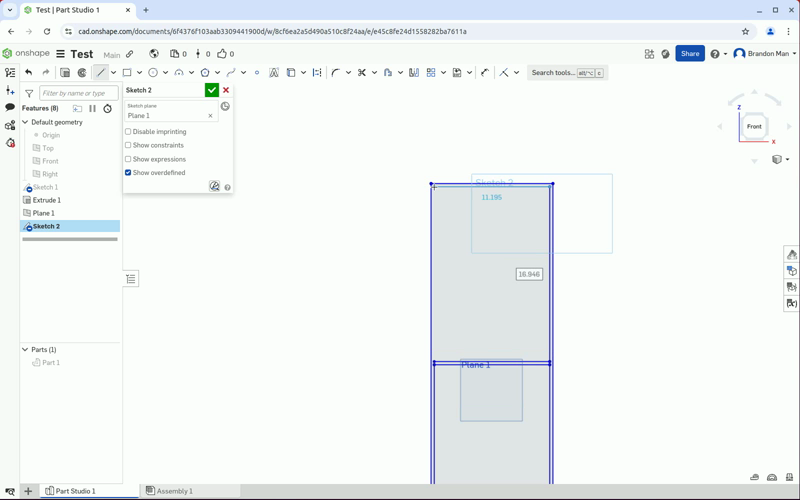
scroll(6)
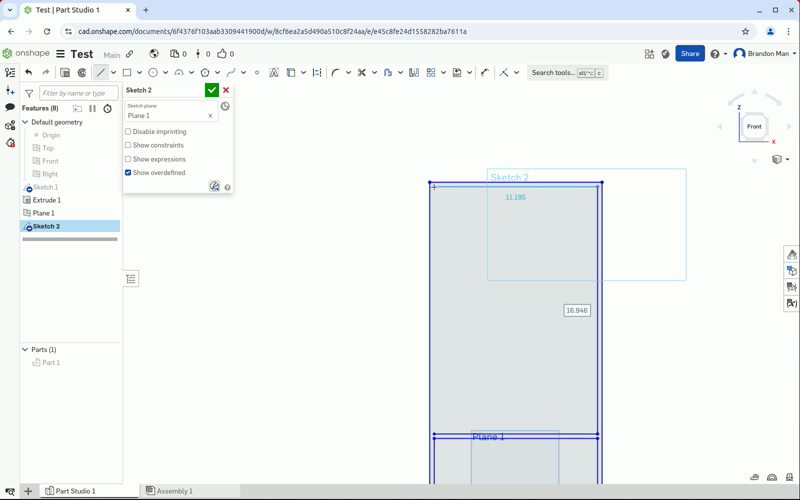
scroll(6)
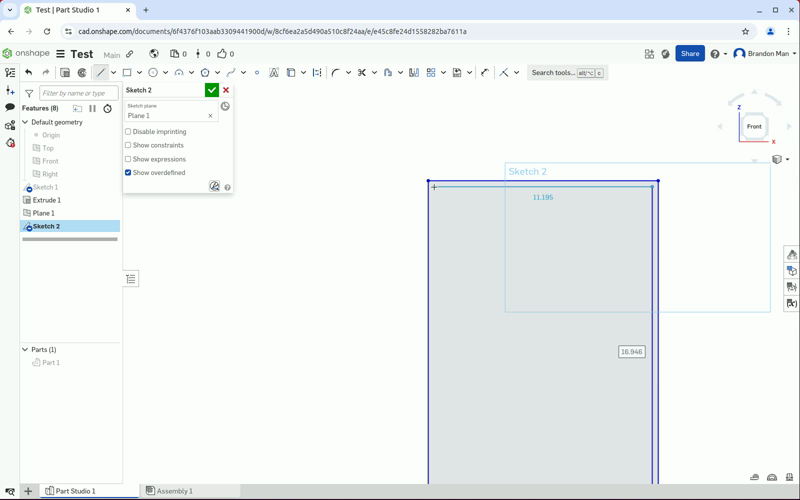
scroll(6)
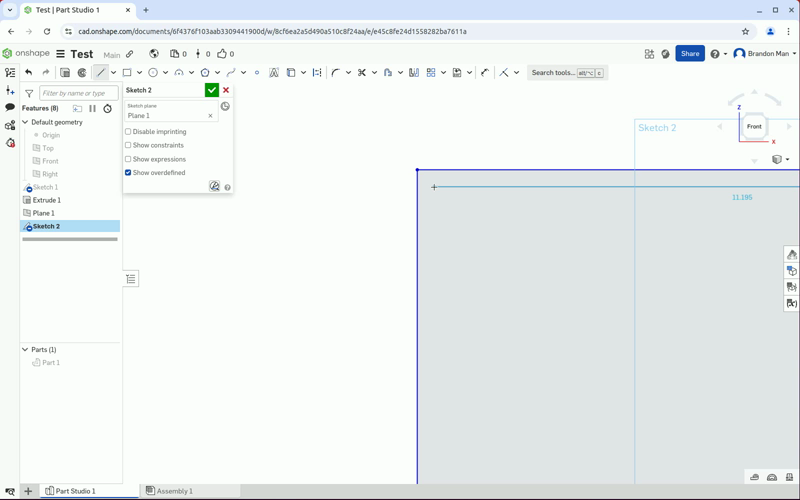
click(434, 186)
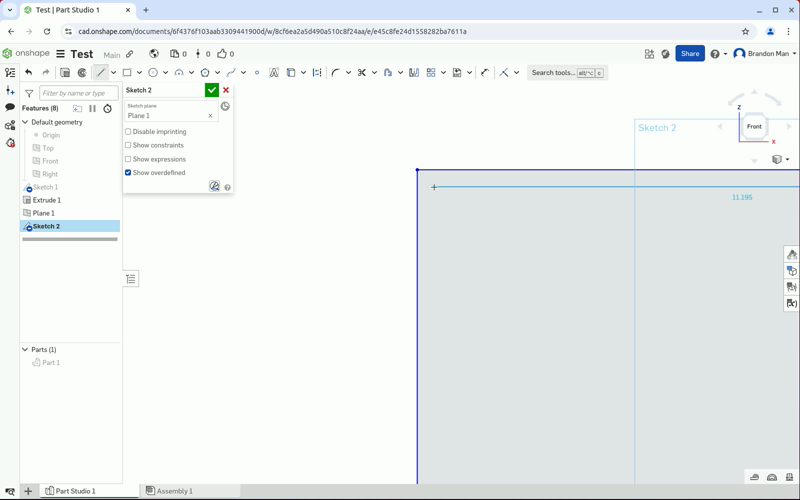
scroll(-6)
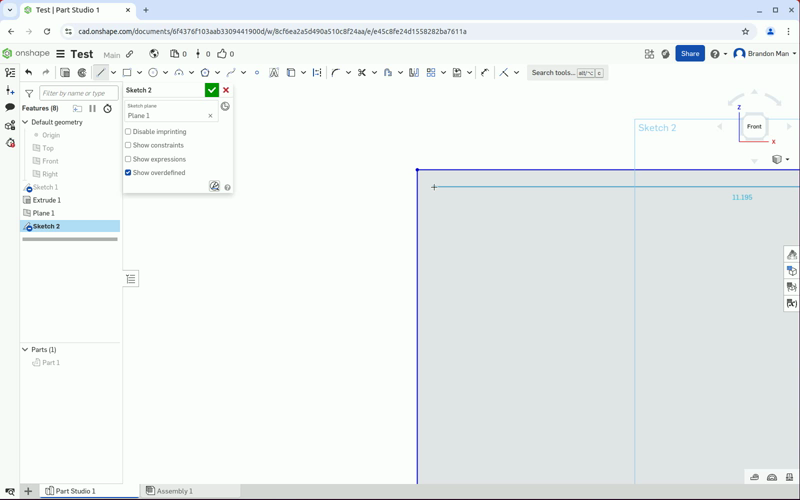
scroll(-6)
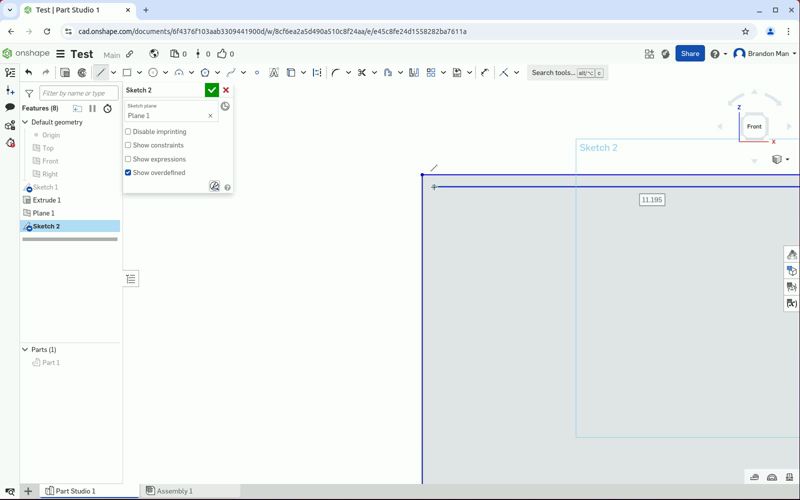
scroll(-6)
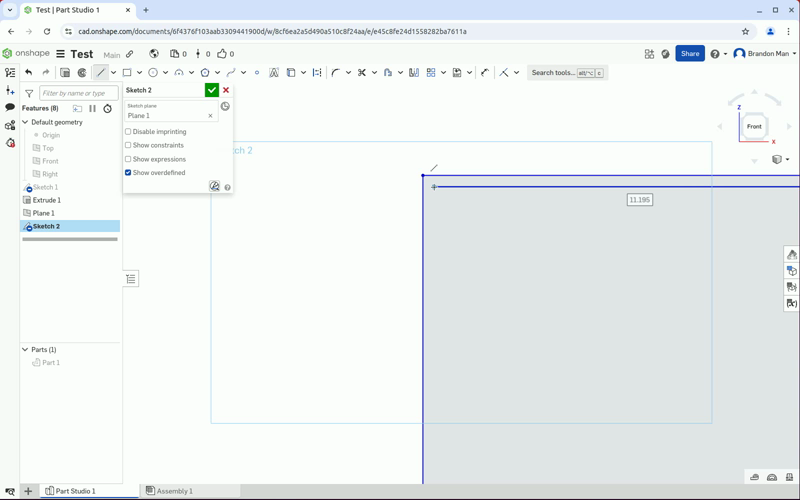
scroll(-6)
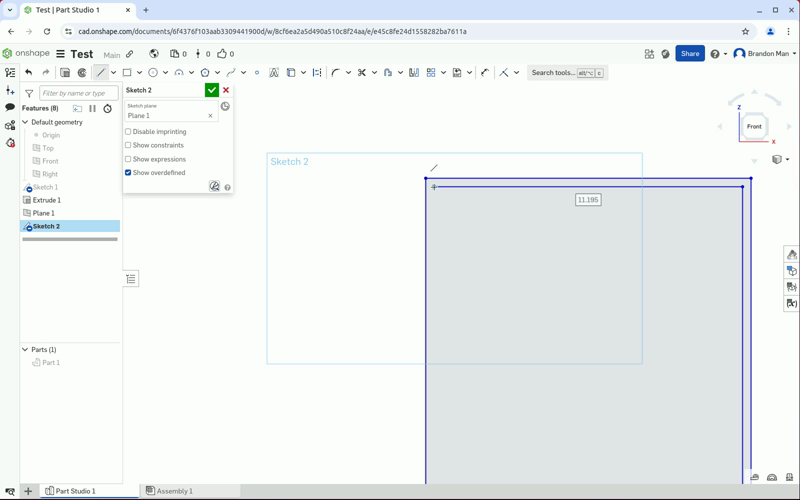
scroll(-6)
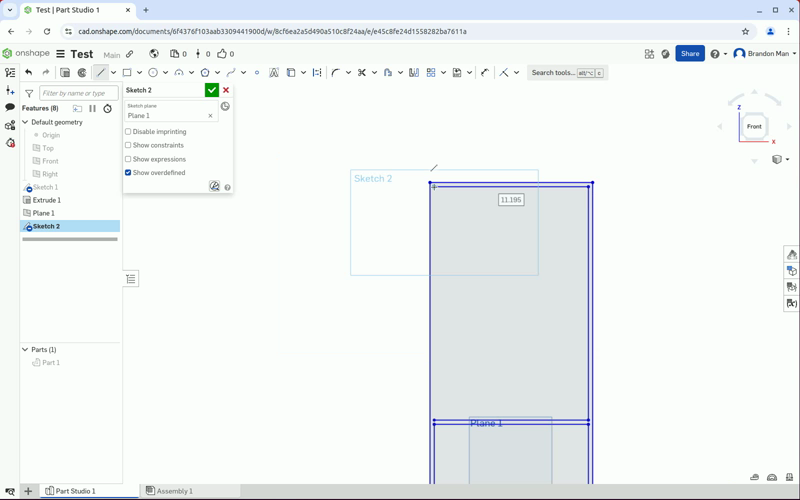
scroll(-6)
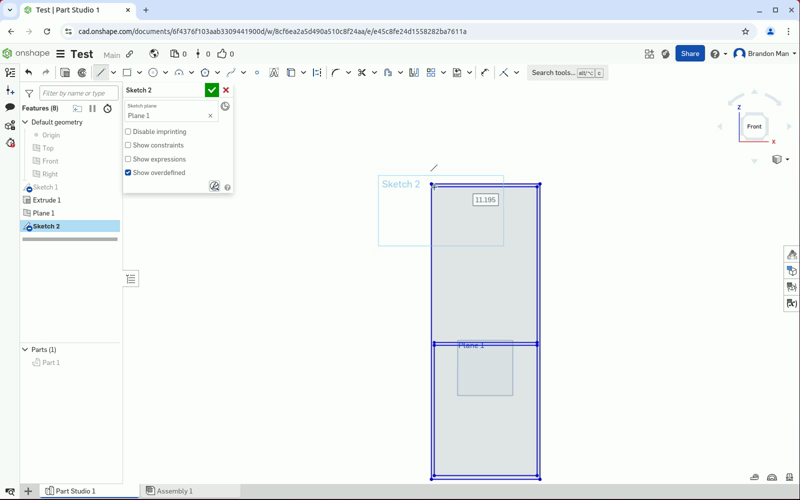
scroll(-6)
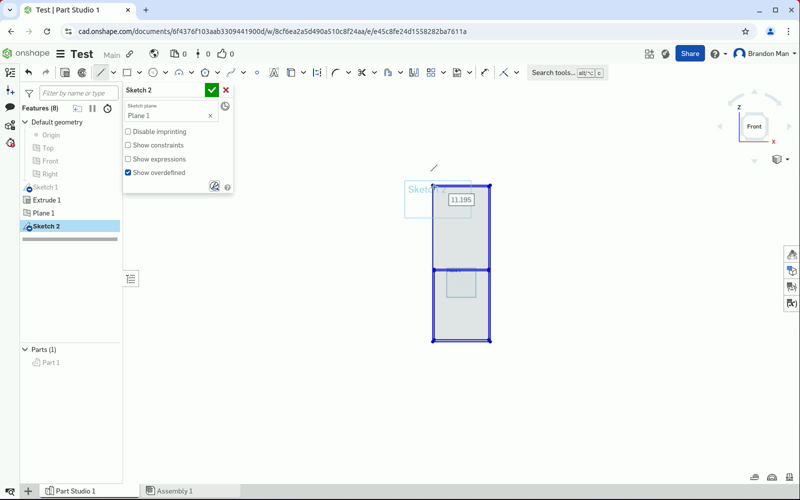
key_up(shift)
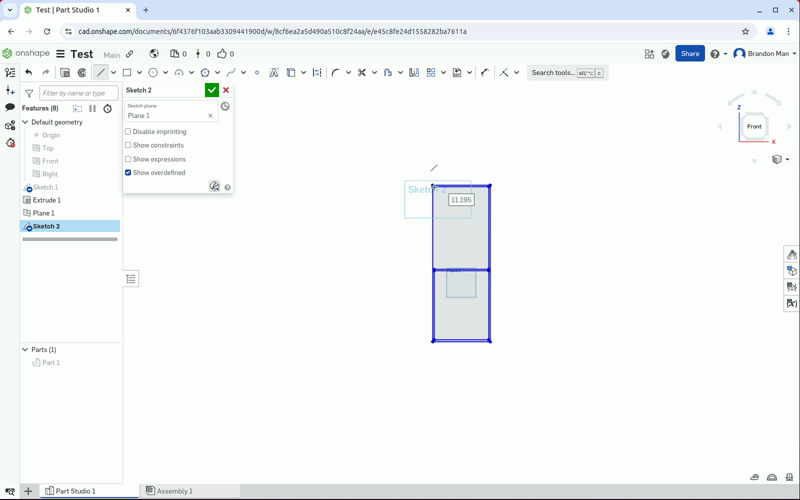
key_down(shift)
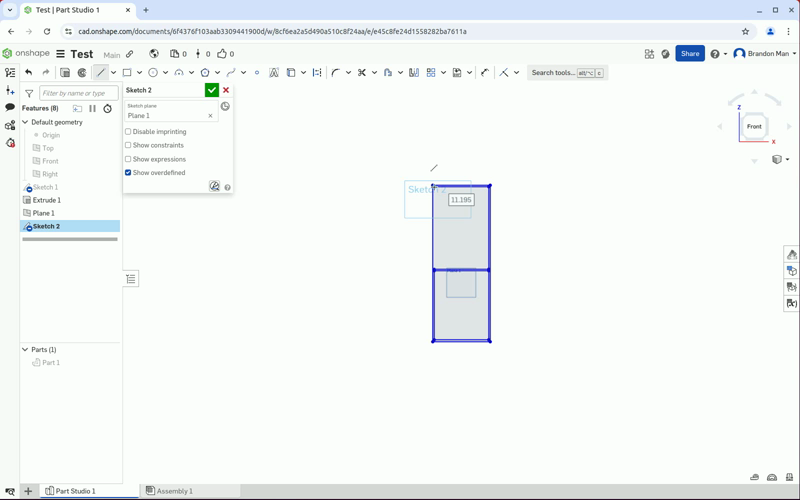
mouse_move(434, 269)
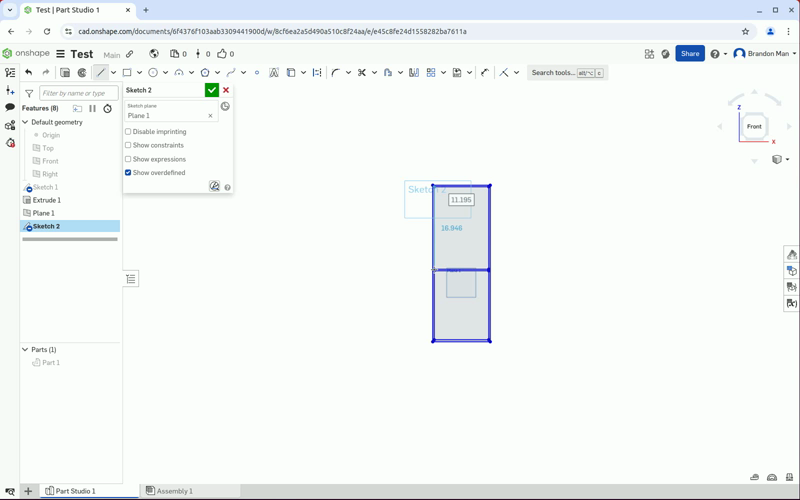
scroll(6)
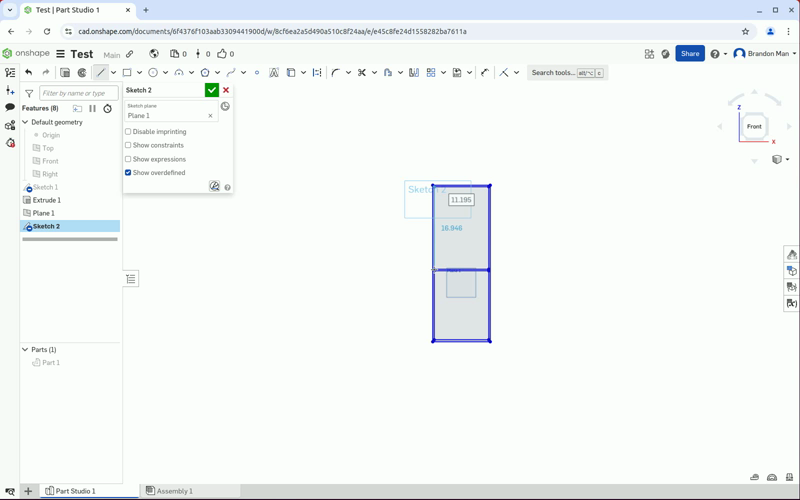
scroll(6)
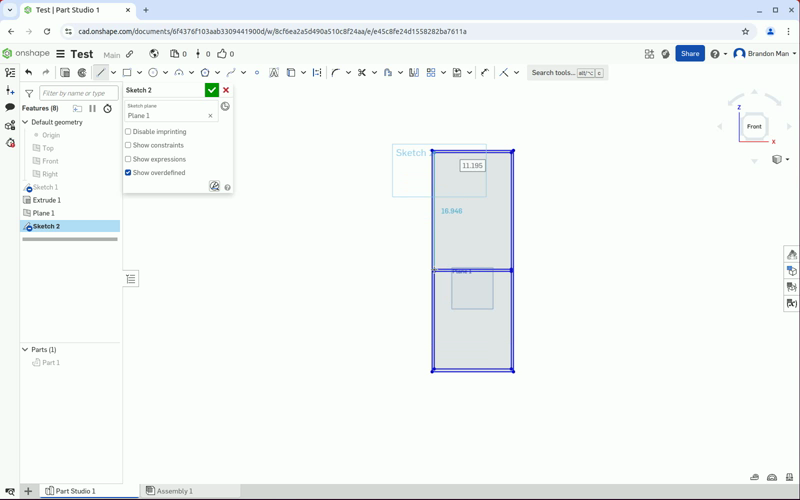
scroll(6)
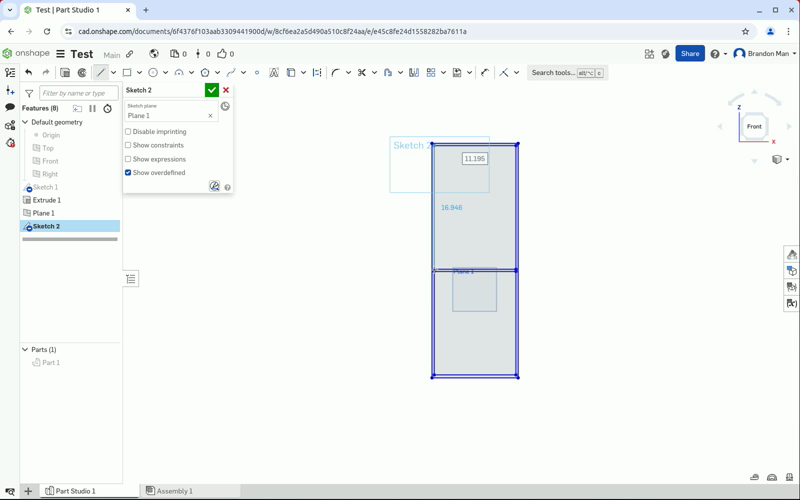
scroll(6)
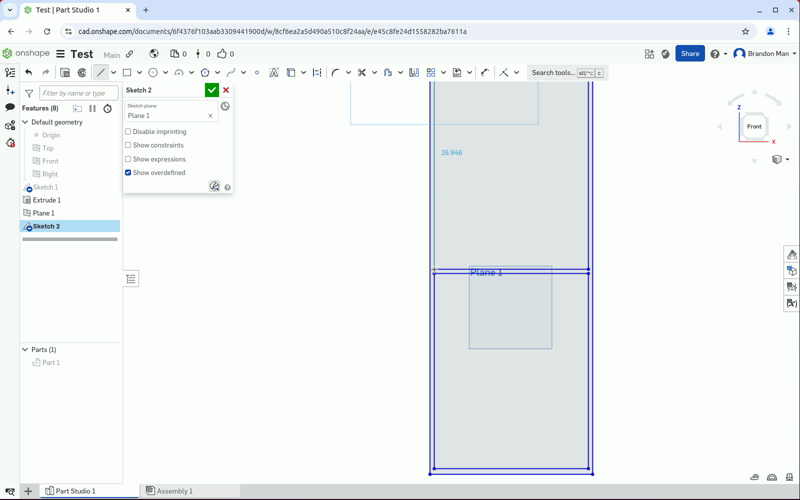
scroll(6)
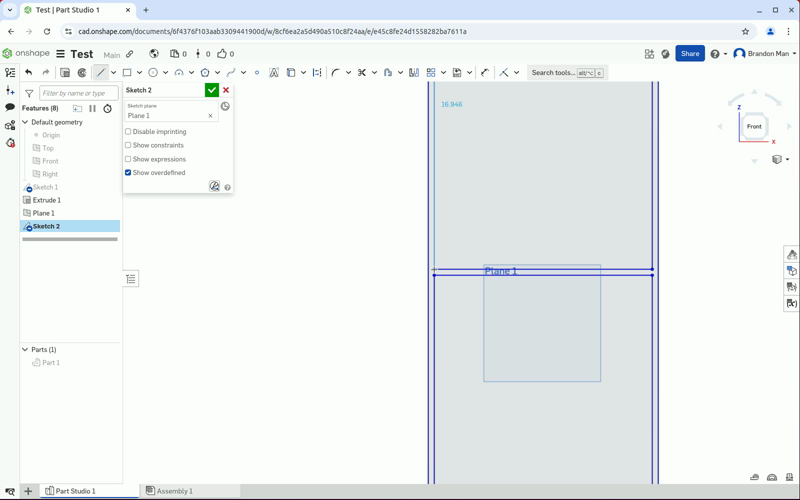
scroll(6)
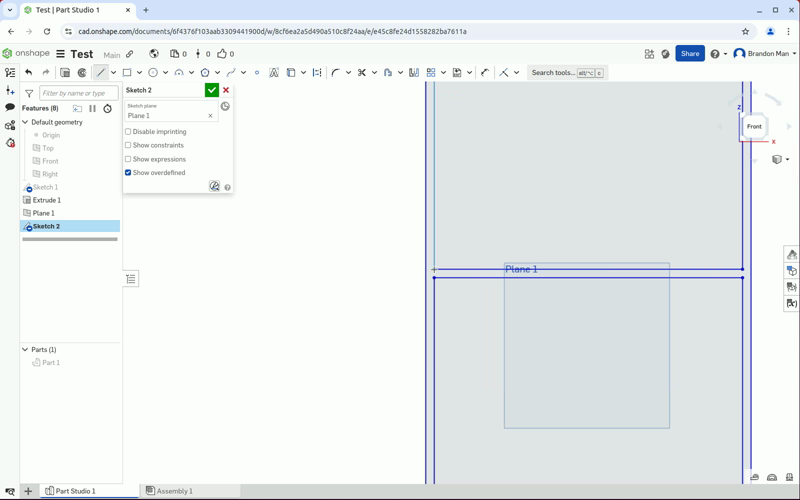
scroll(6)
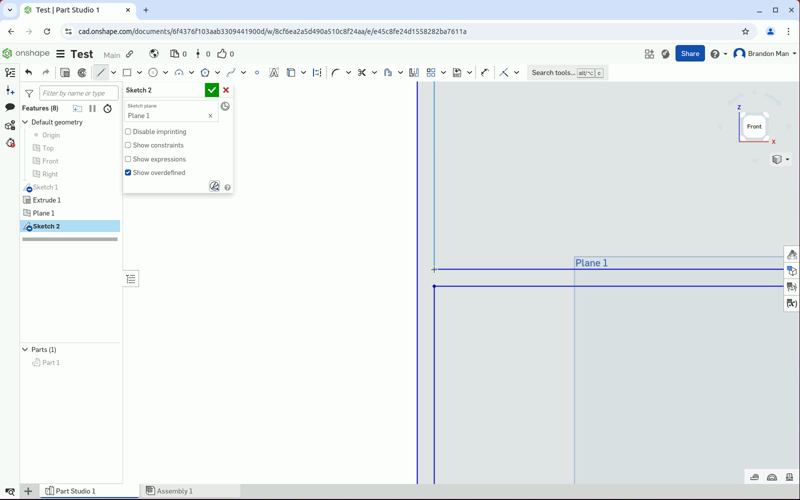
key_up(shift)
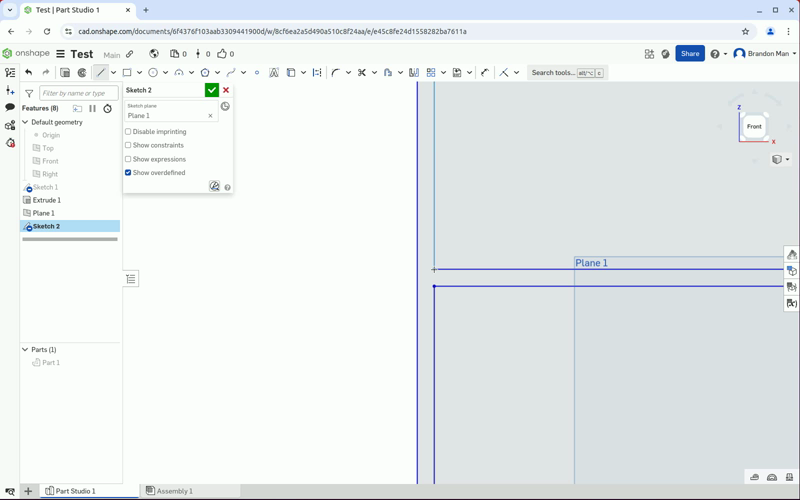
click(434, 269)
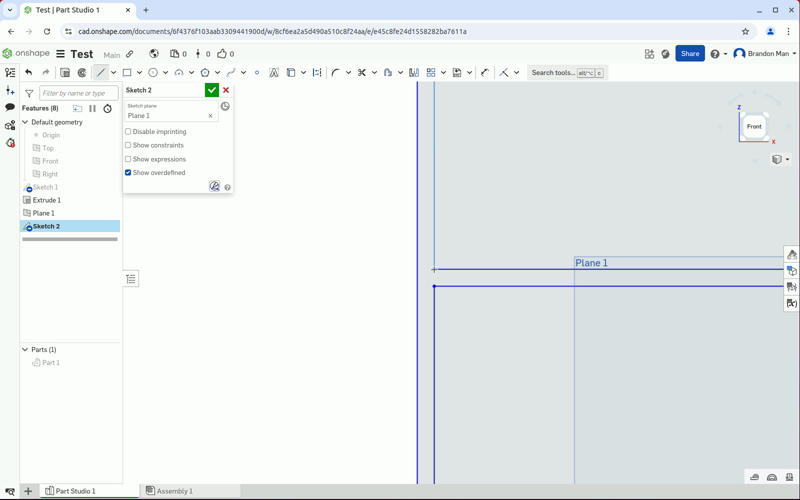
scroll(-6)
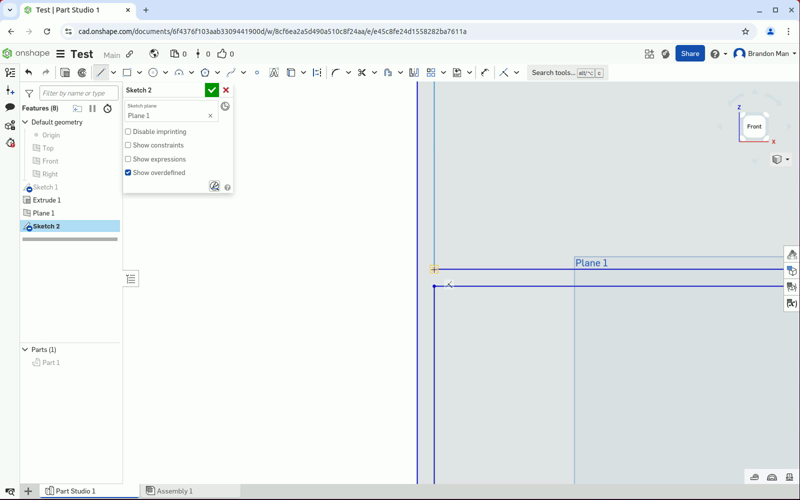
scroll(-6)
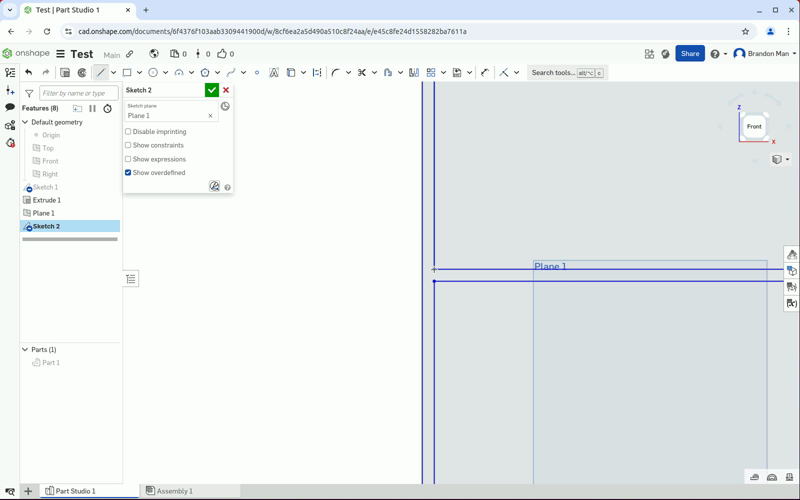
scroll(-6)
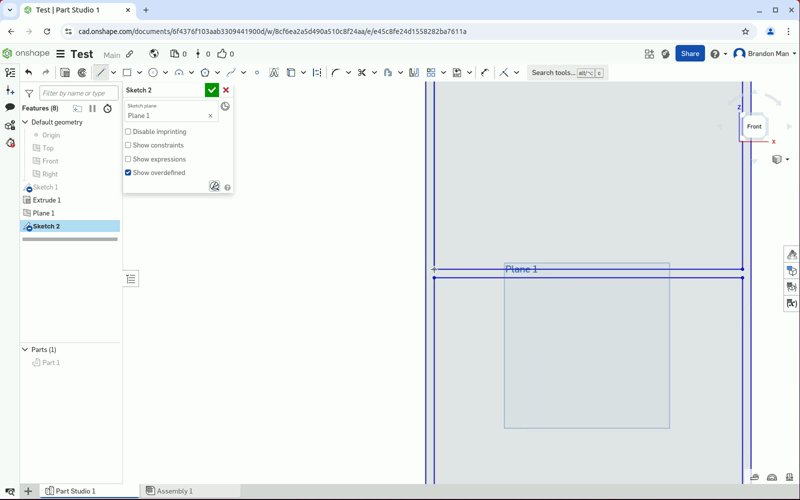
scroll(-6)
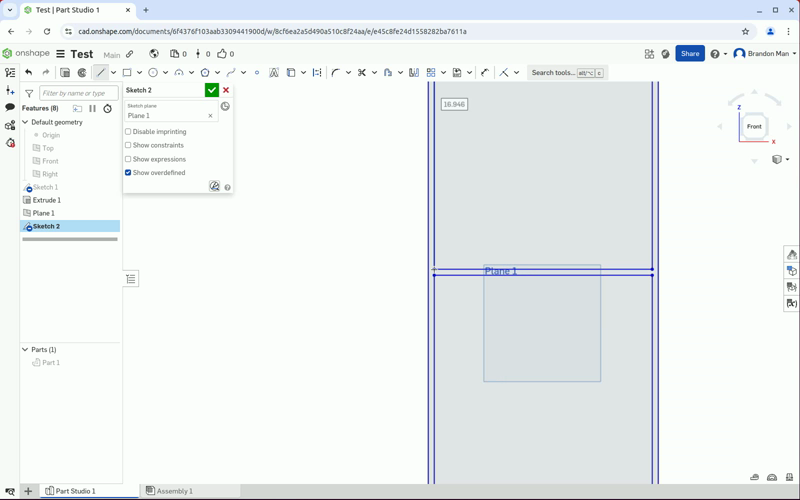
scroll(-6)
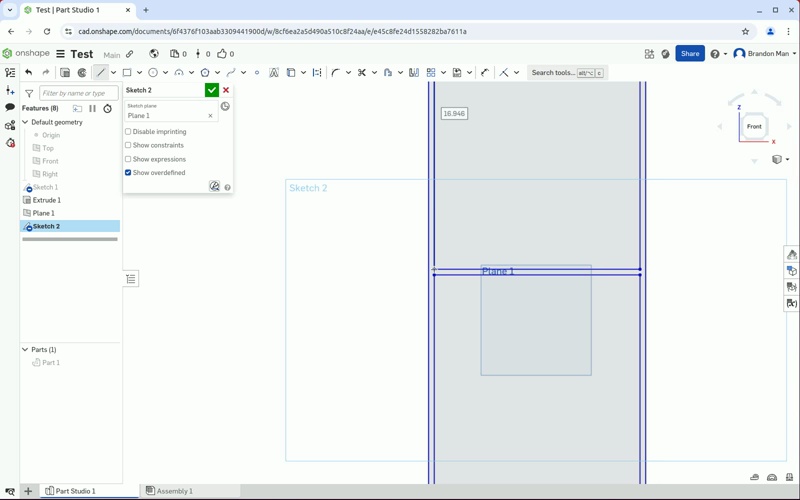
scroll(-6)
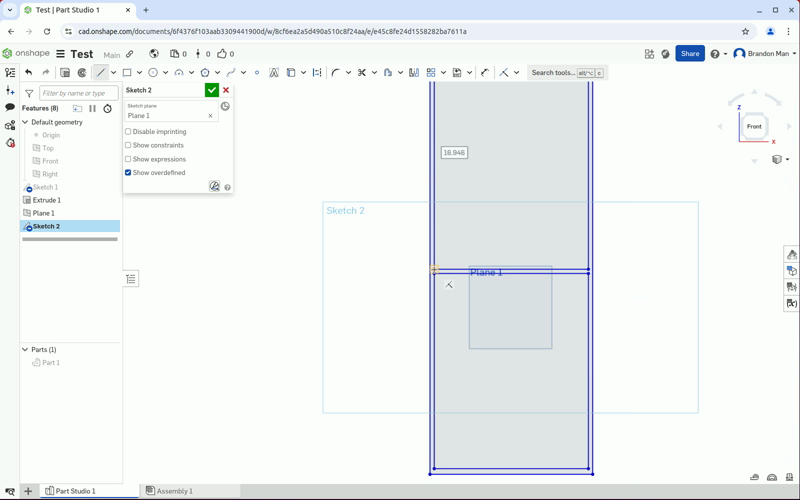
scroll(-6)
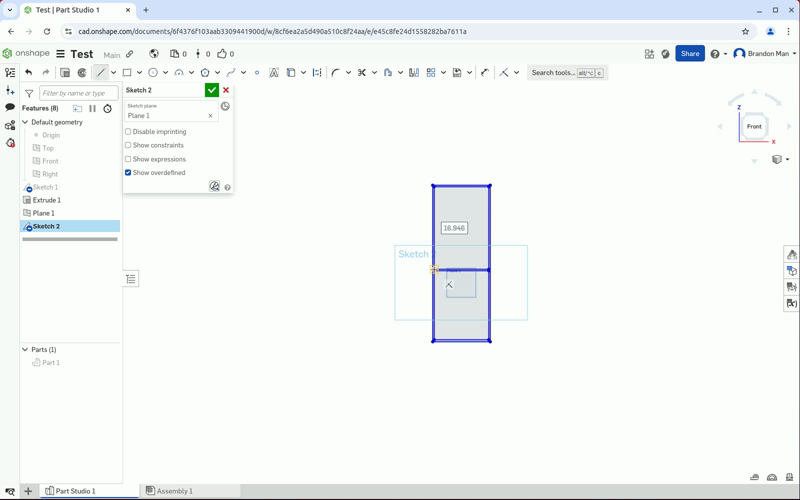
key(esc)
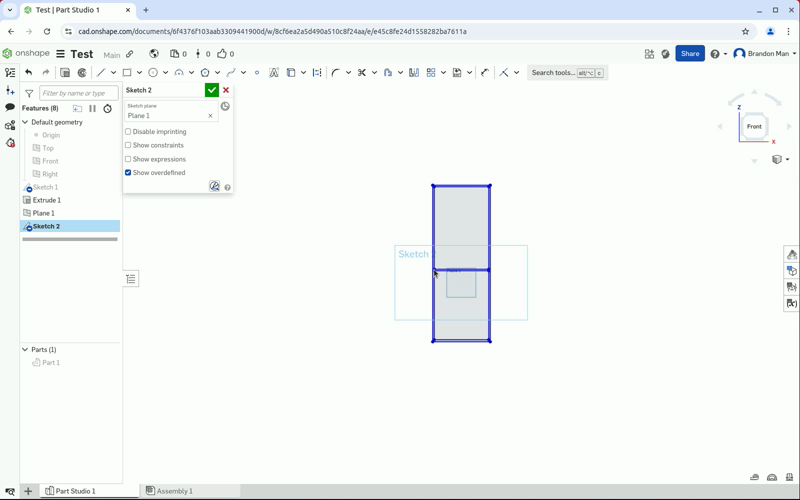
mouse_move(433, 190)
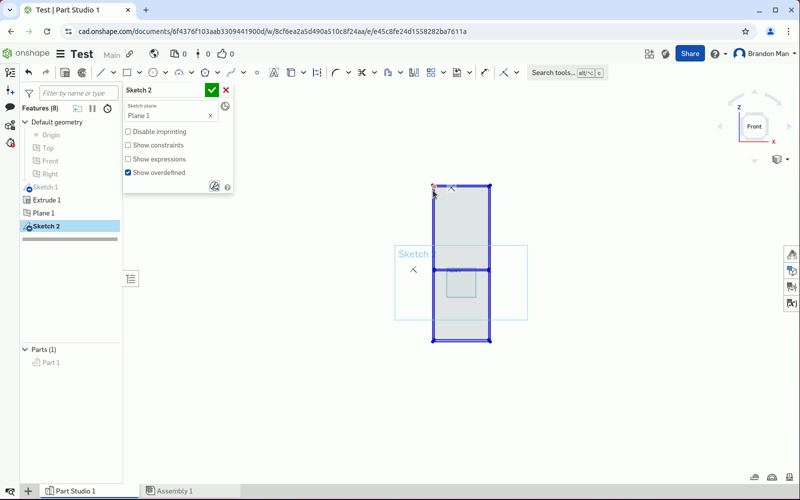
scroll(6)
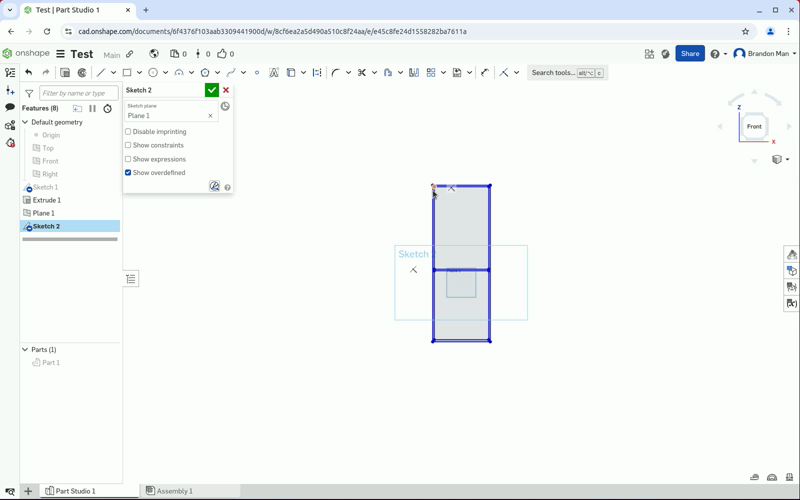
scroll(6)
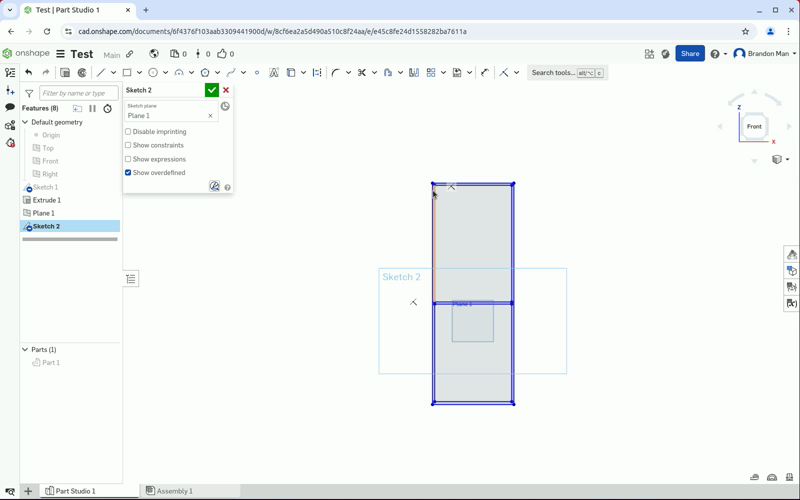
scroll(6)
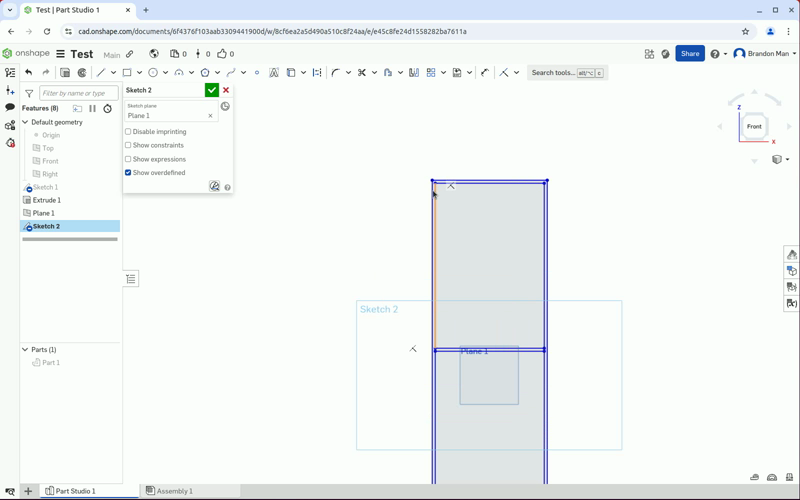
scroll(6)
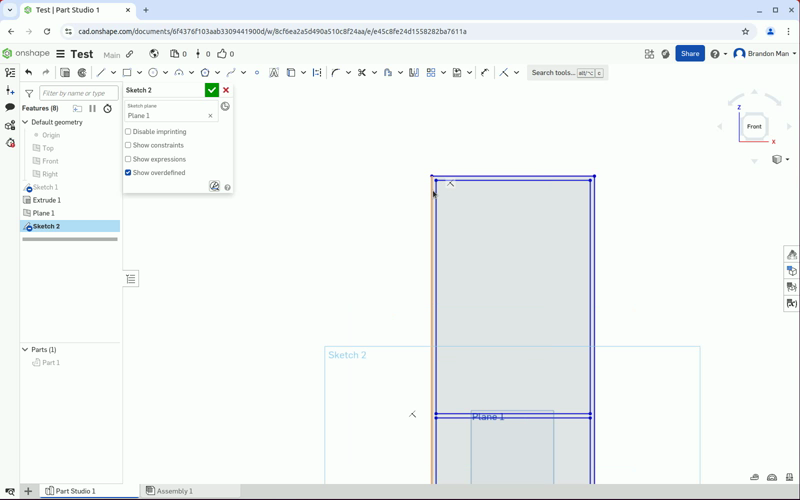
scroll(6)
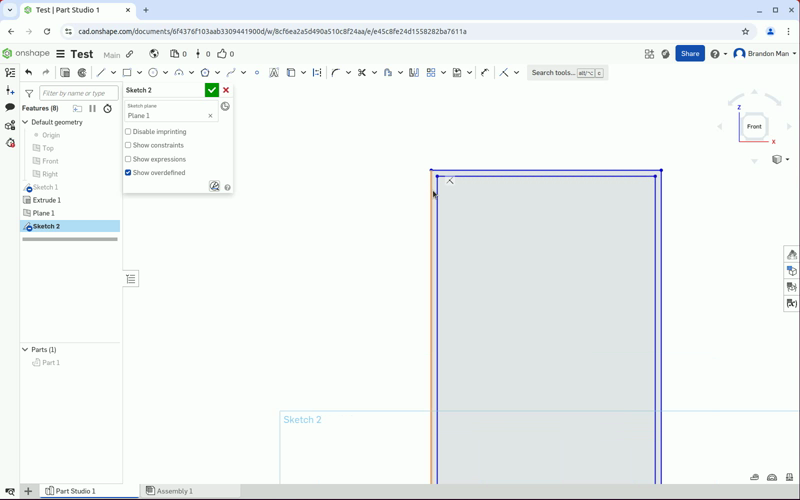
scroll(6)
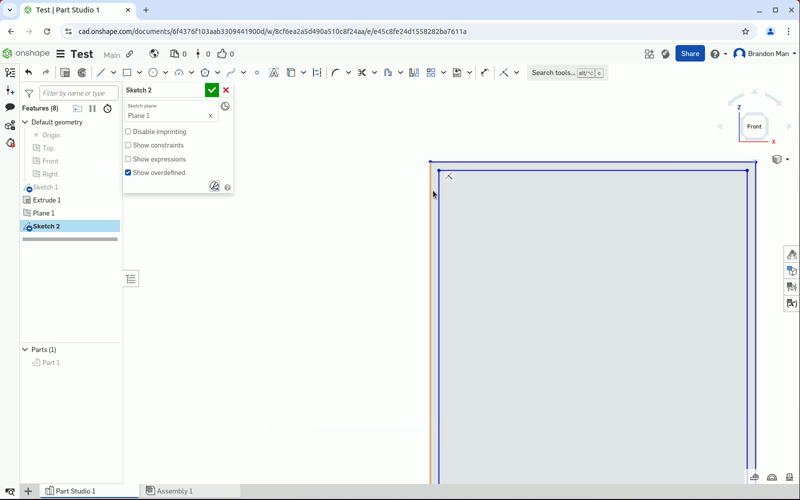
scroll(6)
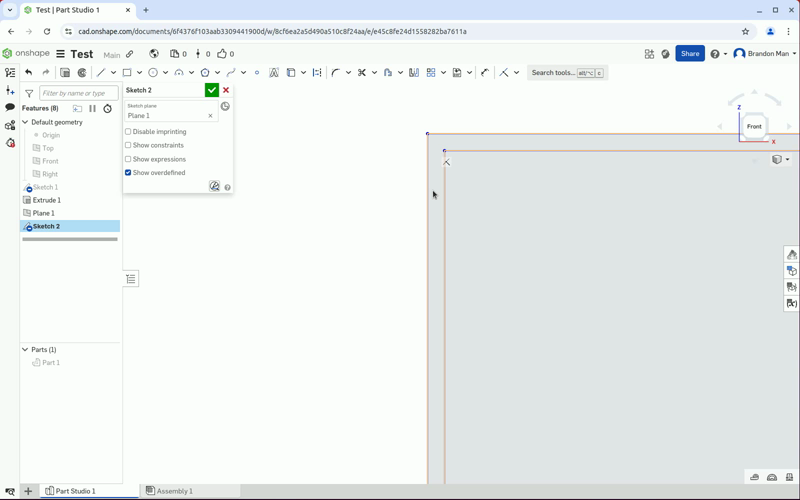
click(433, 190)
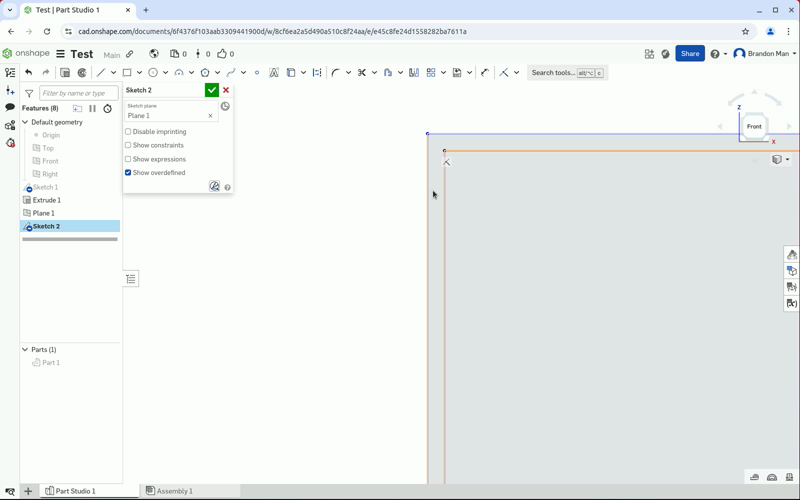
scroll(-6)
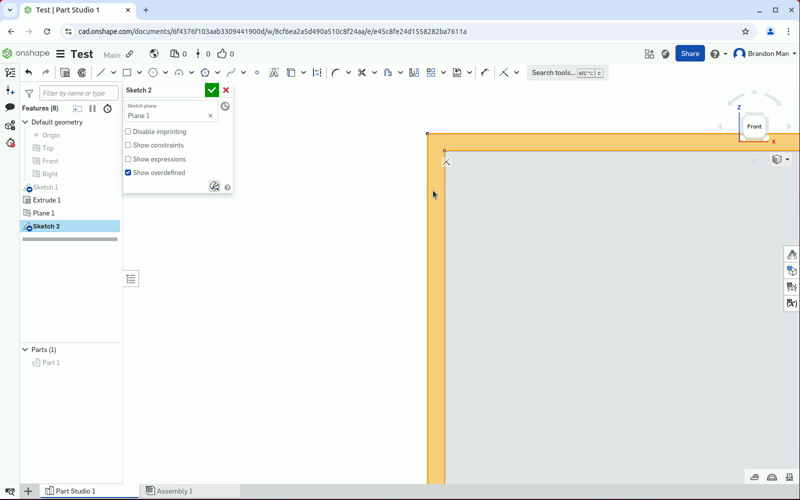
scroll(-6)
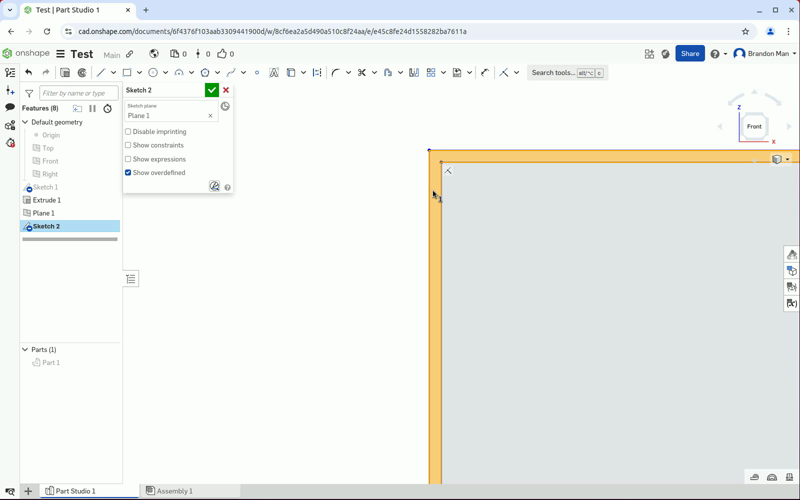
scroll(-6)
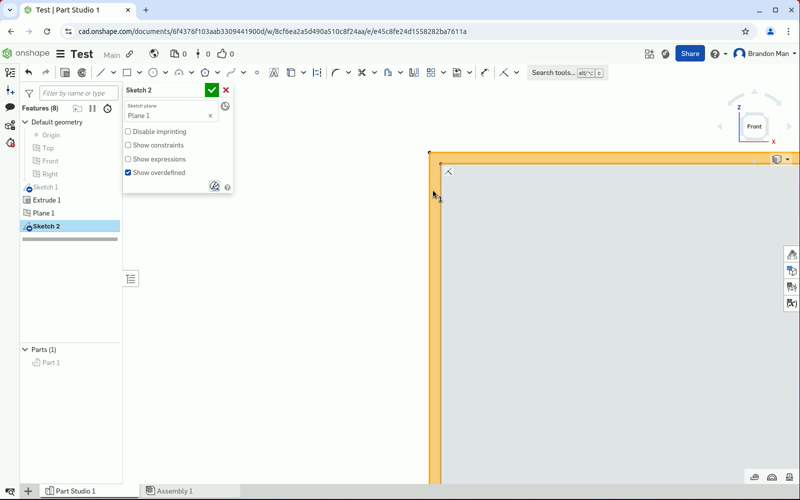
scroll(-6)
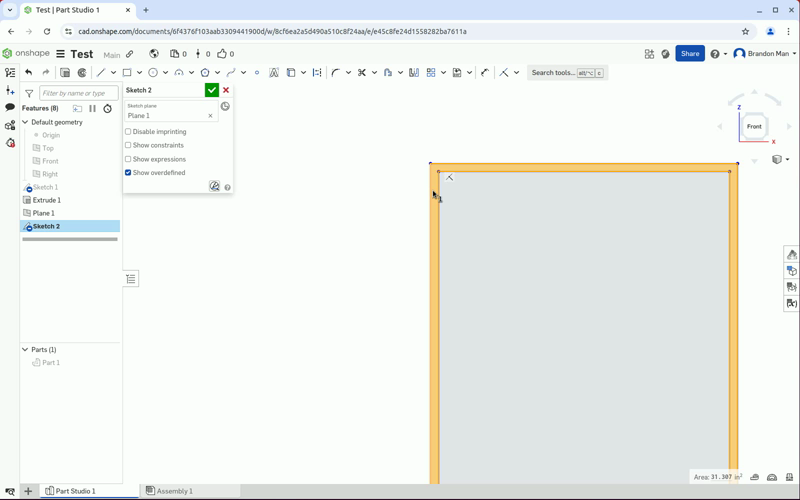
scroll(-6)
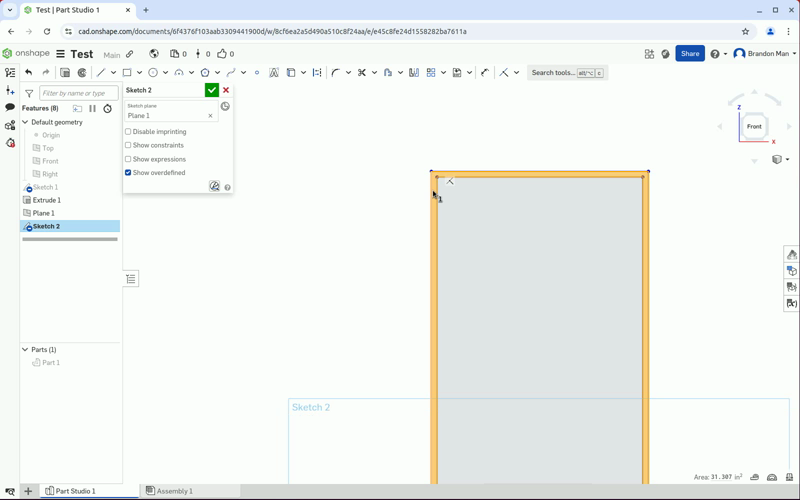
scroll(-6)
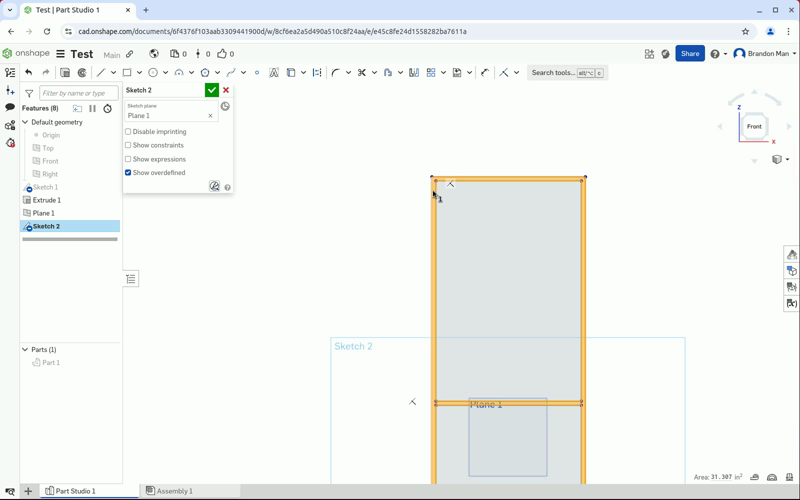
scroll(-6)
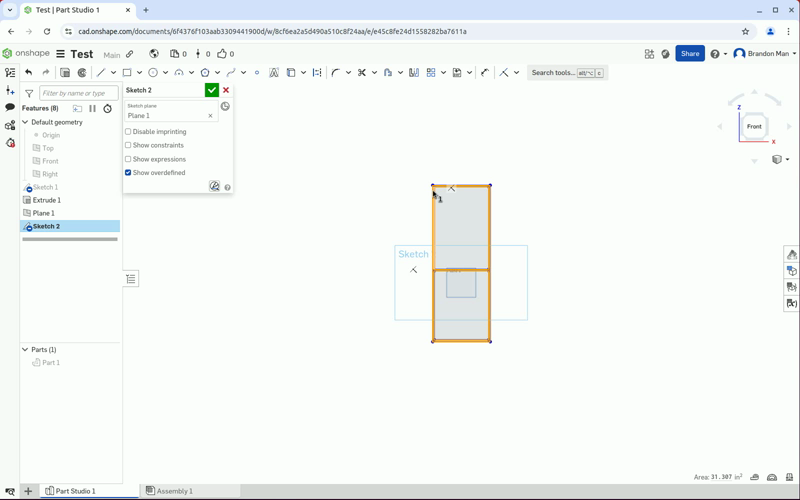
mouse_move(73, 352)
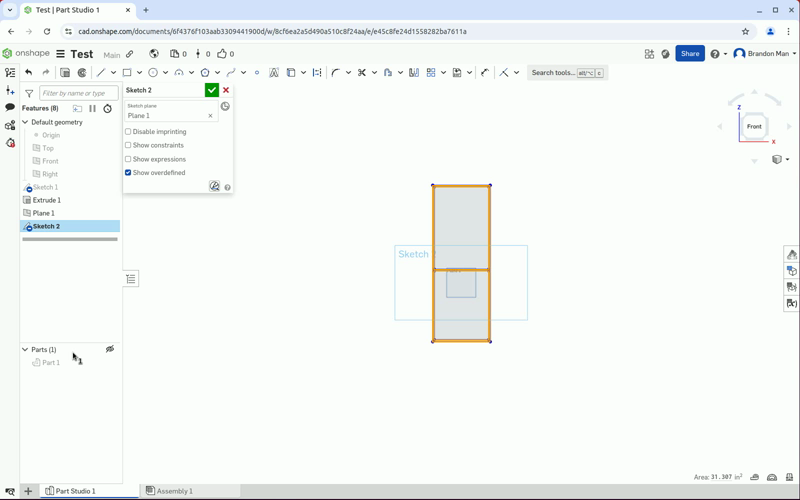
key(shift+y)
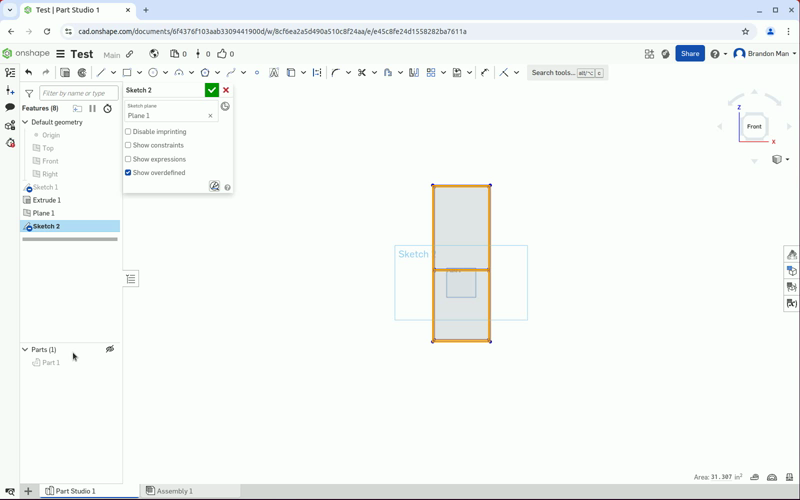
key(shift+e)
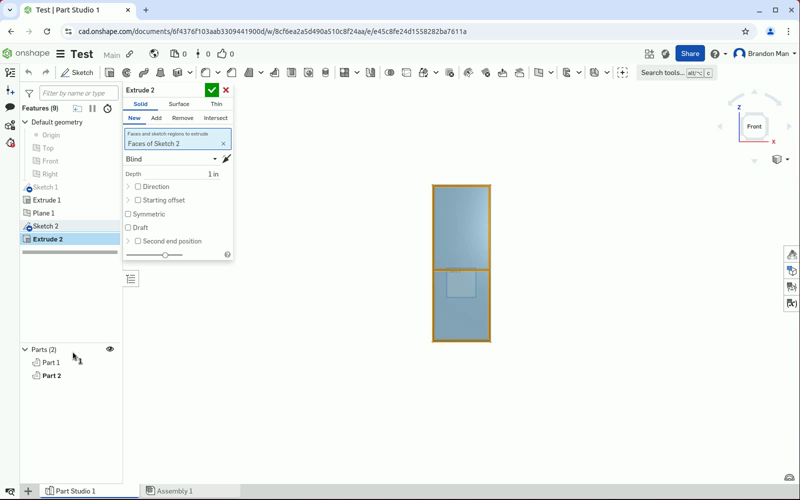
mouse_move(143, 106)
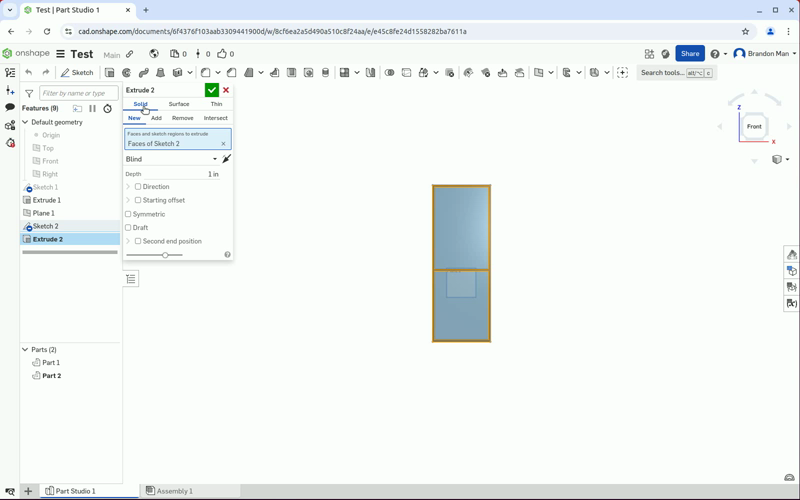
click(143, 106)
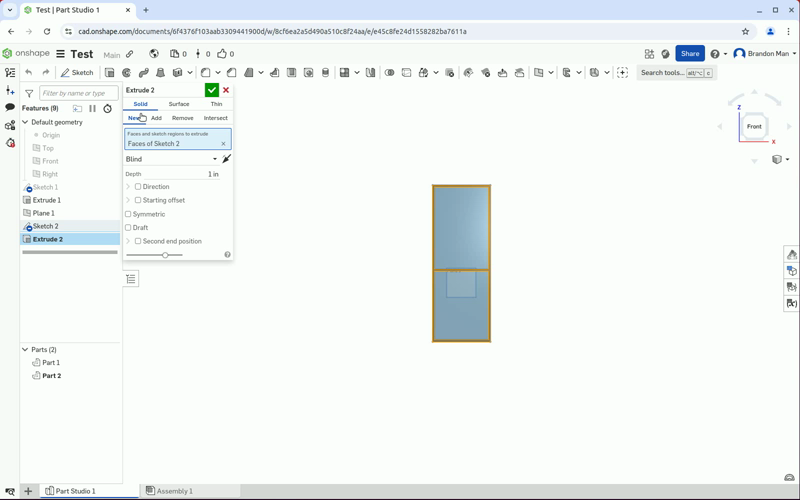
mouse_move(137, 120)
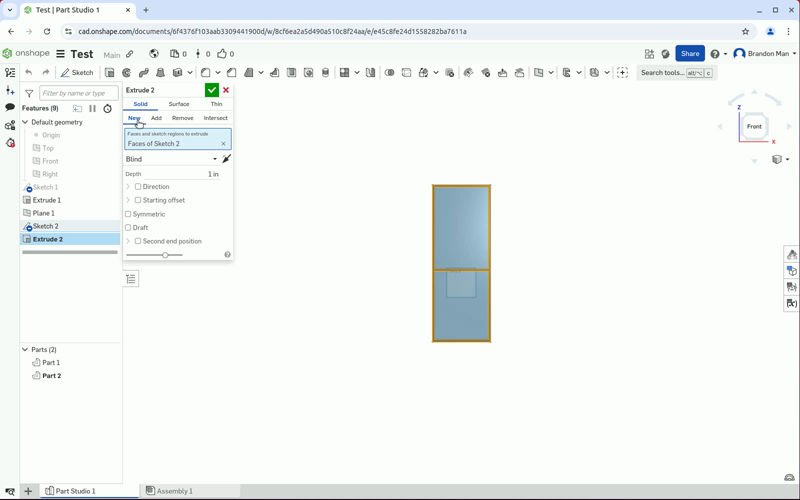
click(137, 120)
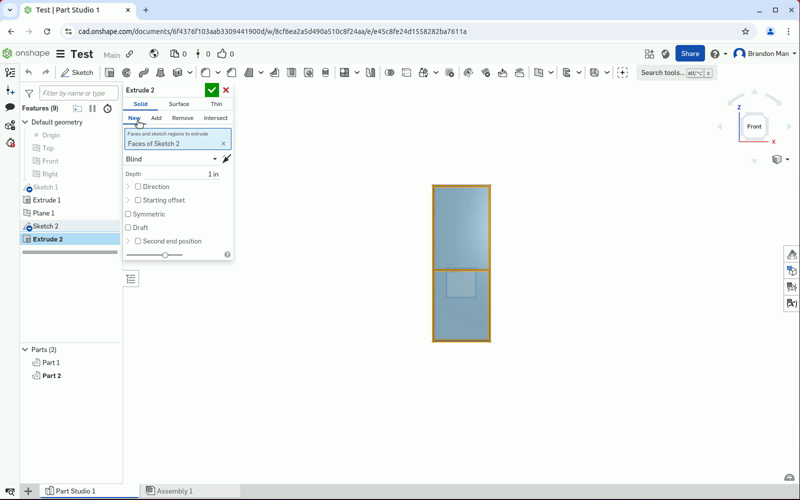
key(tab, 4)
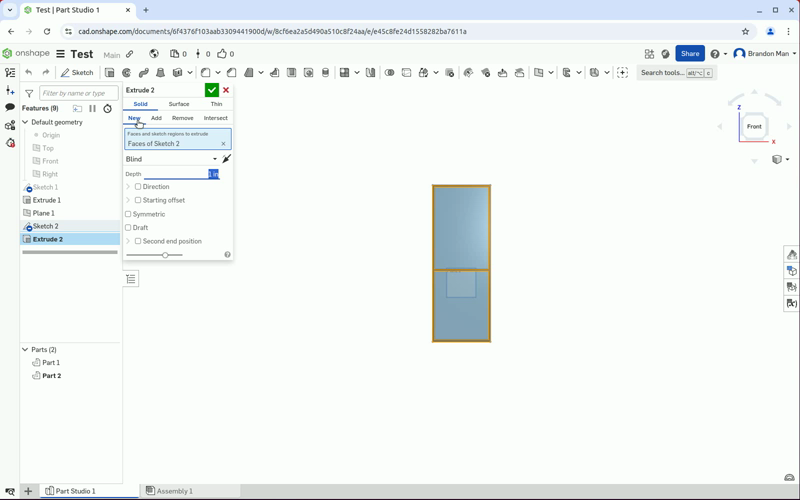
text(0.481)
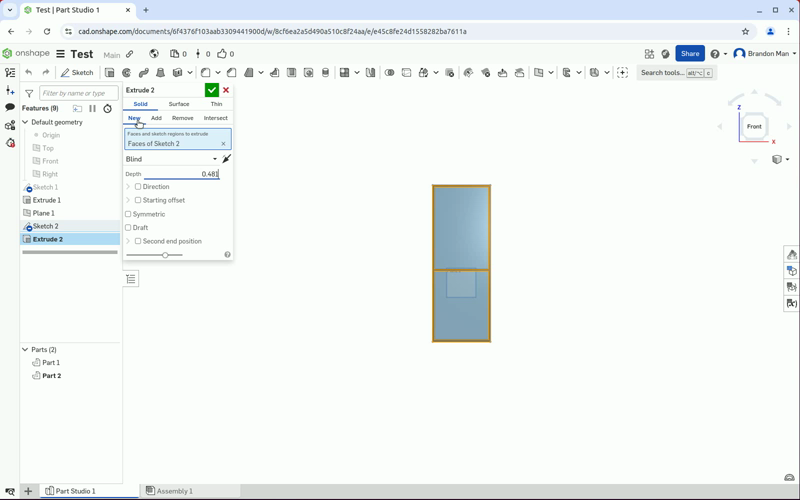
key(enter)
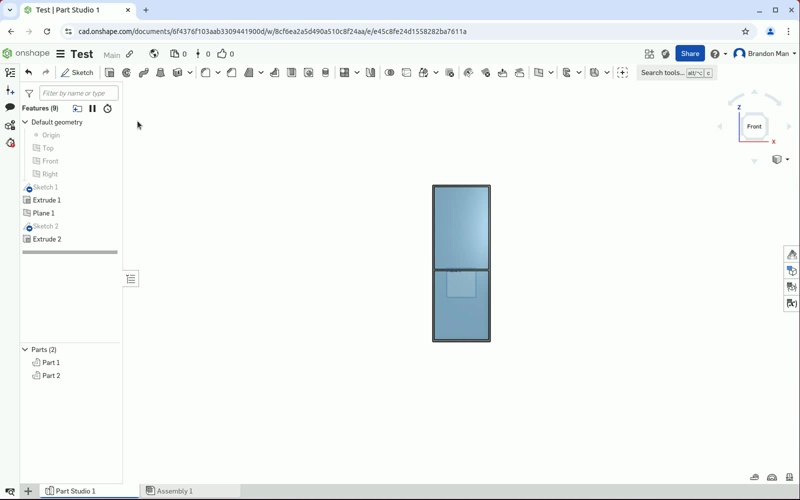
key(shift+h)
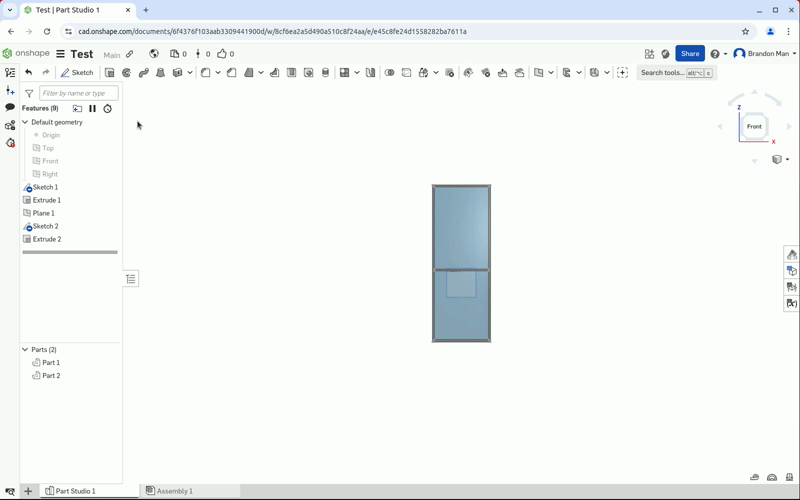
key(shift+h)
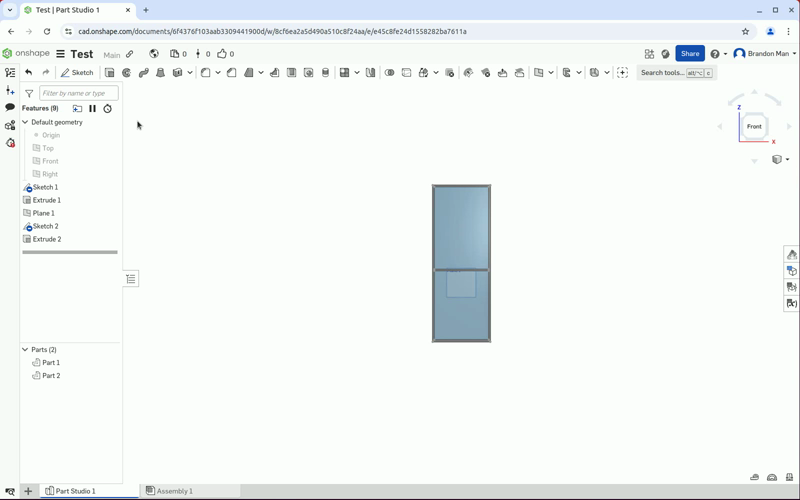
key(shift+7)
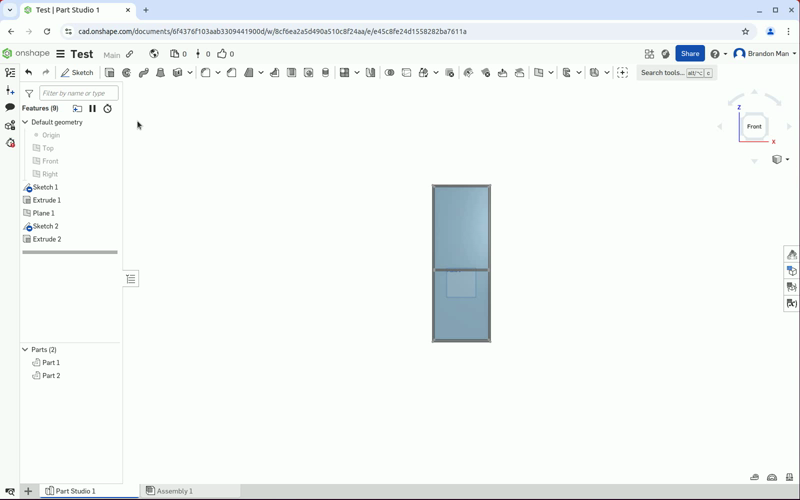
key(left, 2)
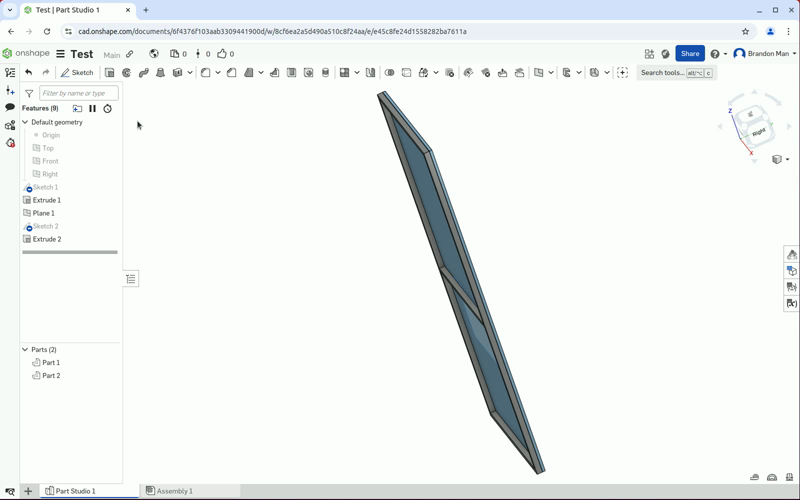
key(down, 2)
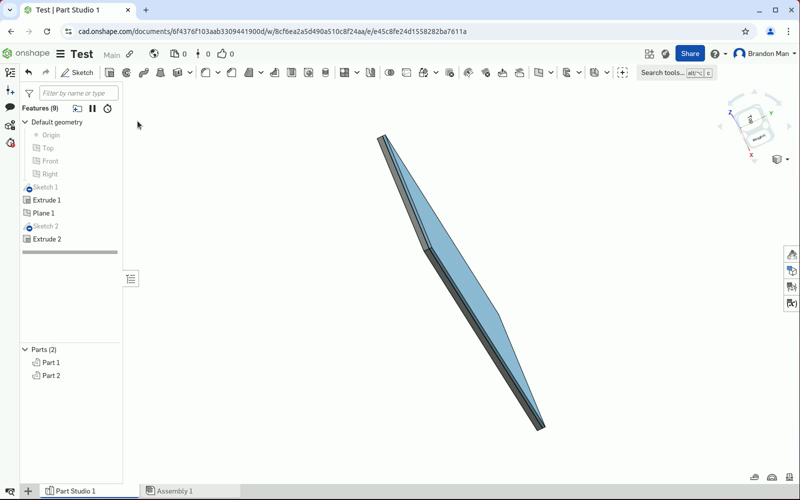
key(up, 2)
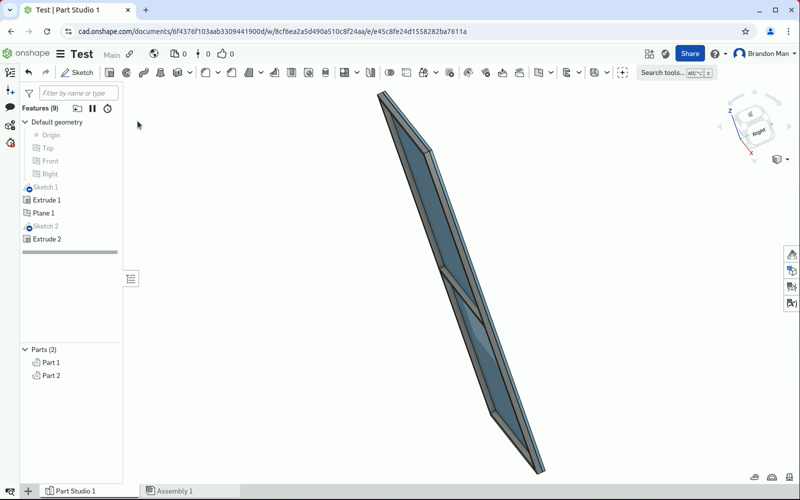
key(right, 2)
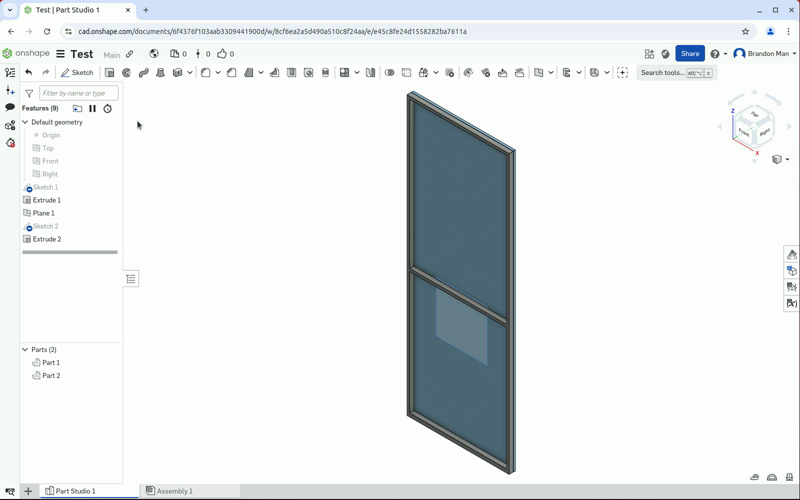
mouse_move(73, 189)
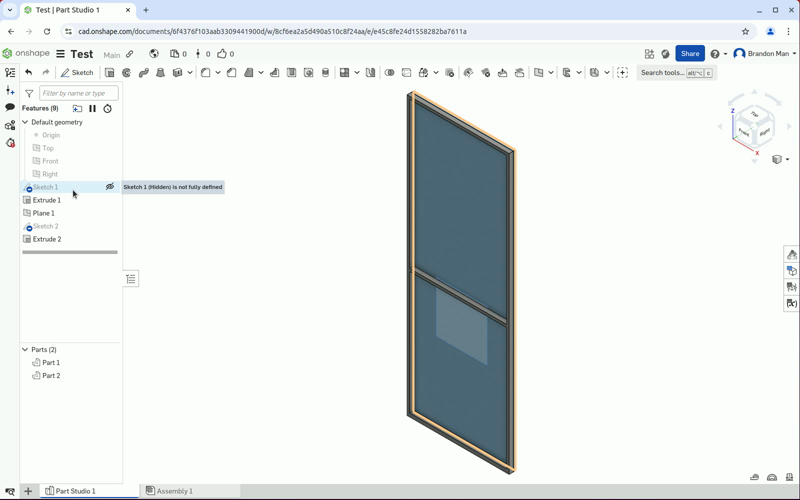
click(73, 189)